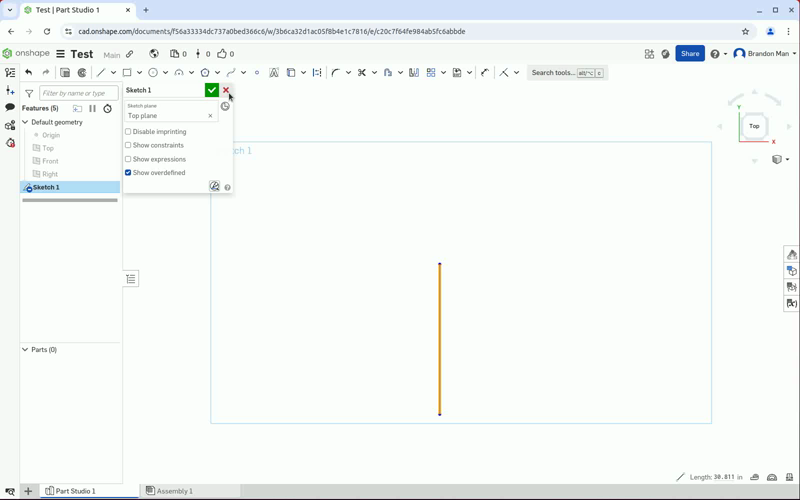
key(shift+h)
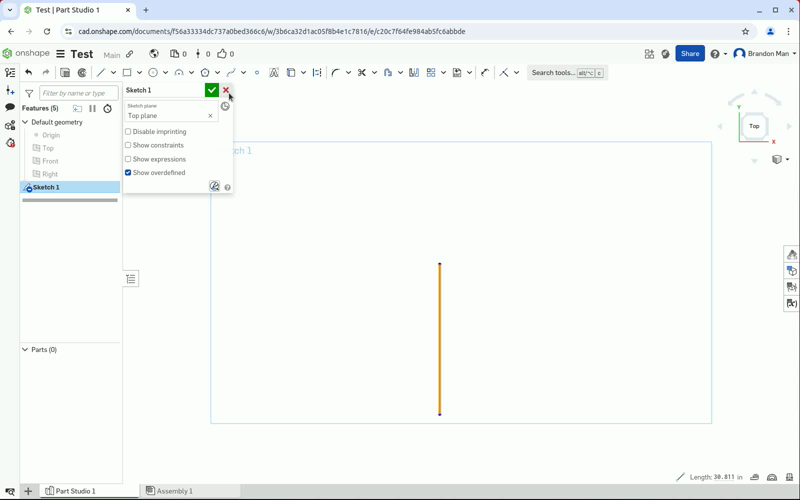
key(shift+s)
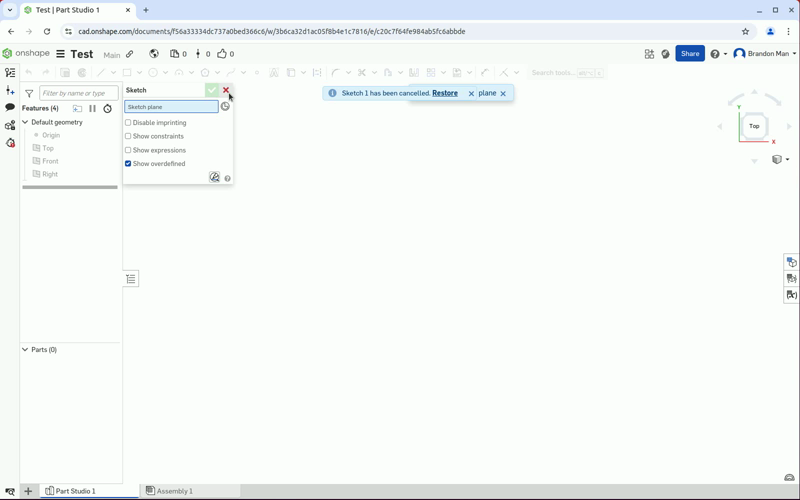
mouse_move(73, 150)
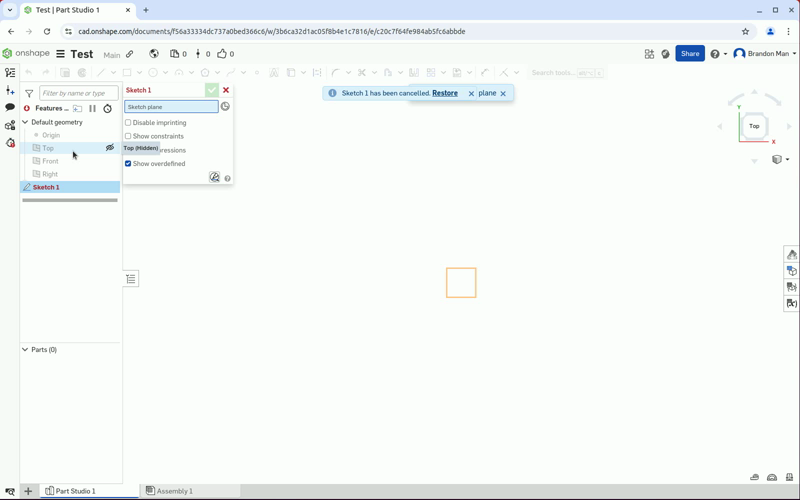
click(73, 150)
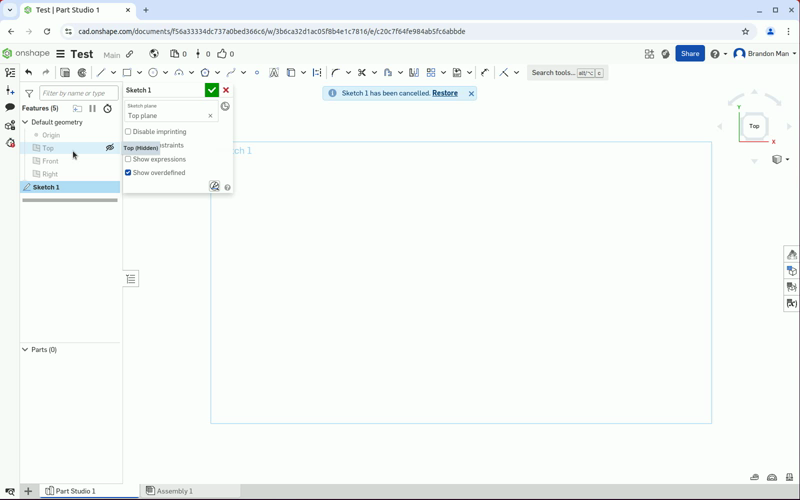
mouse_move(73, 352)
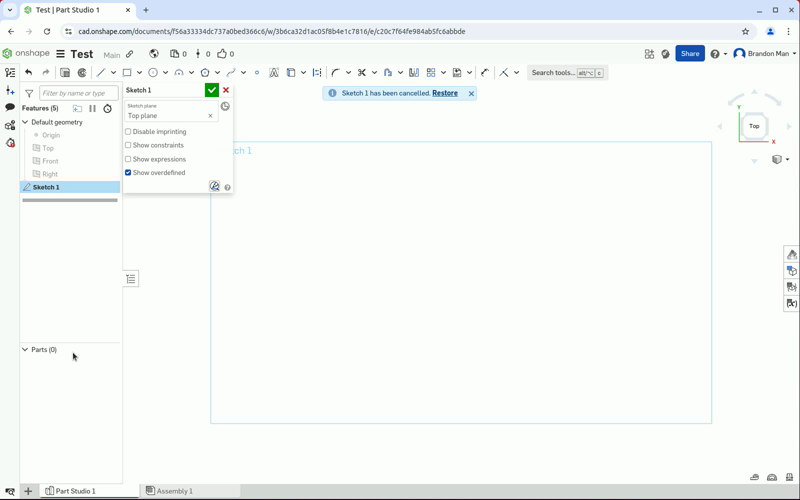
key(y)
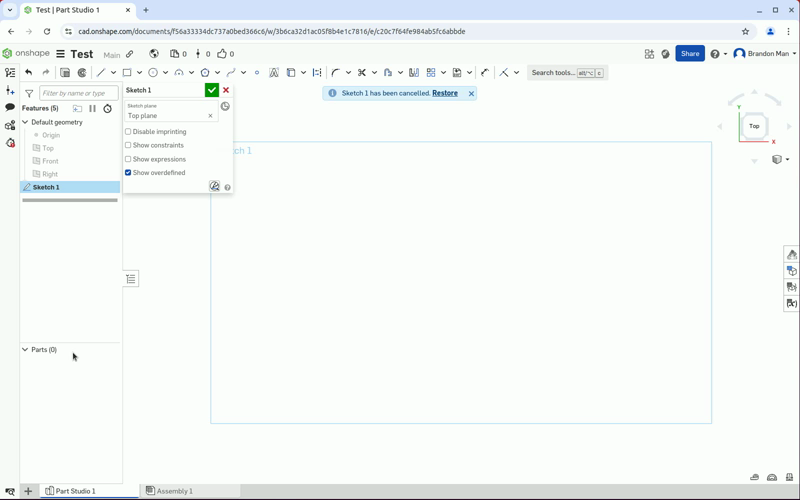
key(c)
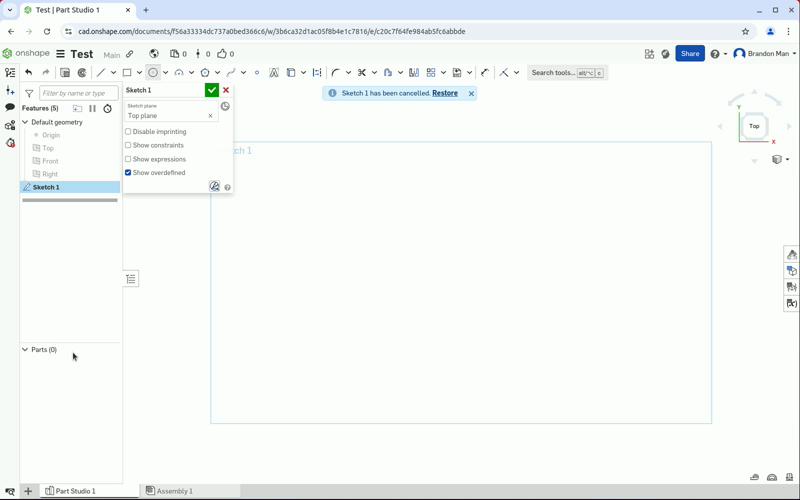
key_down(shift)
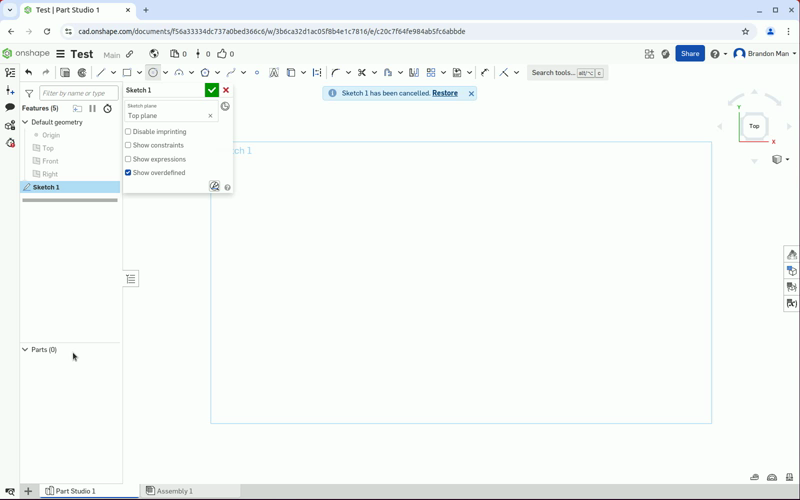
mouse_move(461, 282)
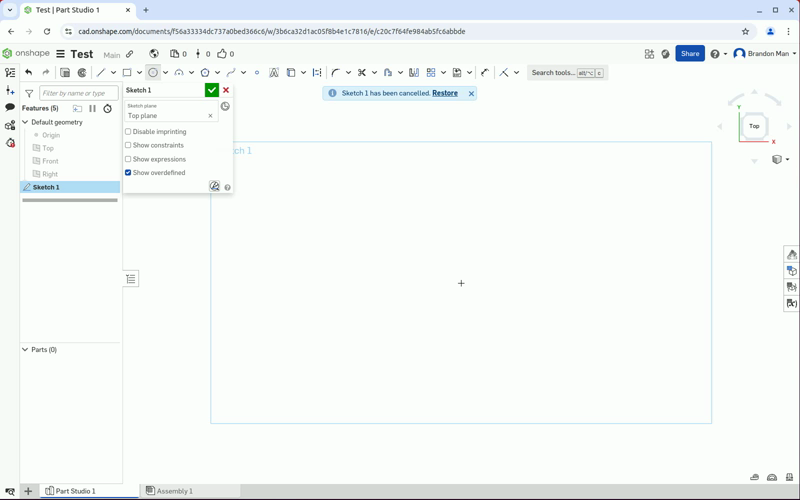
click(461, 282)
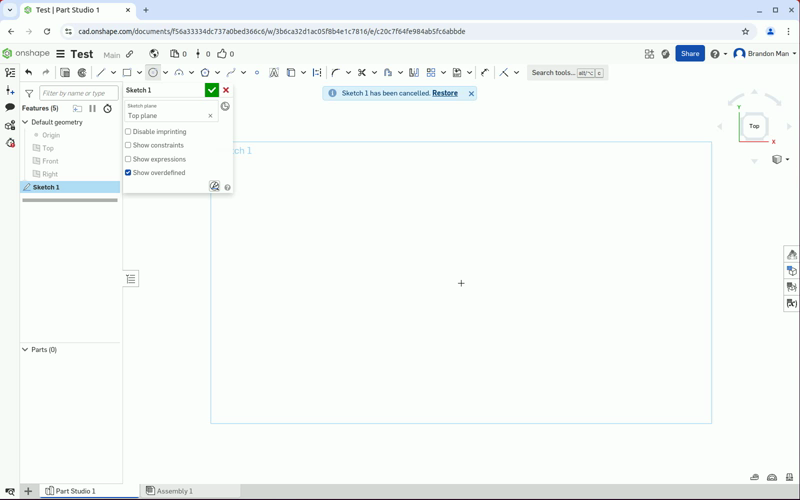
key_up(shift)
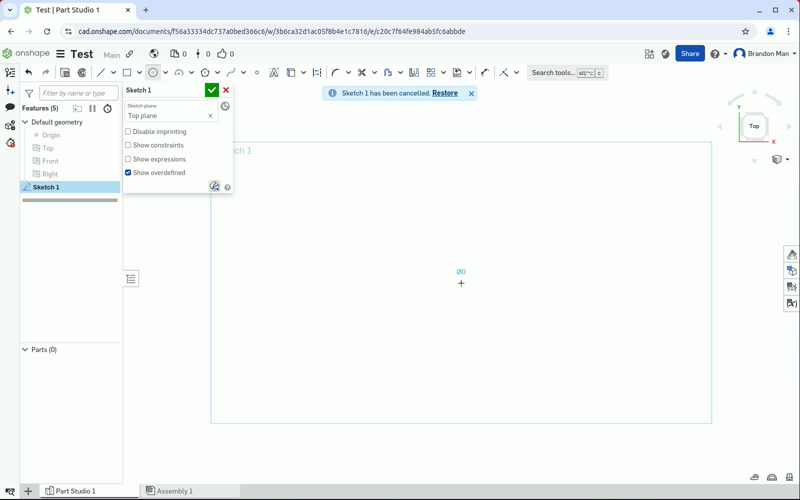
mouse_move(532, 282)
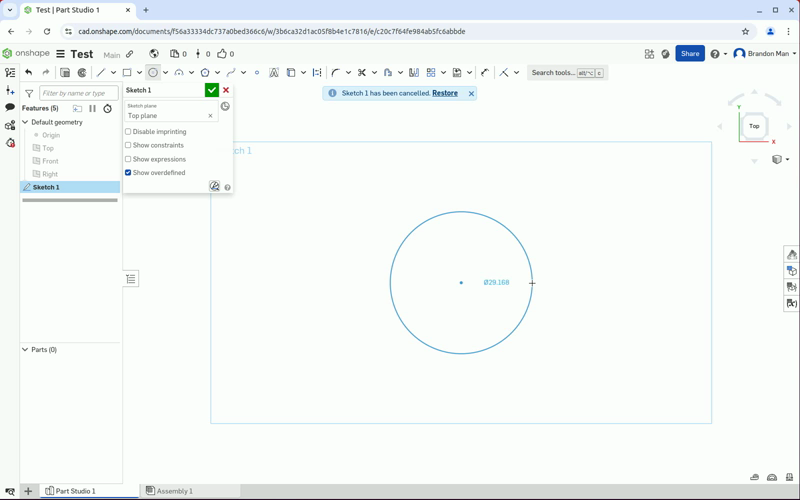
click(532, 282)
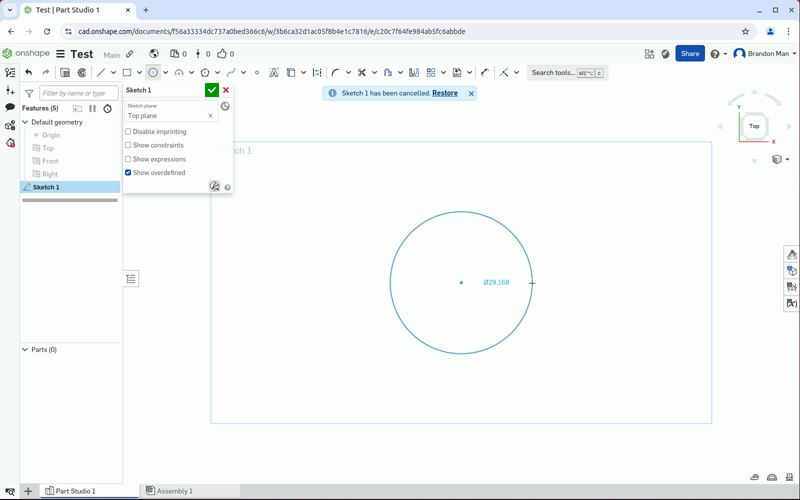
key(esc)
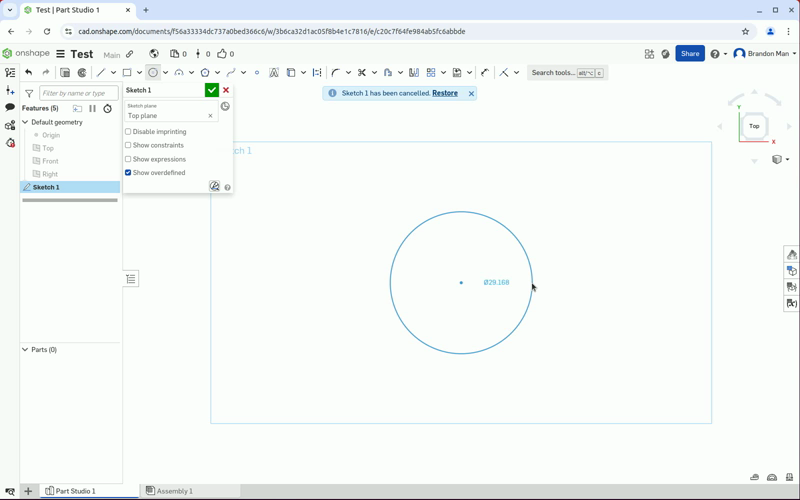
key(c)
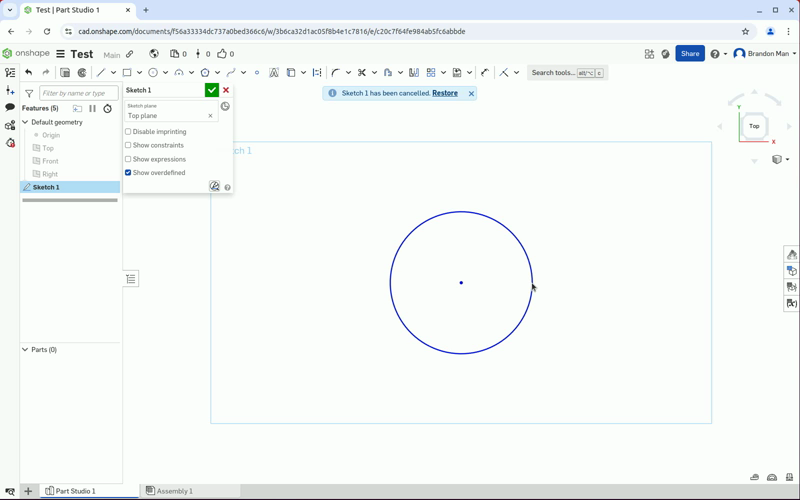
key_down(shift)
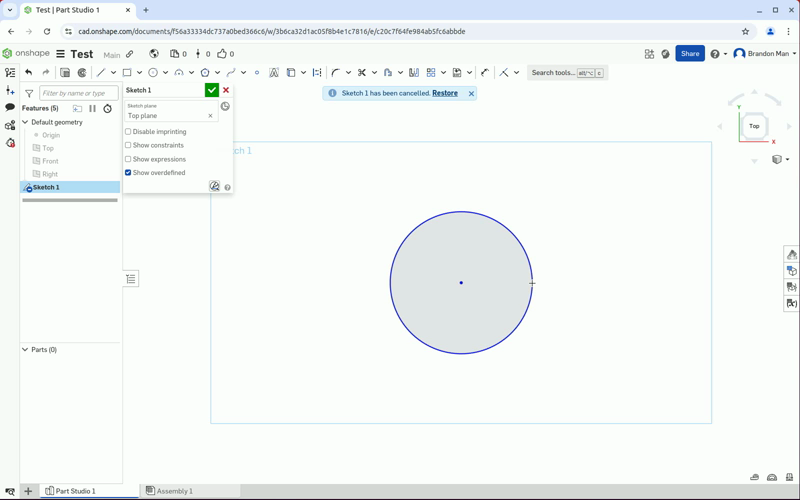
mouse_move(461, 282)
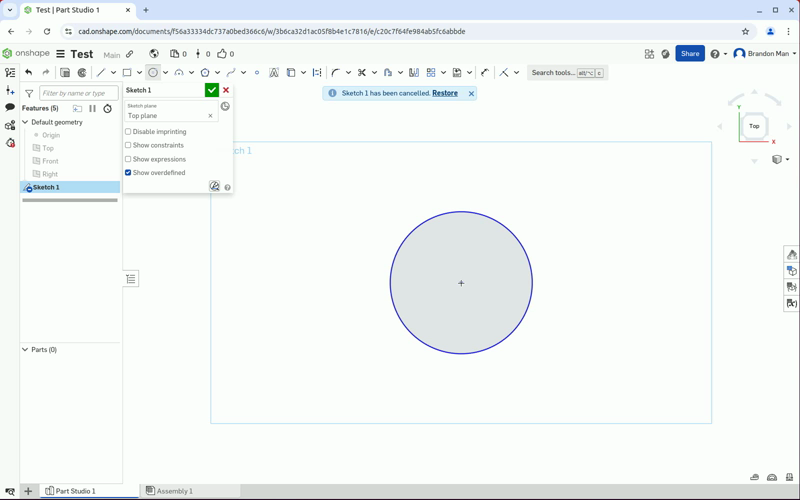
click(461, 282)
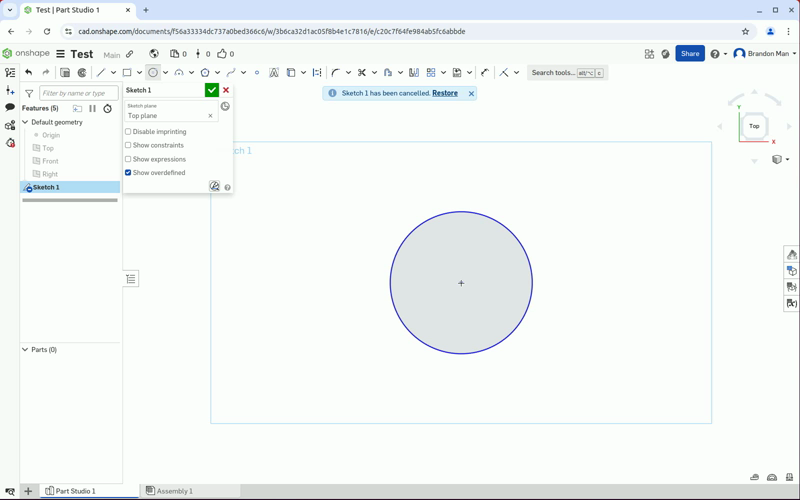
key_up(shift)
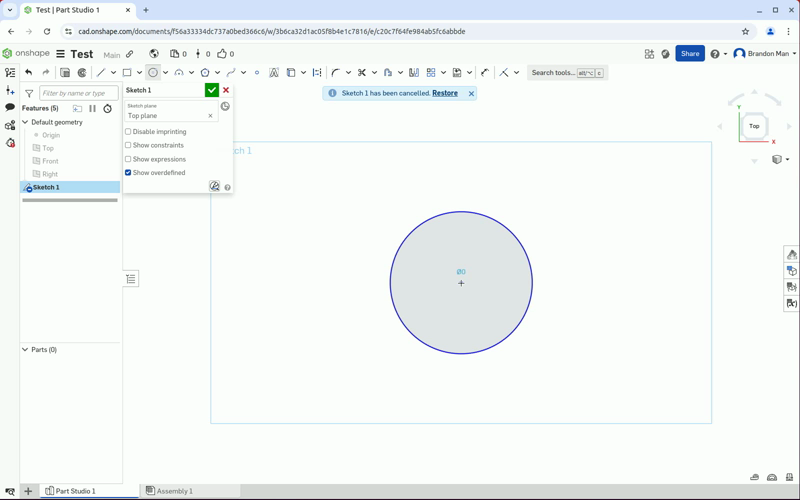
mouse_move(517, 282)
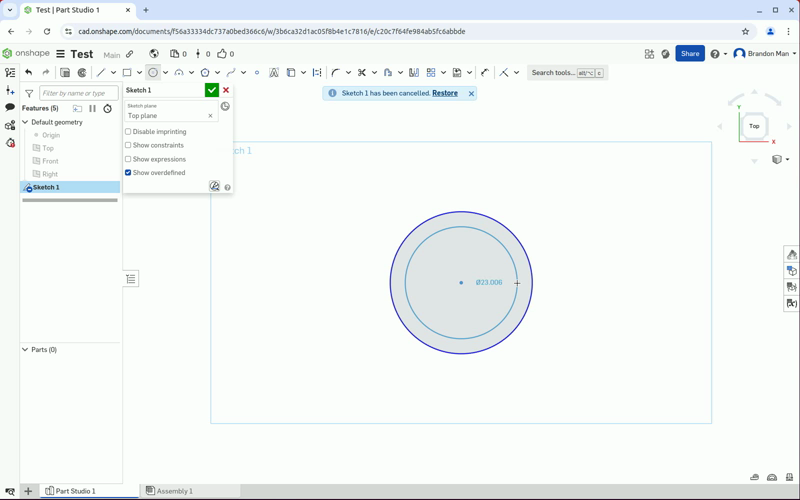
click(517, 282)
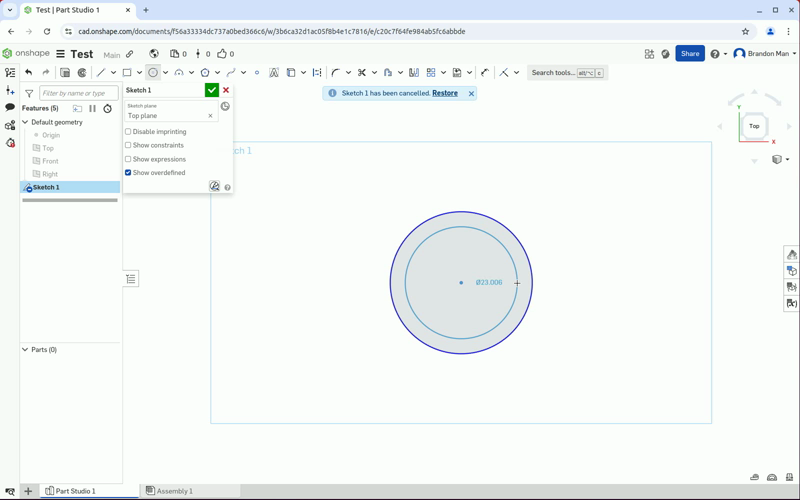
key(esc)
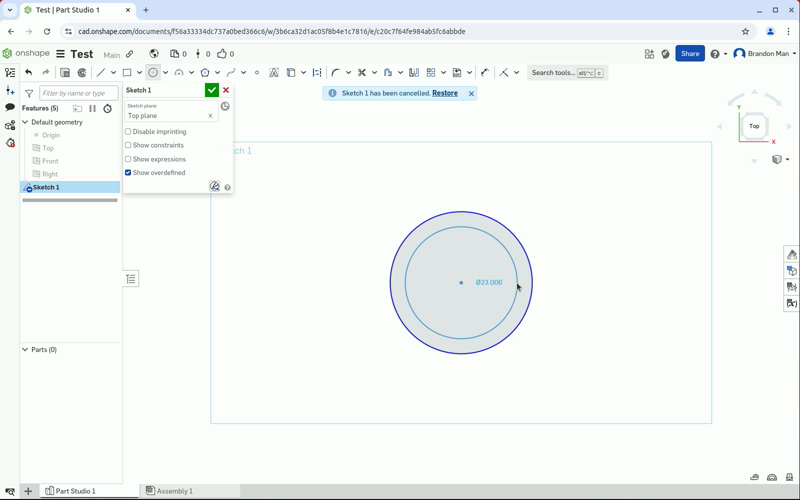
mouse_move(488, 222)
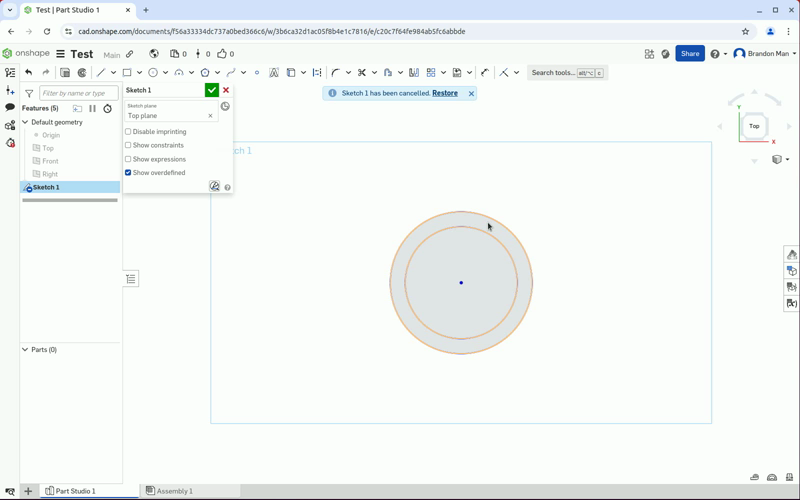
click(488, 222)
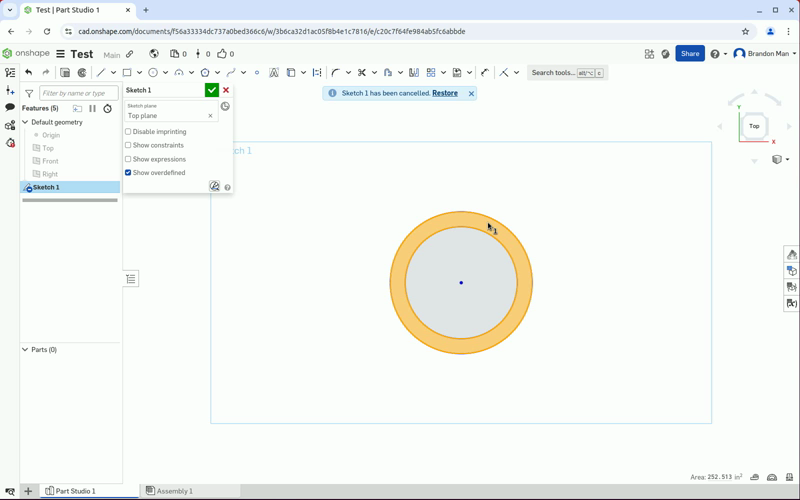
mouse_move(73, 352)
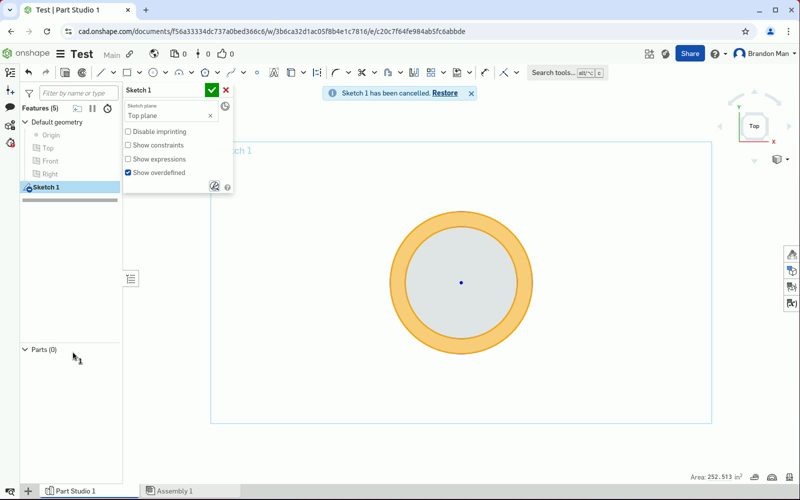
key(shift+y)
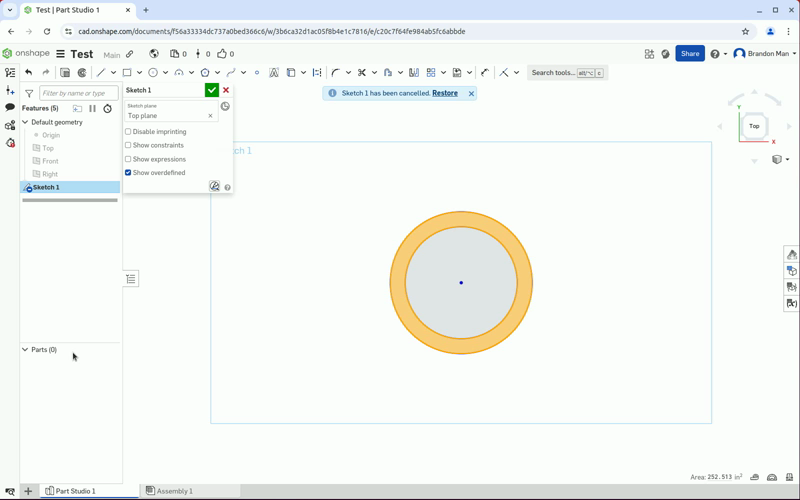
key(shift+e)
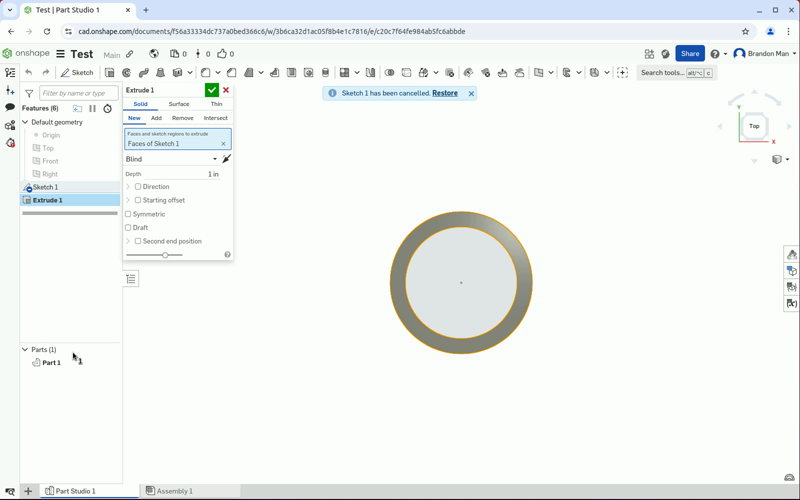
mouse_move(143, 106)
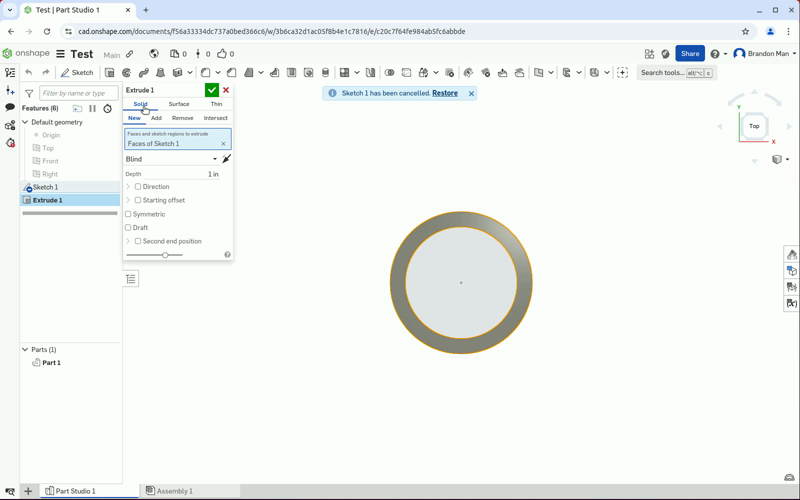
click(143, 106)
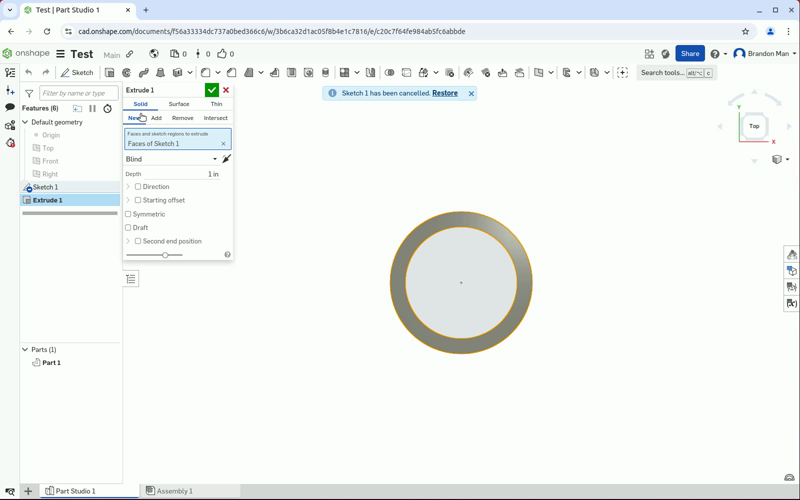
mouse_move(137, 120)
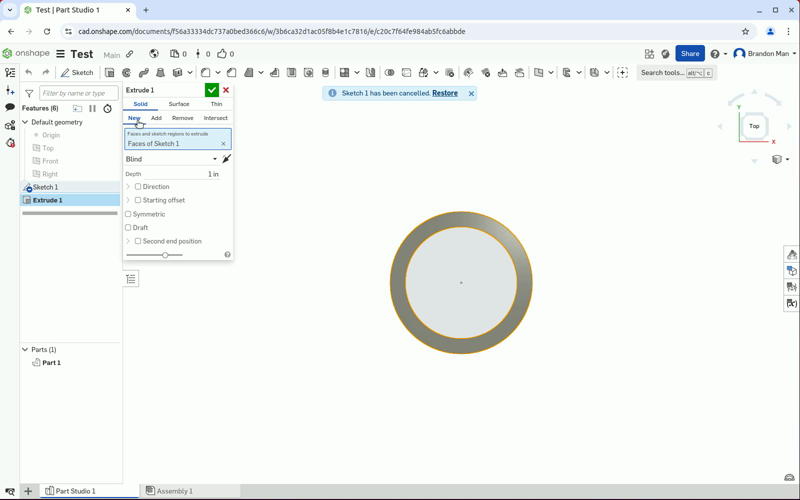
click(137, 120)
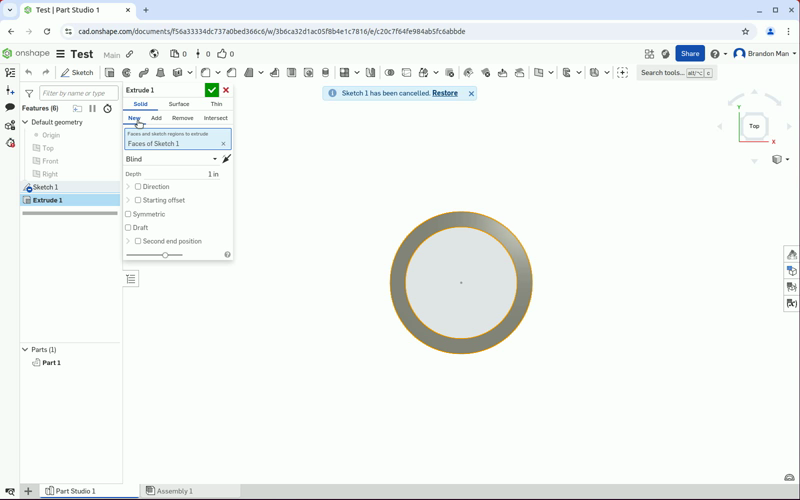
key(tab, 4)
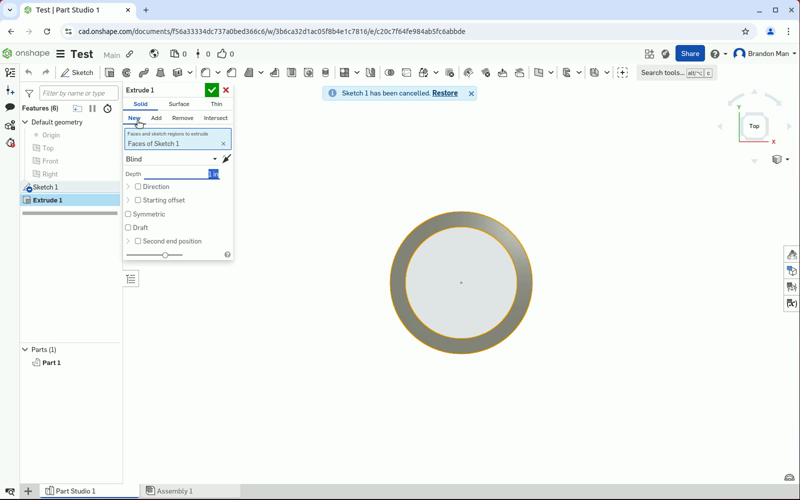
text(2.889)
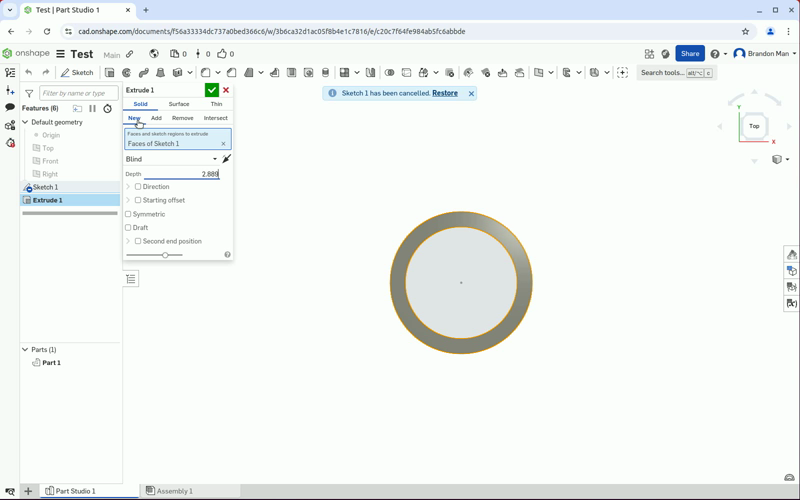
key(enter)
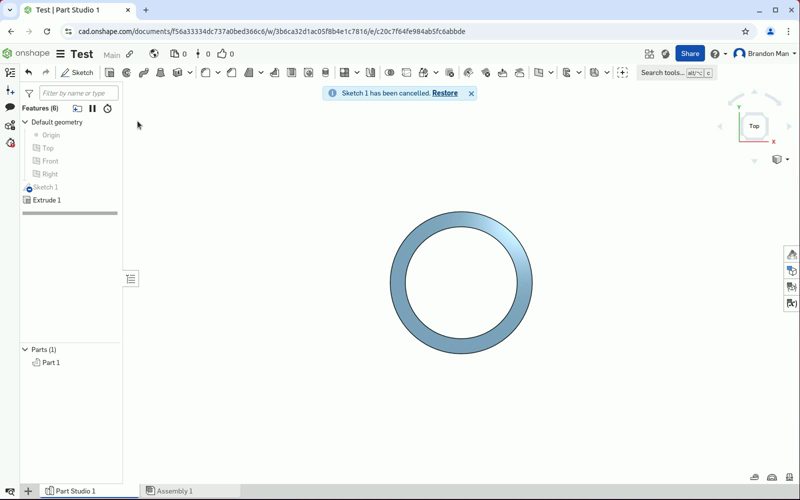
key(shift+h)
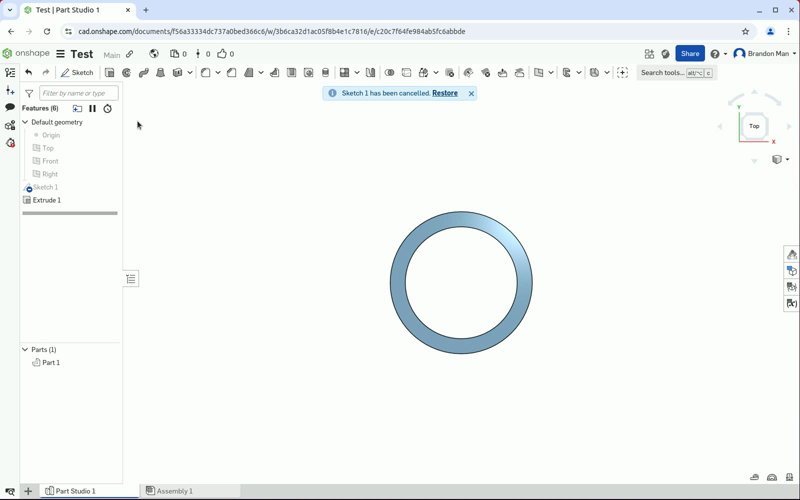
key(shift+h)
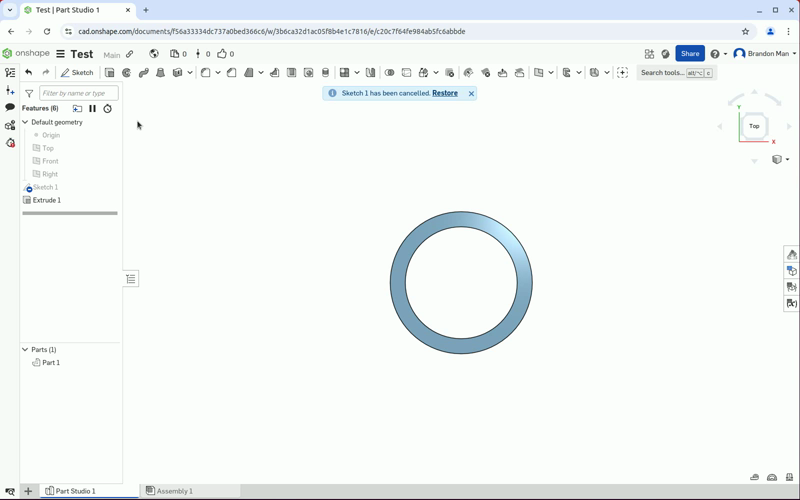
mouse_move(73, 189)
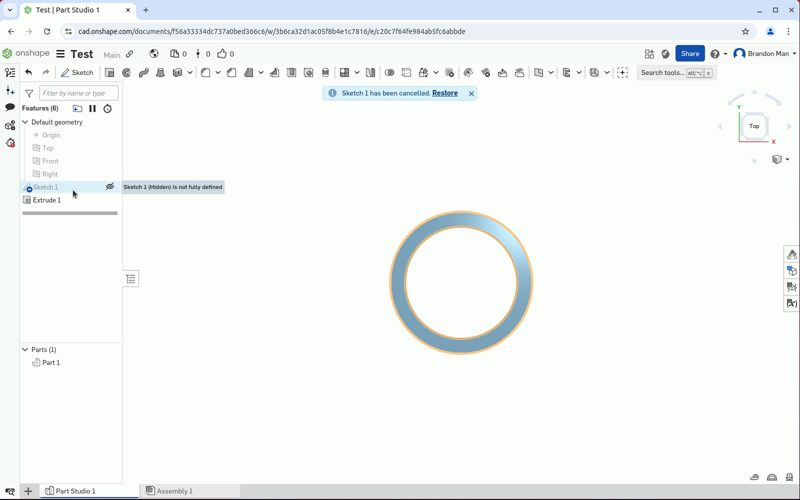
click(73, 189)
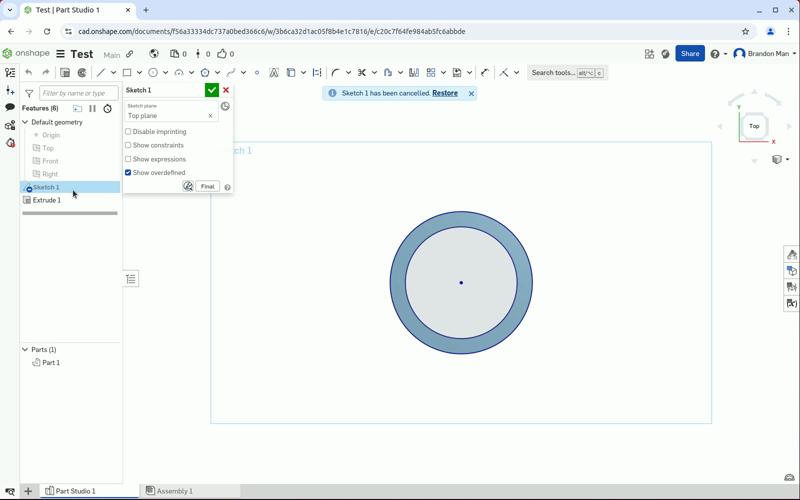
mouse_move(229, 92)
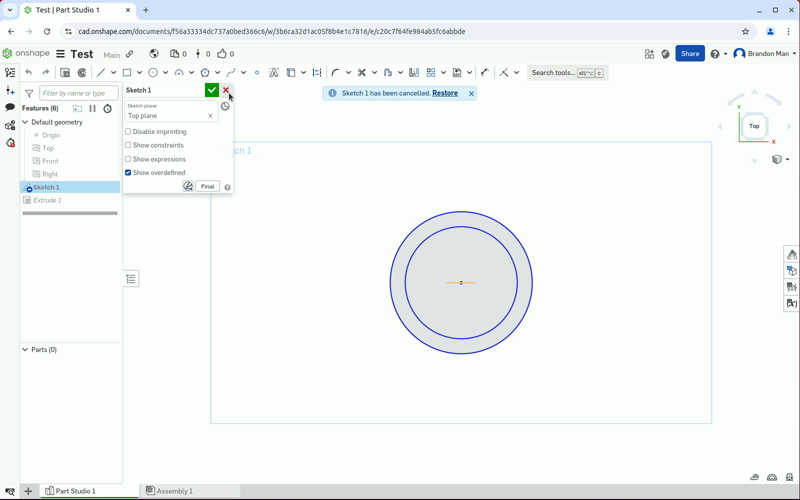
click(229, 92)
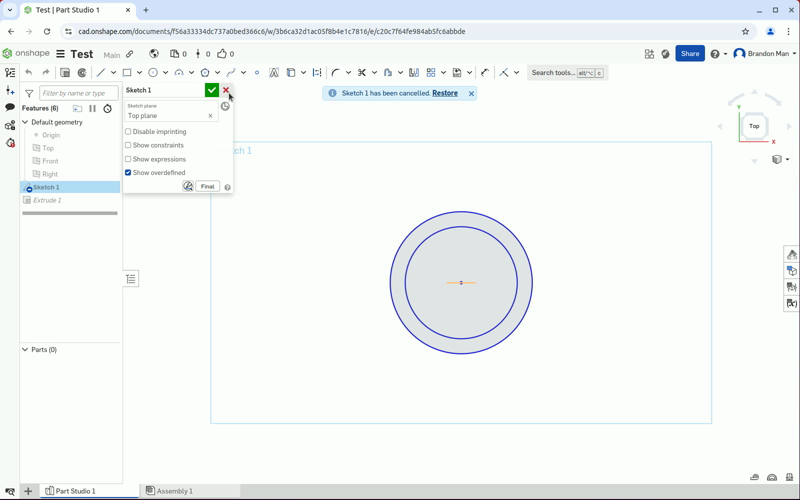
key(shift+s)
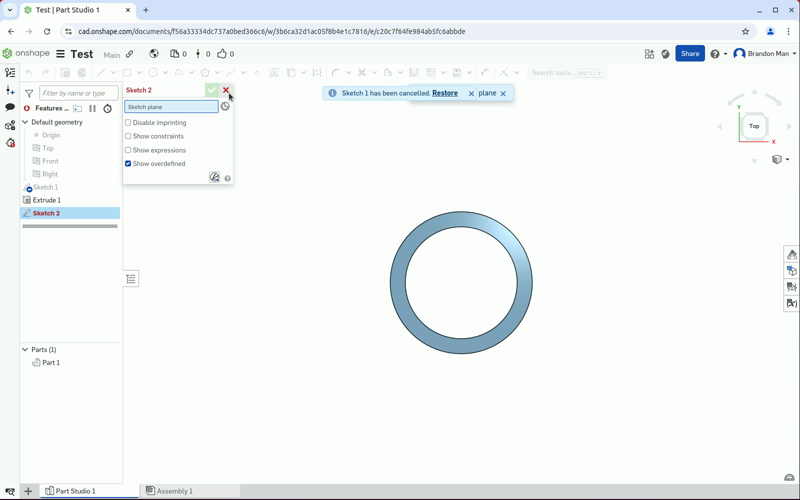
mouse_move(73, 150)
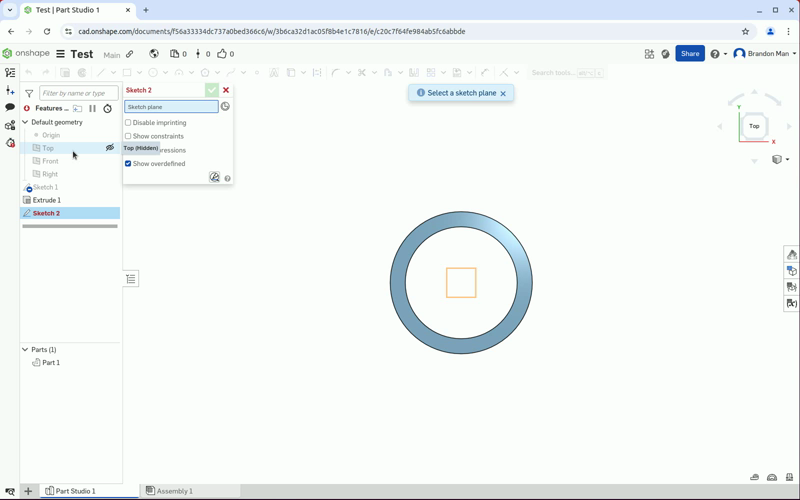
click(73, 150)
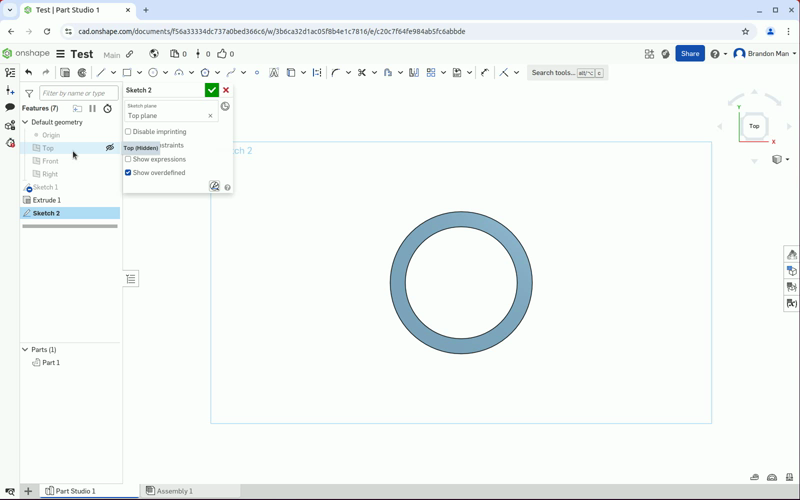
mouse_move(73, 352)
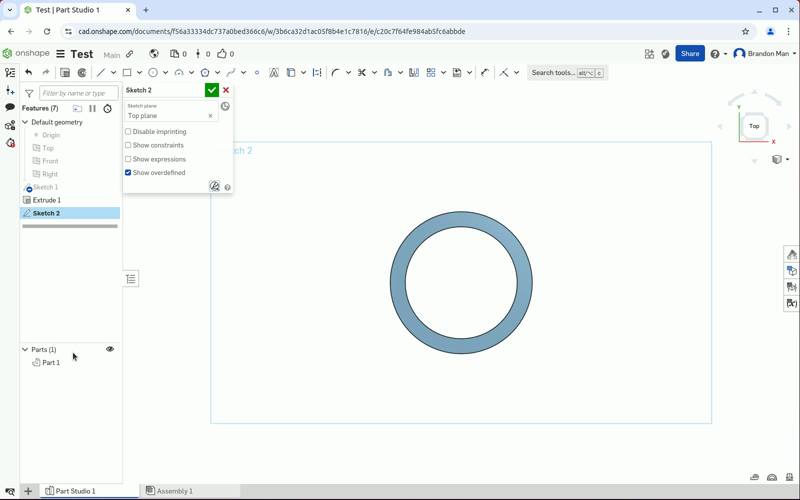
key(y)
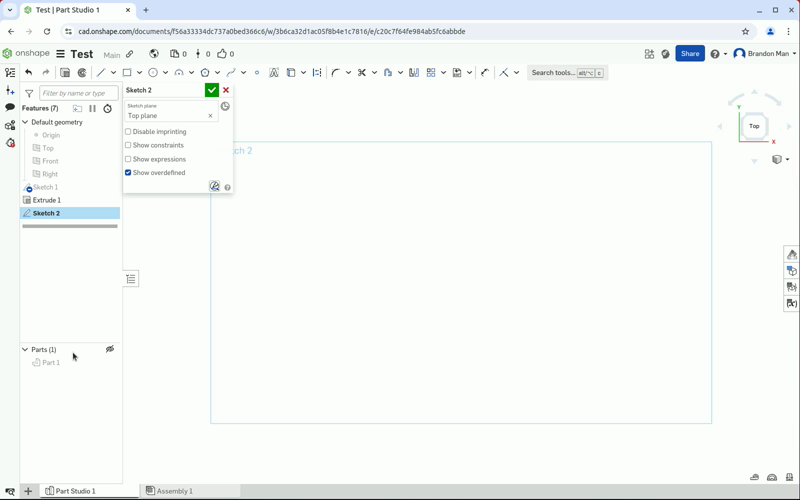
key(c)
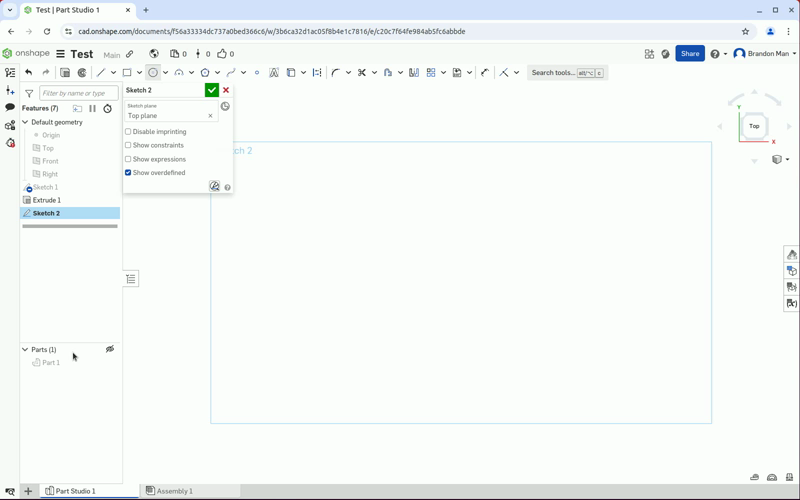
key_down(shift)
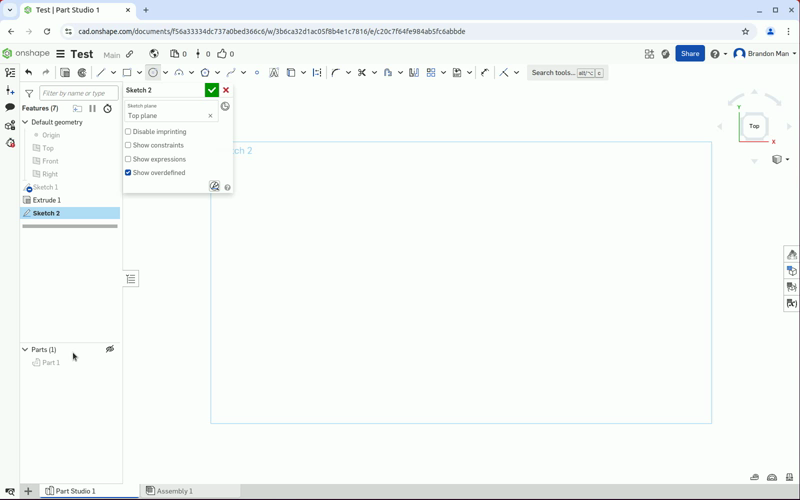
mouse_move(461, 282)
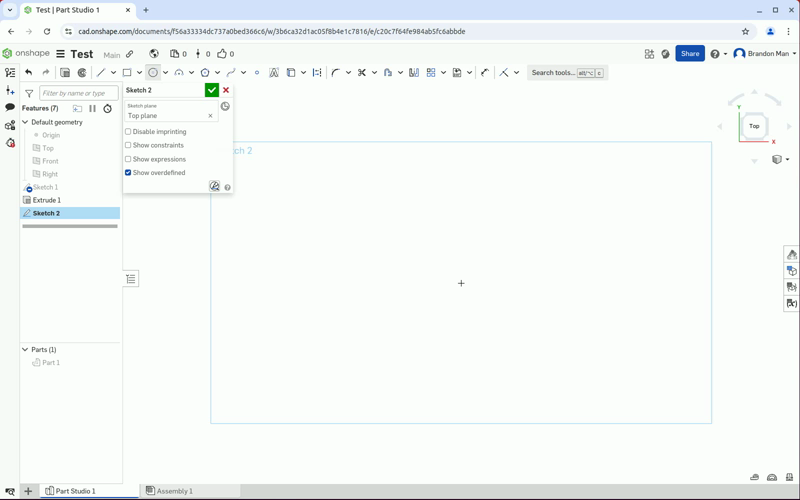
click(461, 282)
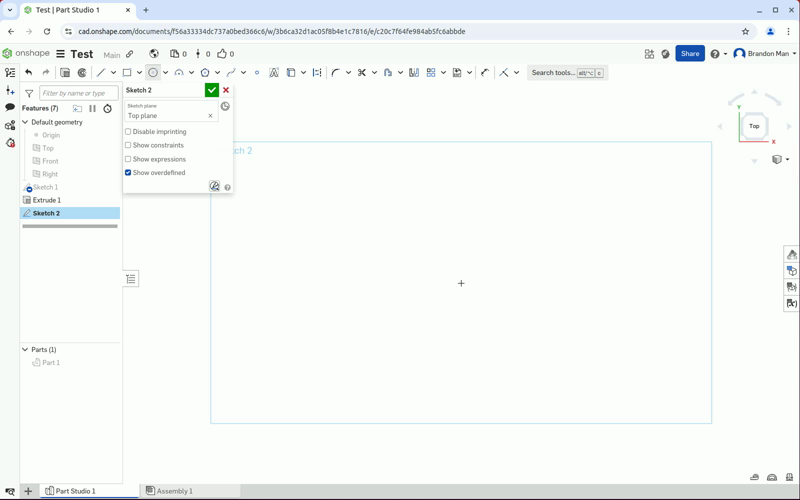
key_up(shift)
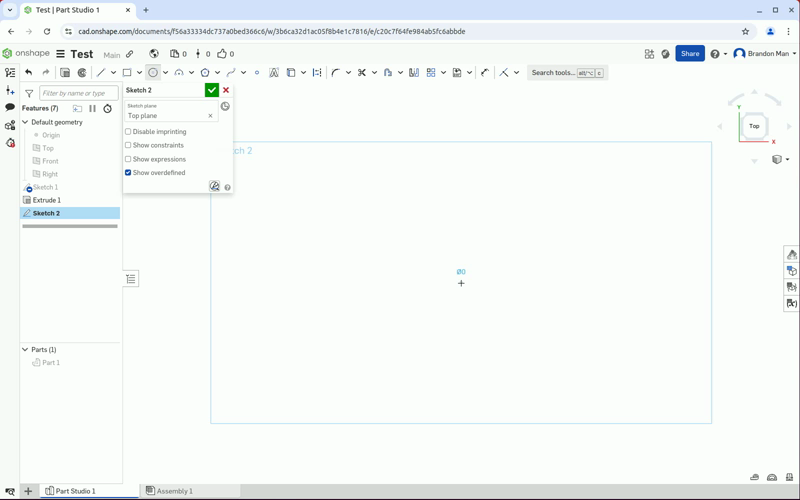
mouse_move(518, 282)
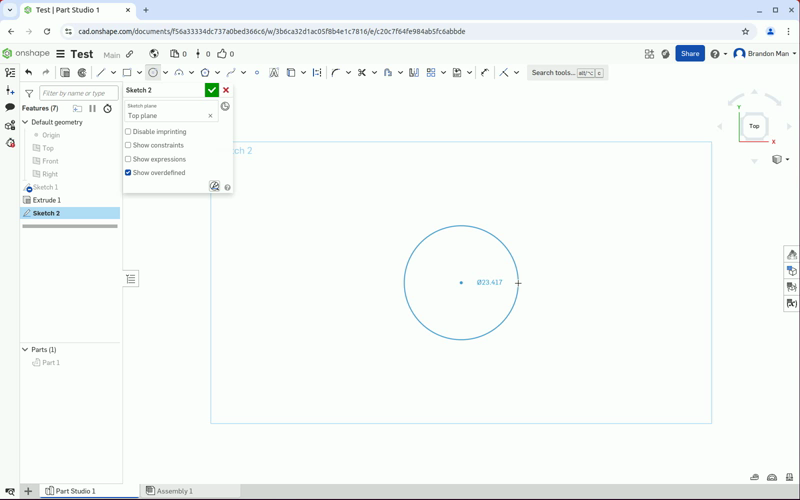
click(518, 282)
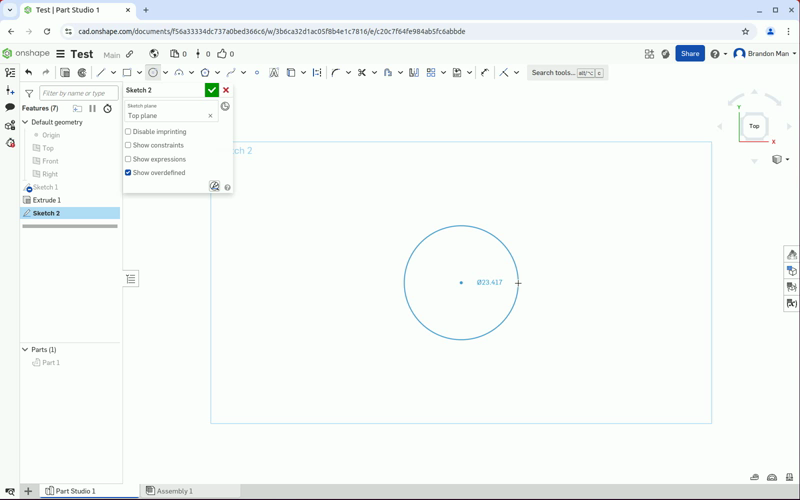
key(esc)
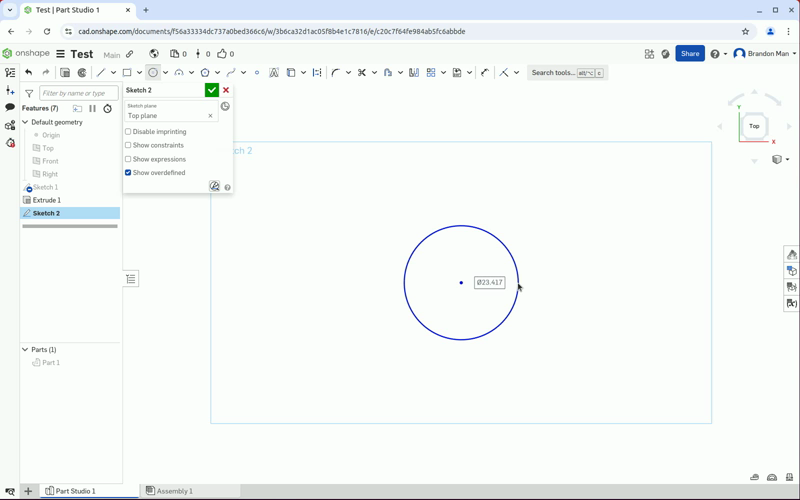
key(c)
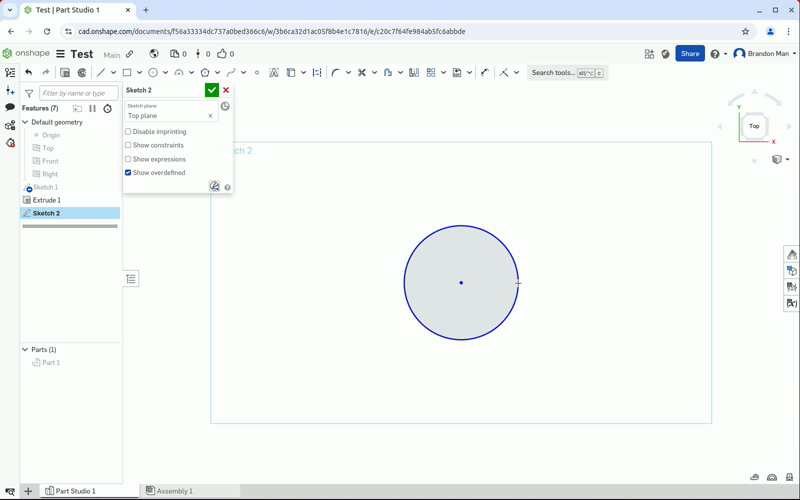
key_down(shift)
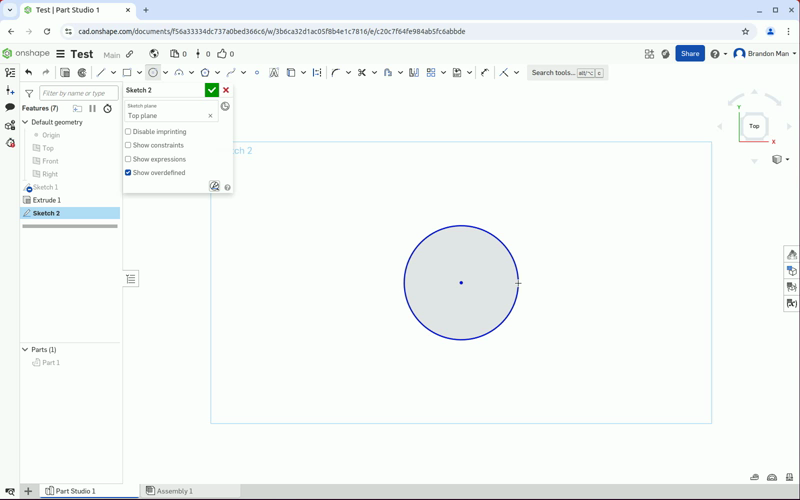
mouse_move(461, 282)
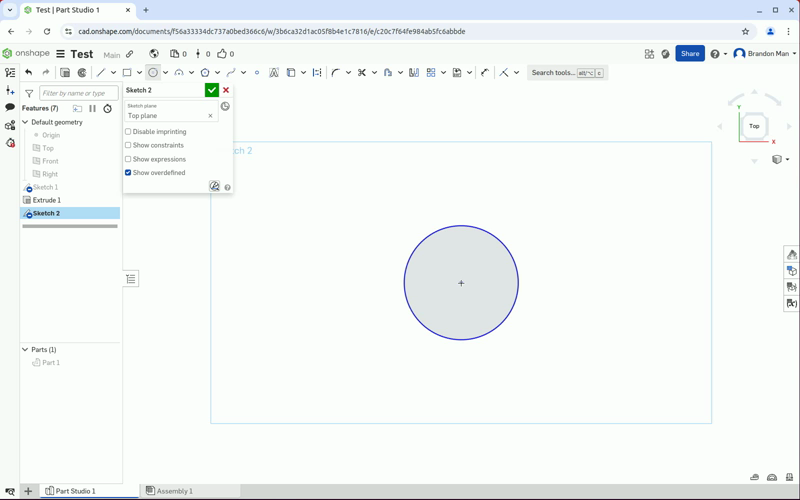
click(461, 282)
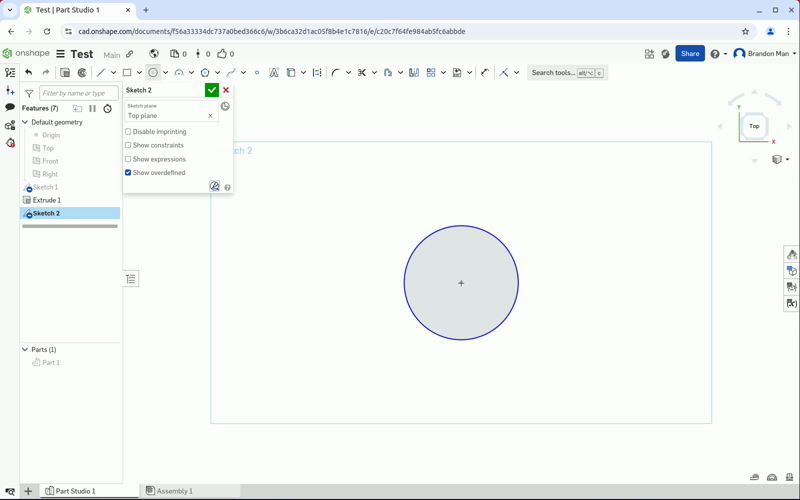
key_up(shift)
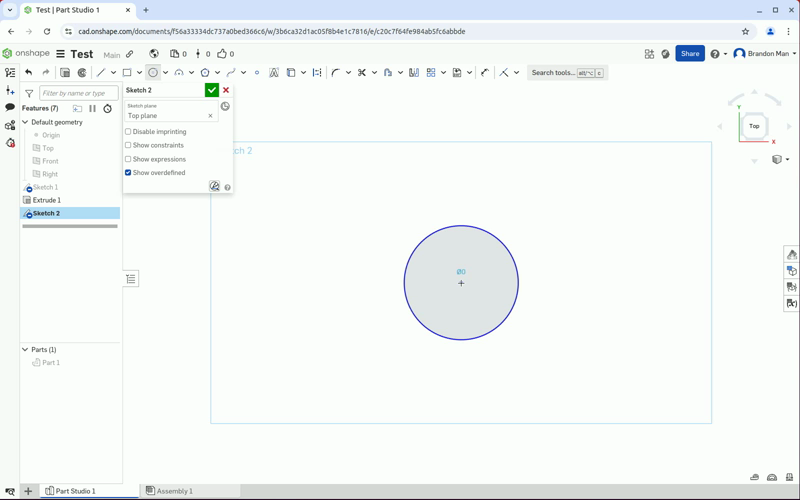
mouse_move(499, 282)
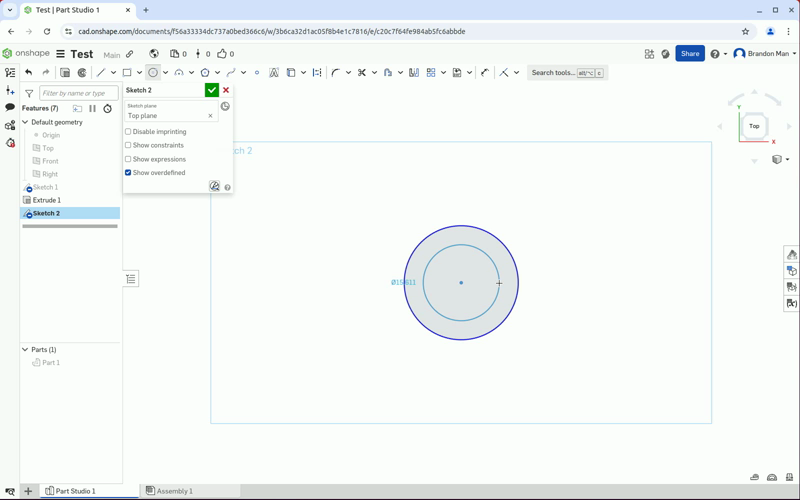
click(499, 282)
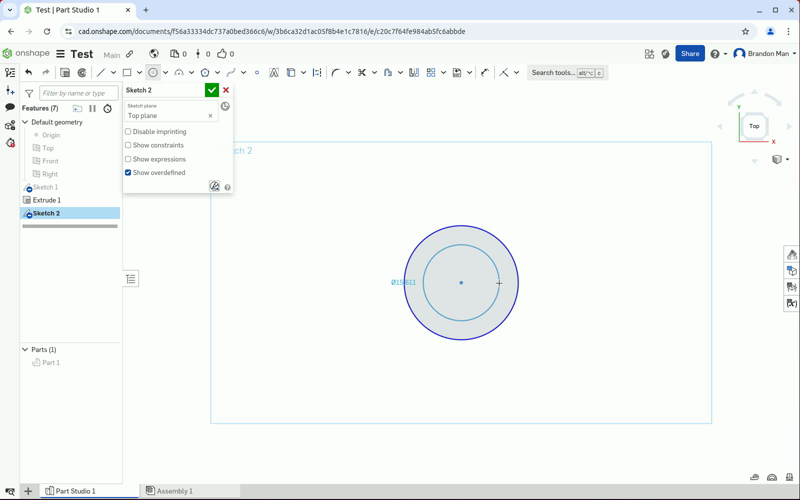
key(esc)
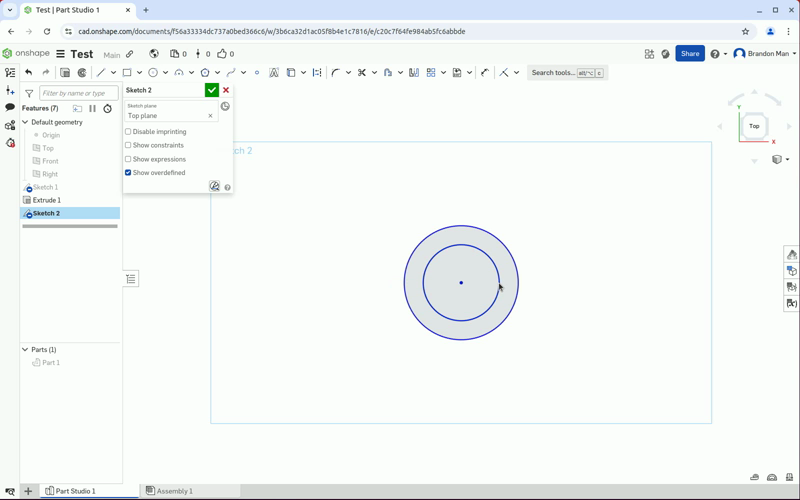
mouse_move(473, 234)
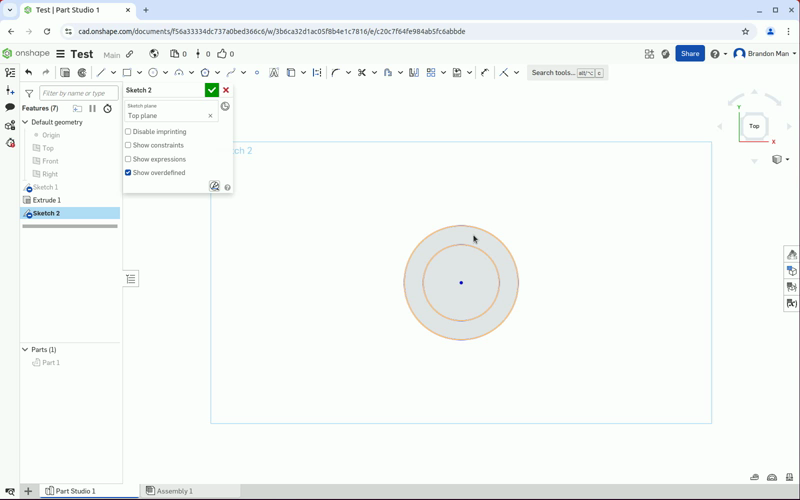
click(473, 234)
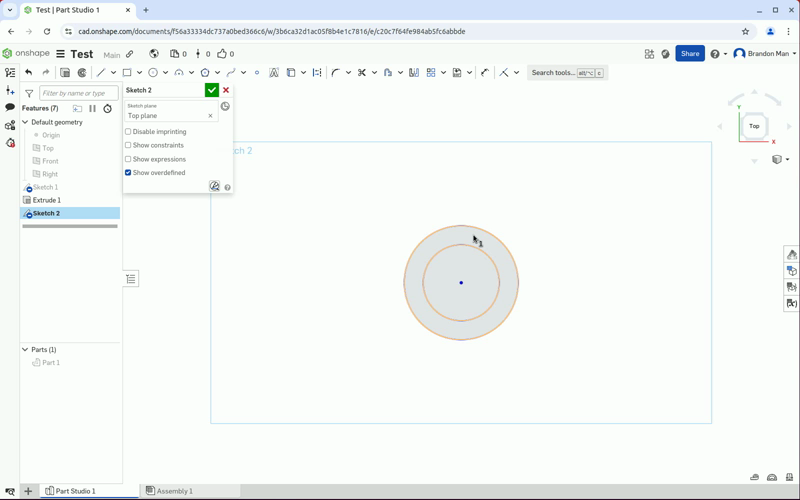
mouse_move(73, 352)
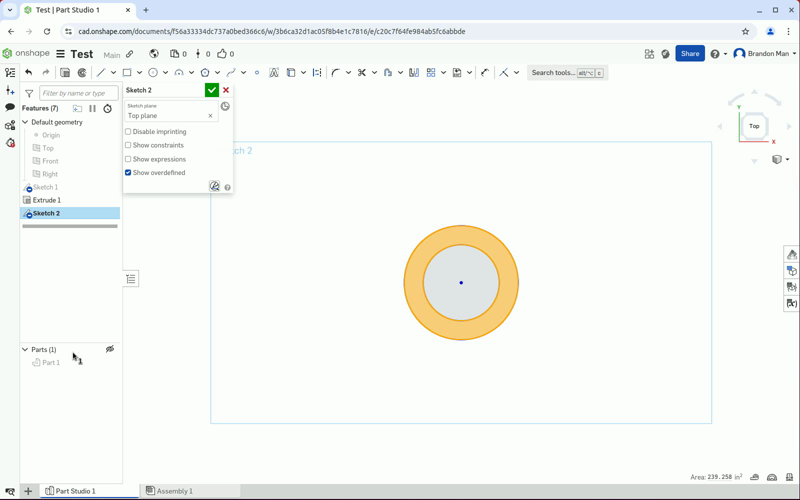
key(shift+y)
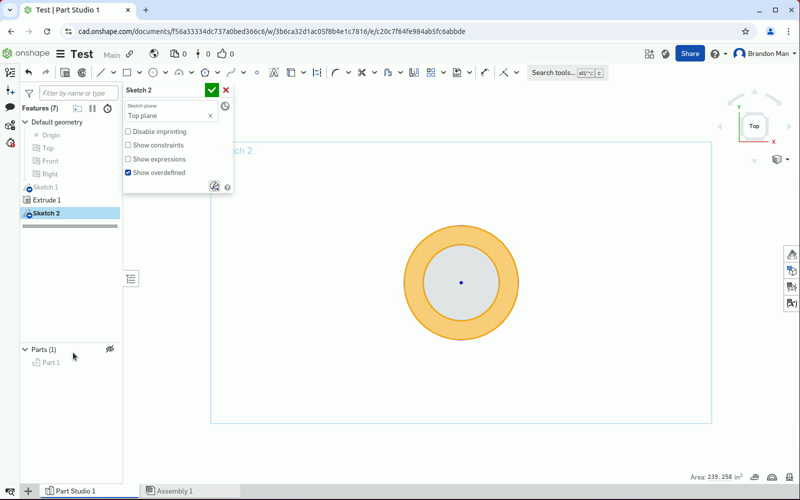
key(shift+e)
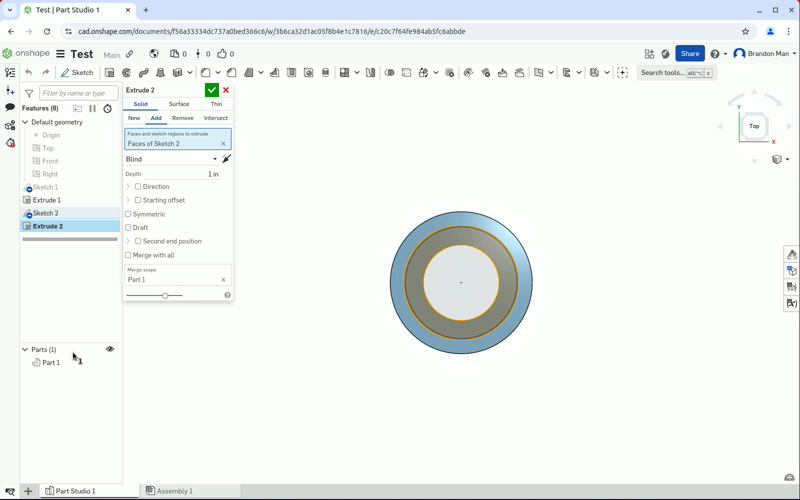
mouse_move(143, 106)
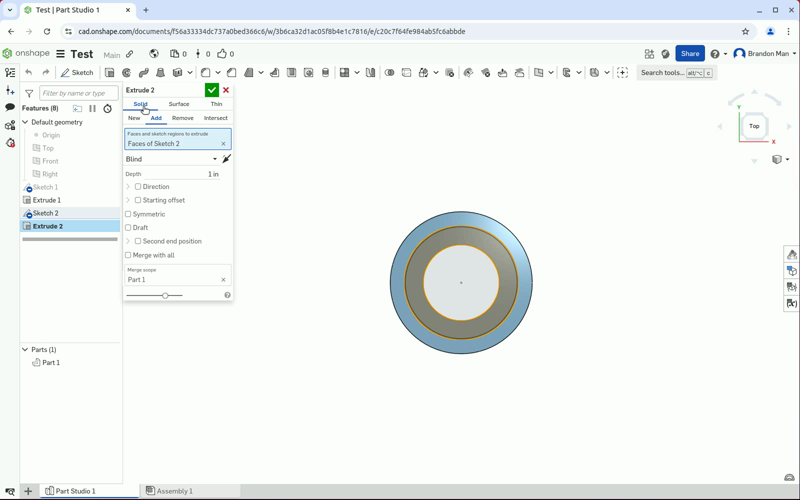
click(143, 106)
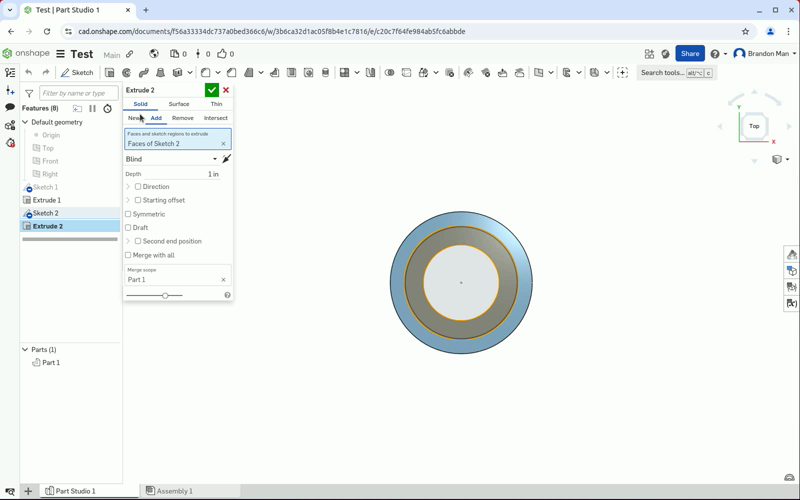
mouse_move(137, 120)
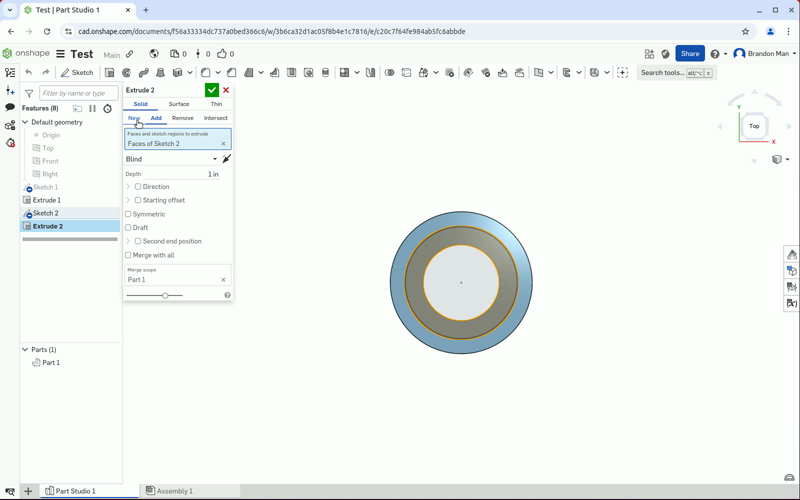
click(137, 120)
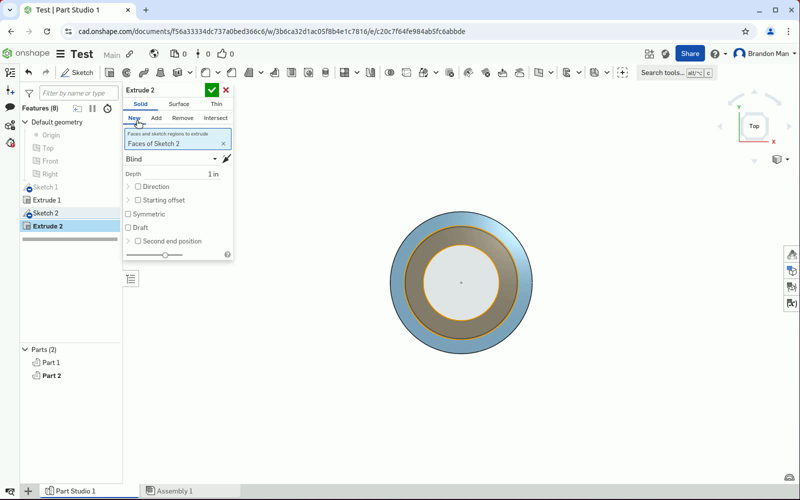
key(tab, 4)
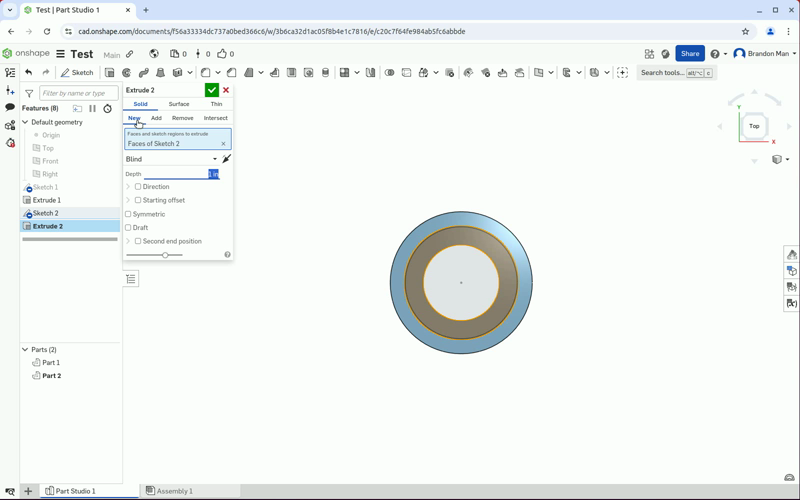
text(2.889)
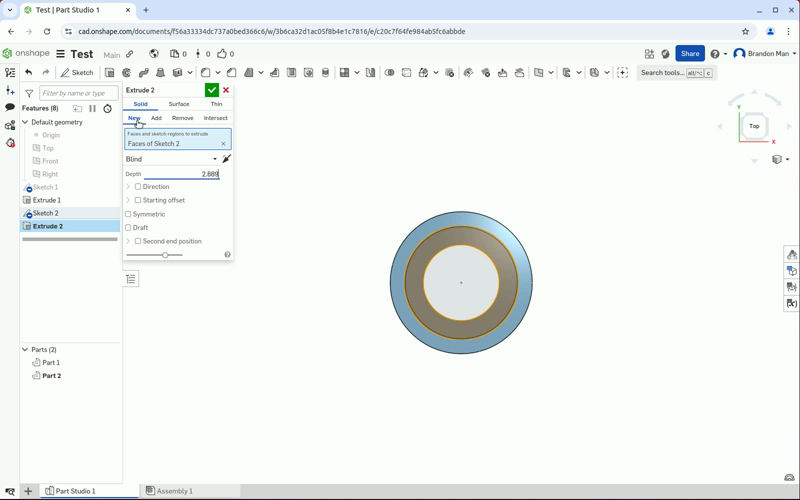
key(enter)
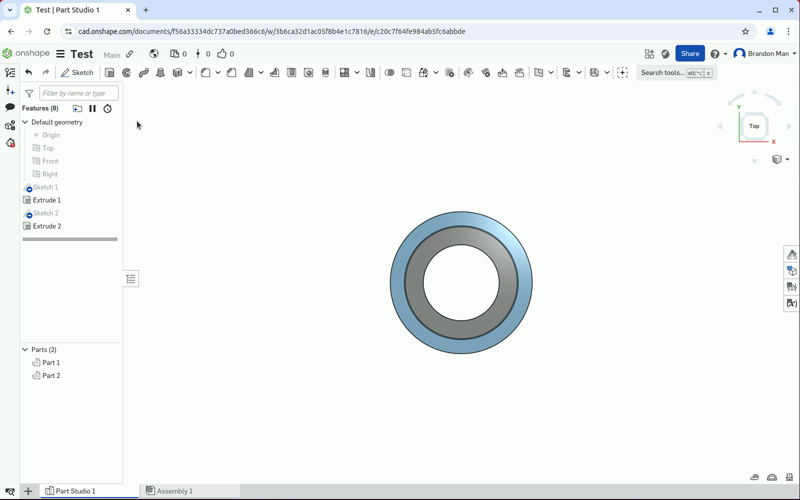
key(shift+h)
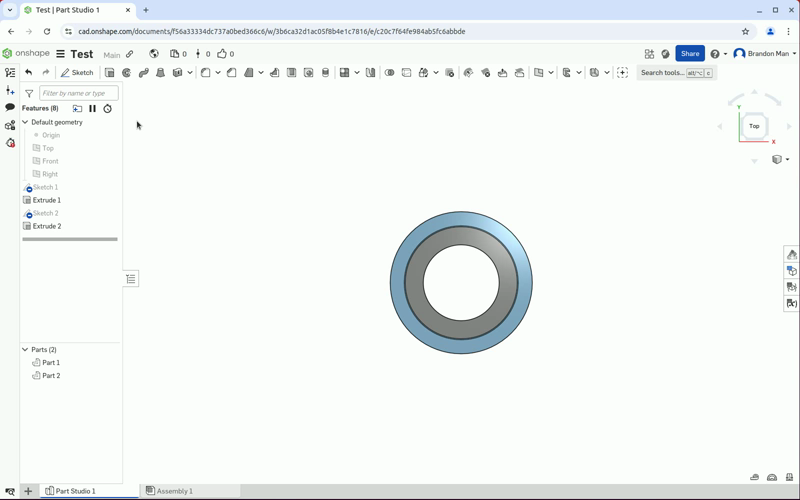
key(shift+h)
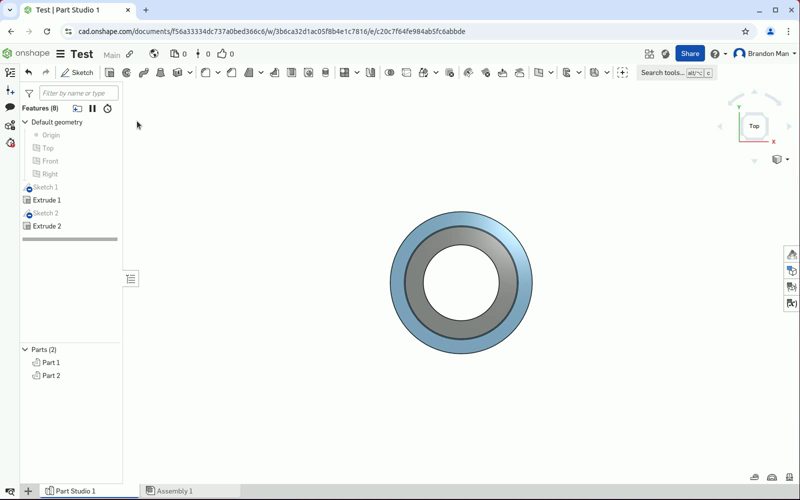
mouse_move(73, 189)
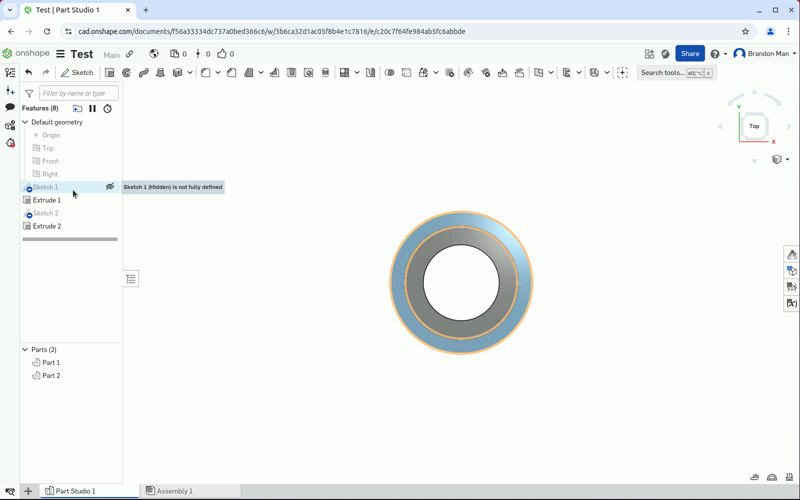
click(73, 189)
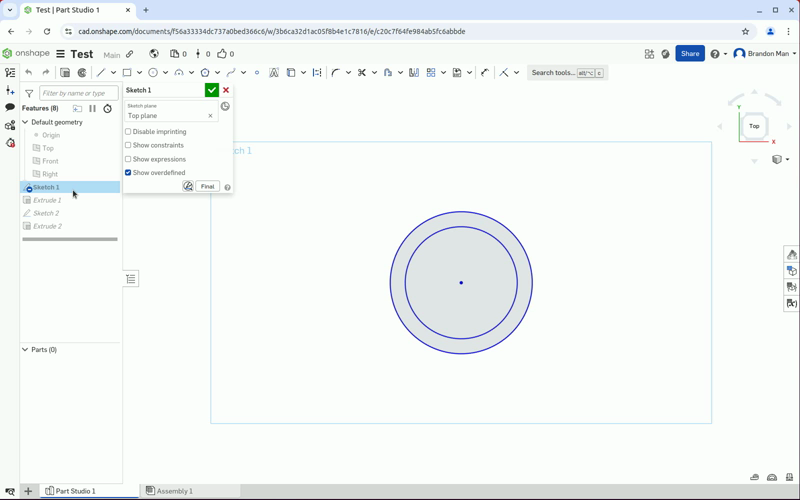
mouse_move(229, 92)
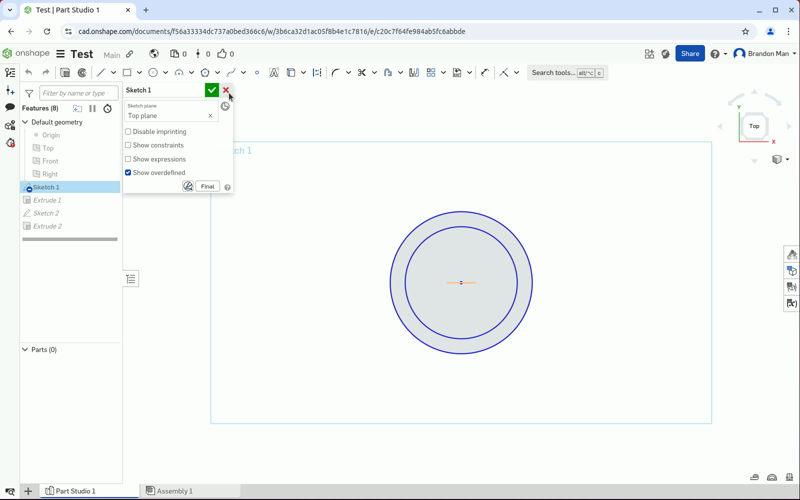
click(229, 92)
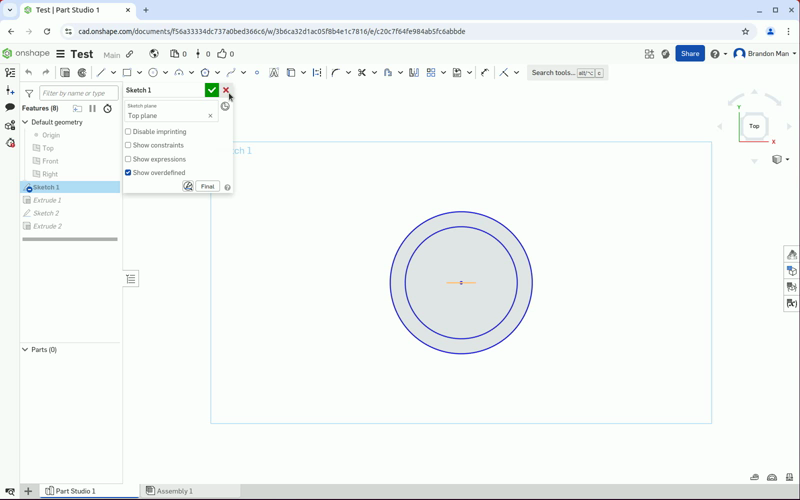
key(shift+s)
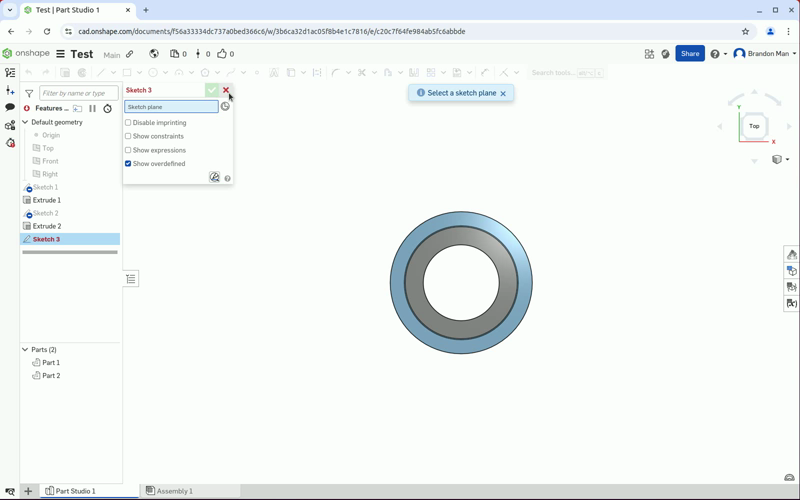
mouse_move(73, 150)
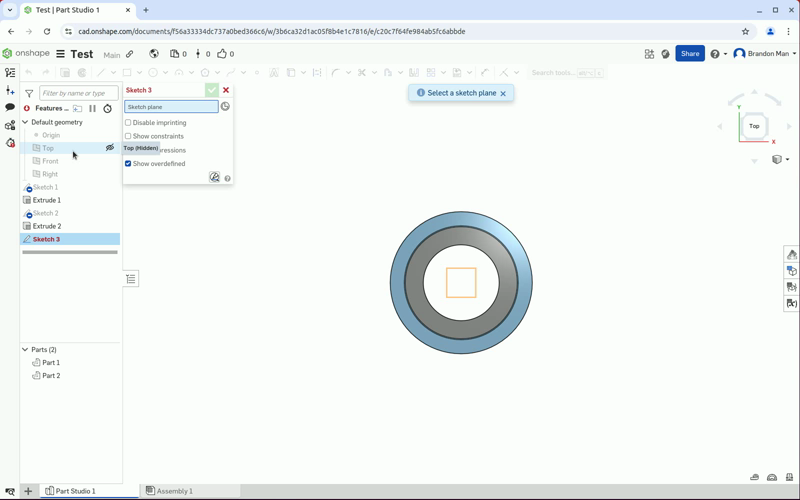
click(73, 150)
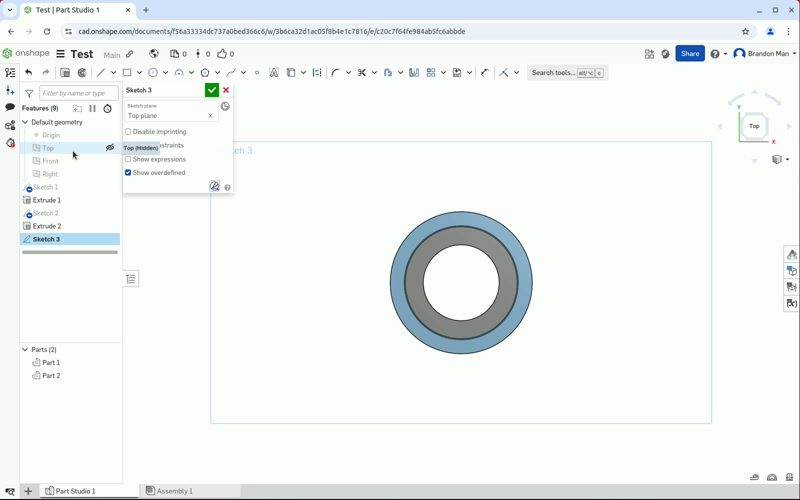
mouse_move(73, 352)
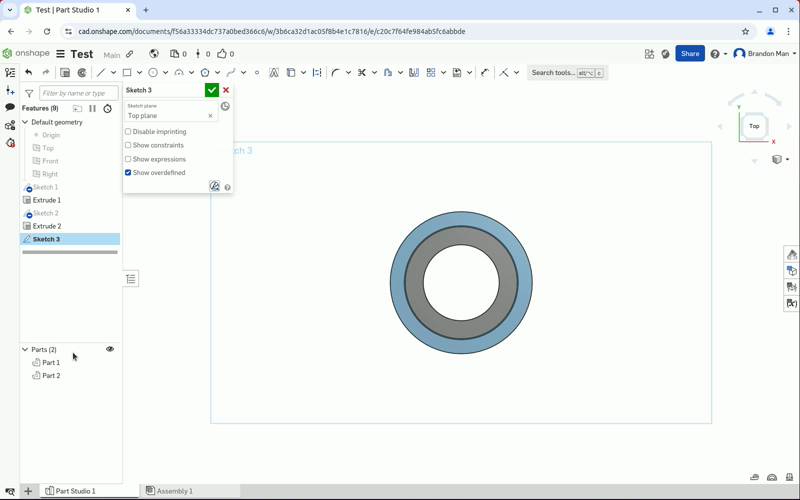
key(y)
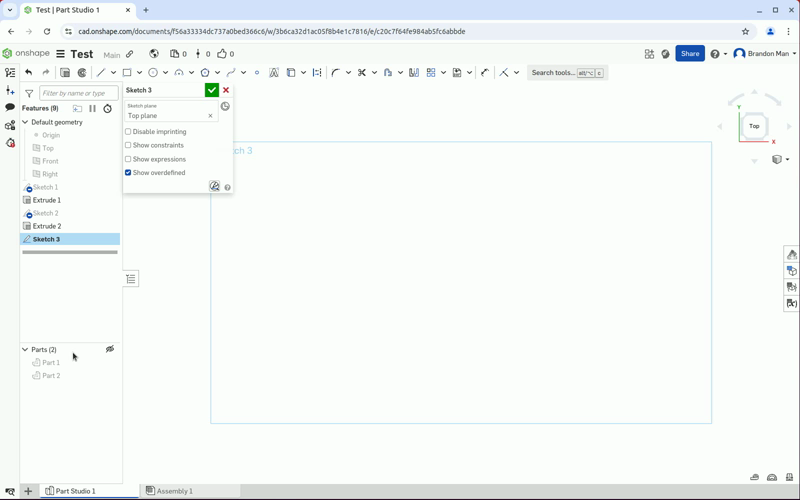
key(c)
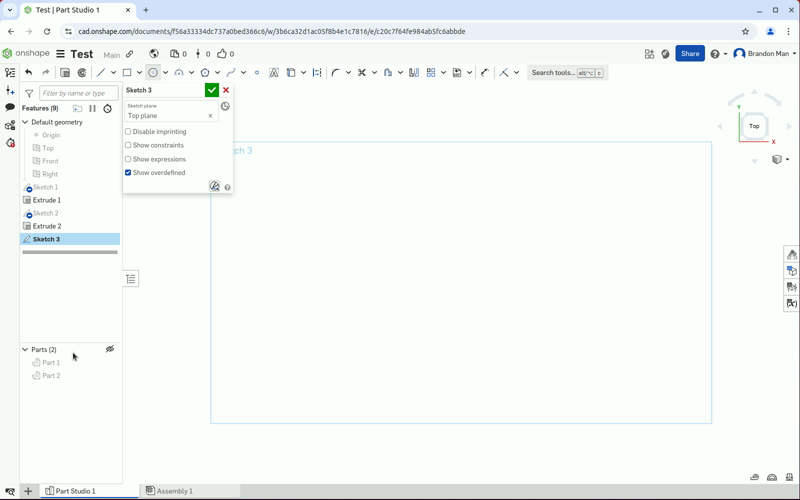
key_down(shift)
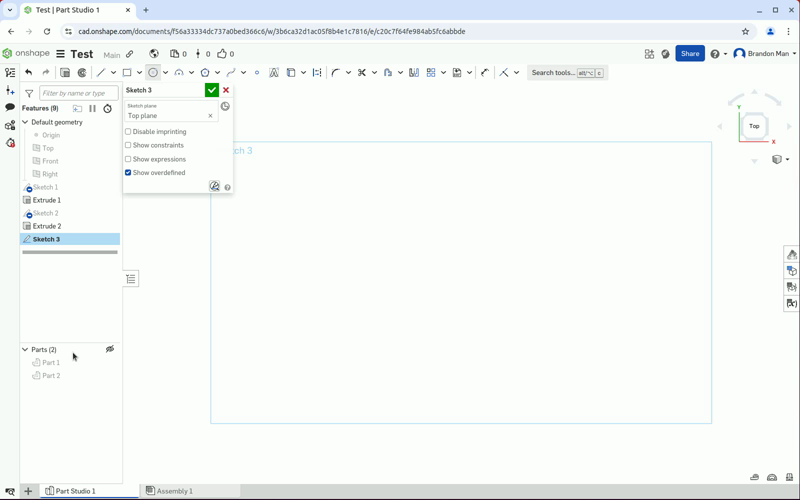
mouse_move(461, 282)
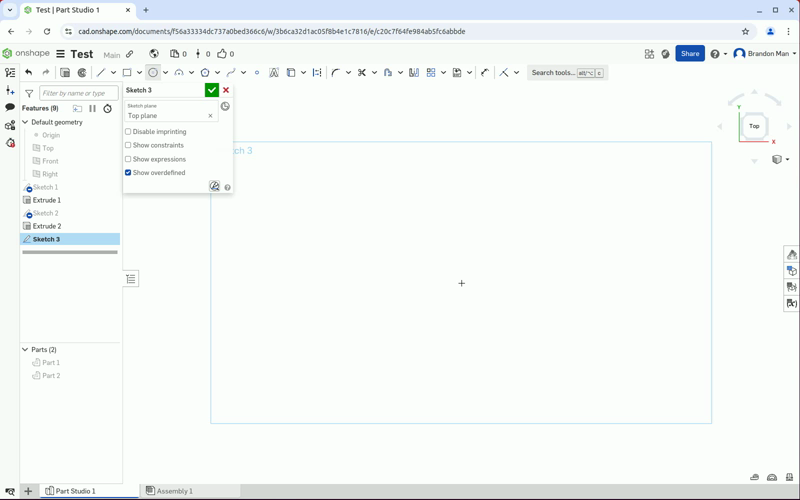
click(461, 282)
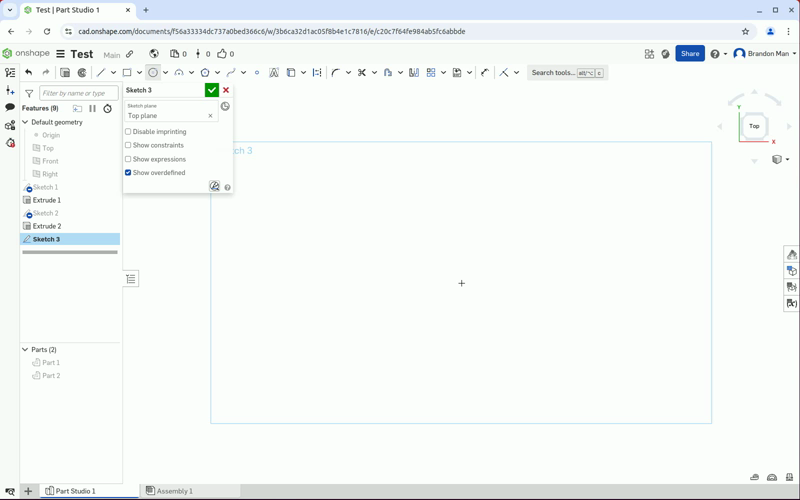
key_up(shift)
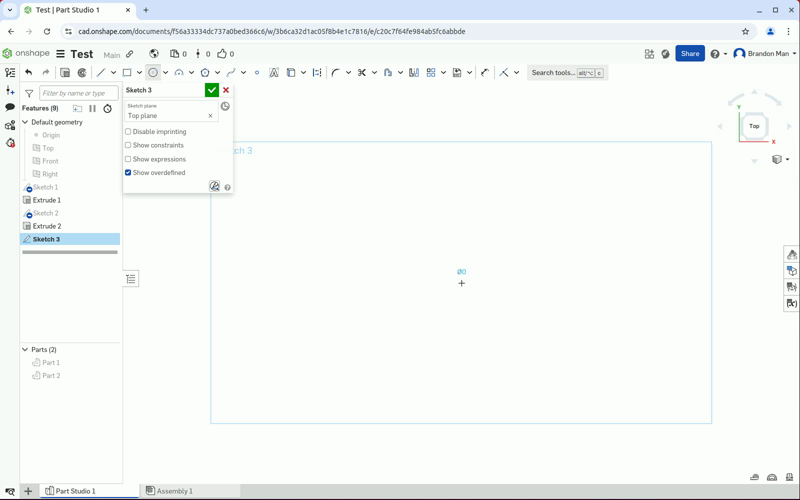
mouse_move(500, 282)
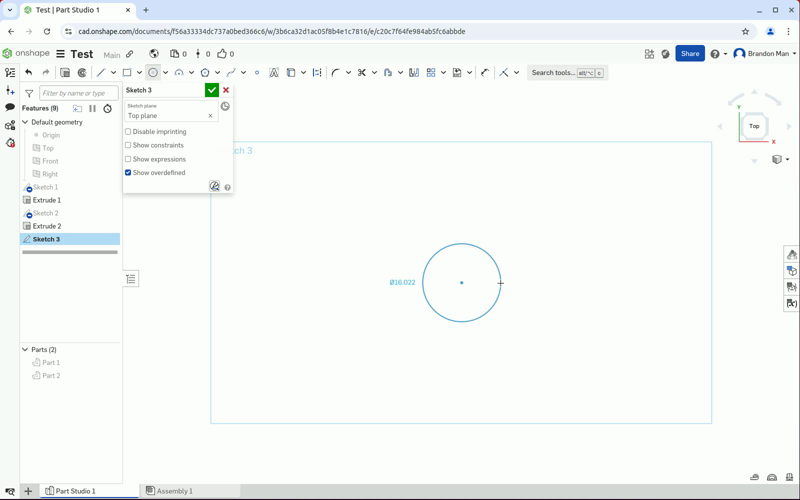
click(500, 282)
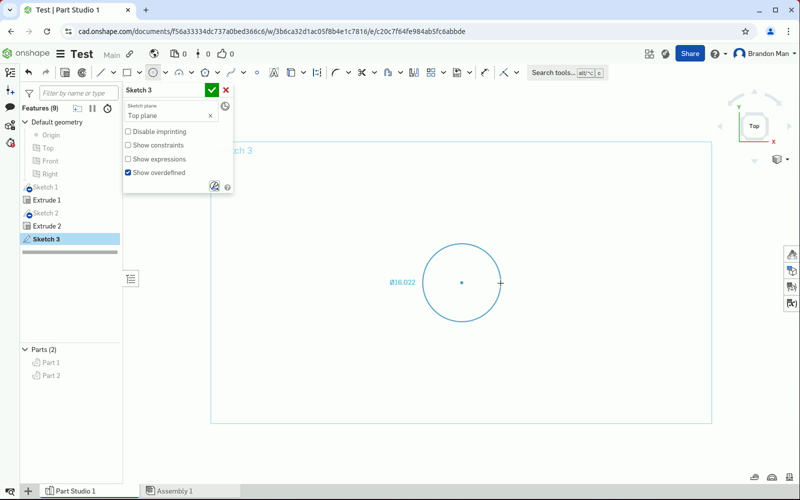
key(esc)
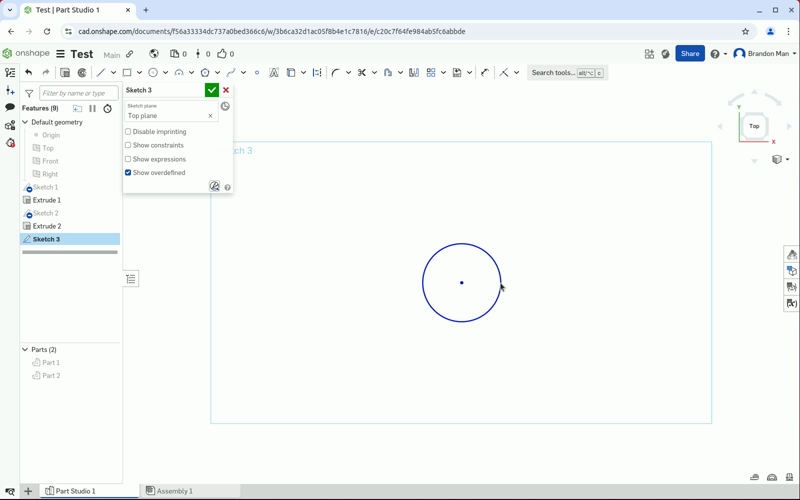
key(c)
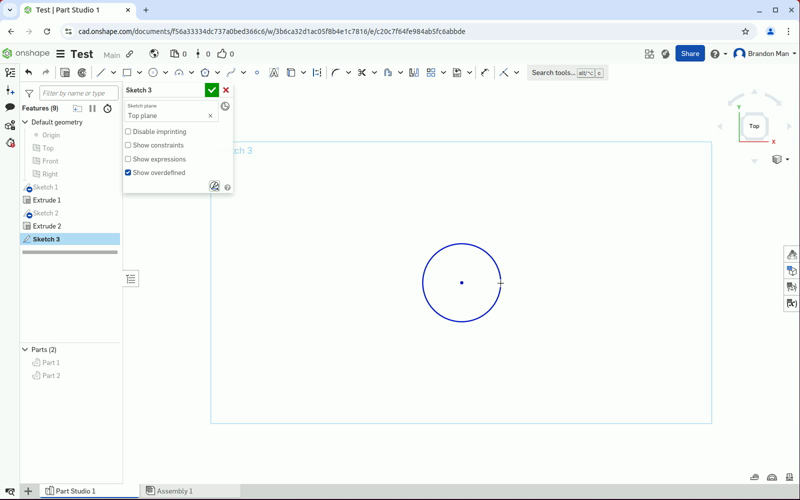
key_down(shift)
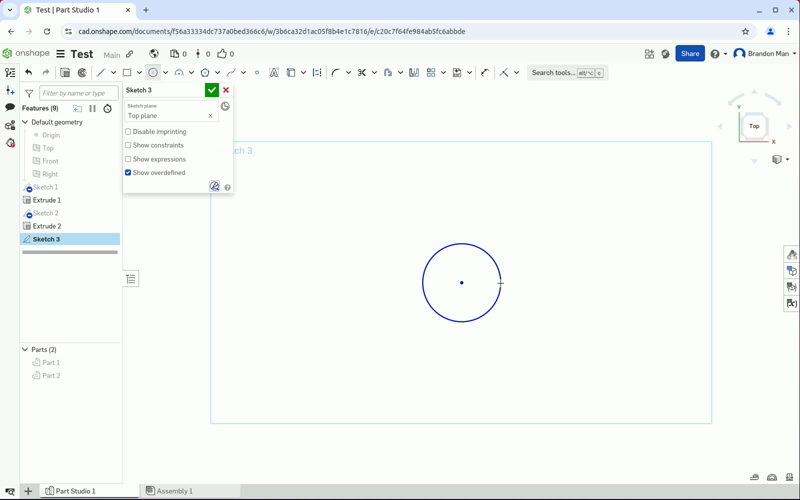
mouse_move(461, 282)
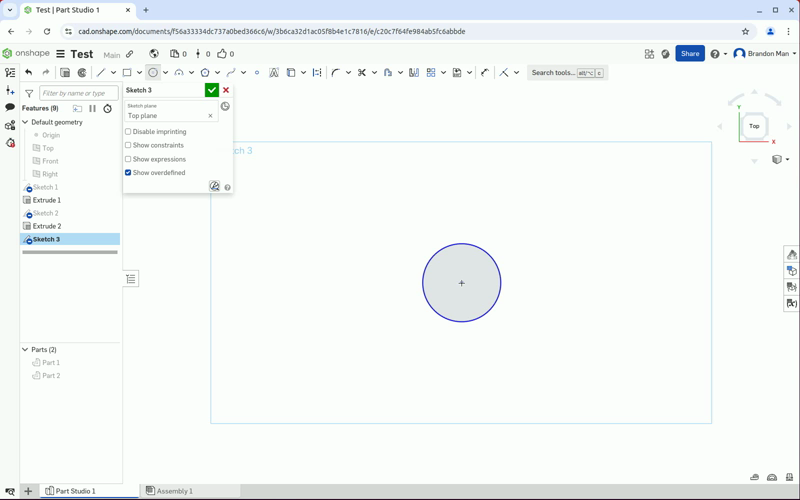
click(461, 282)
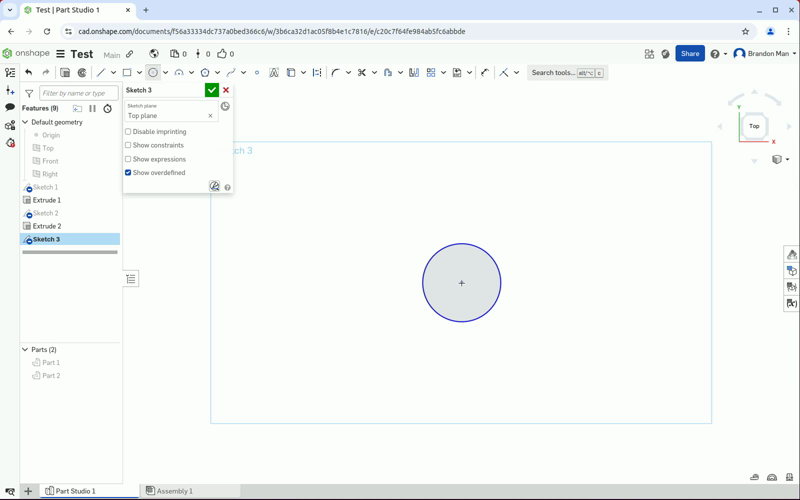
key_up(shift)
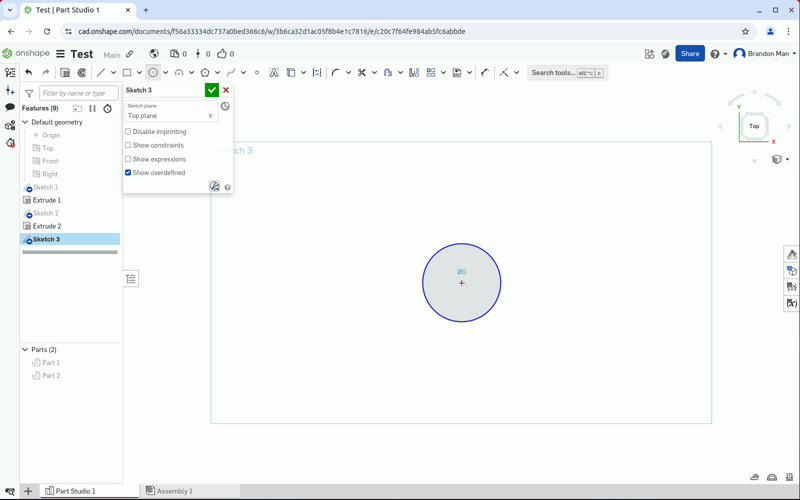
mouse_move(490, 282)
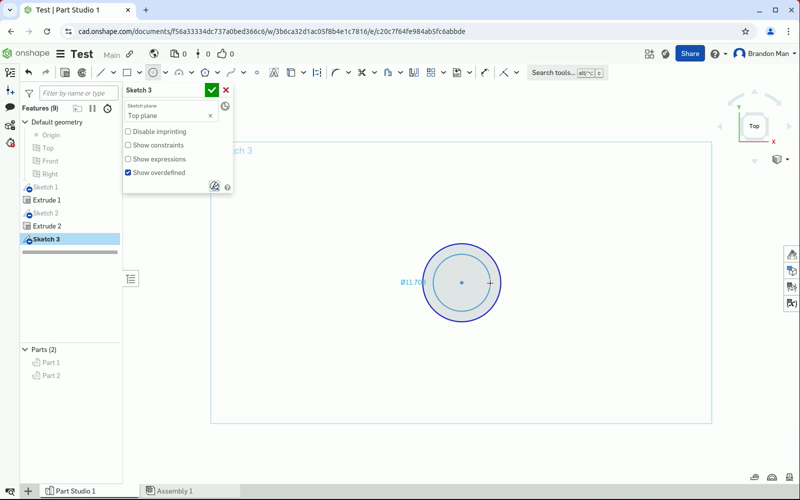
click(490, 282)
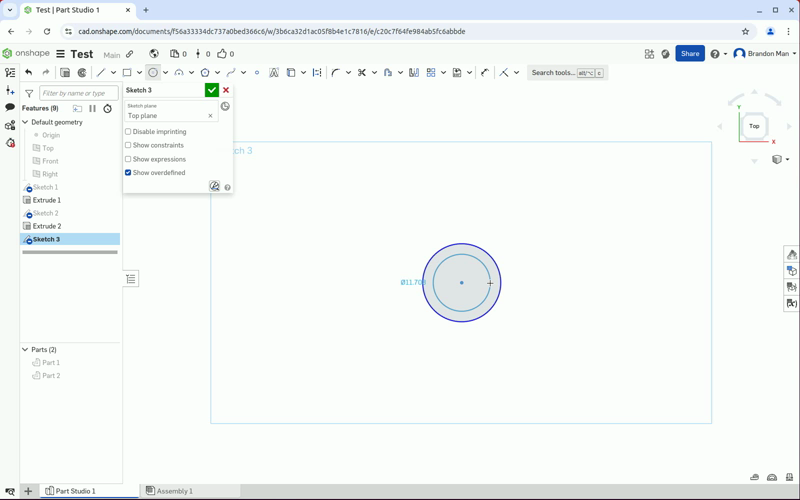
key(esc)
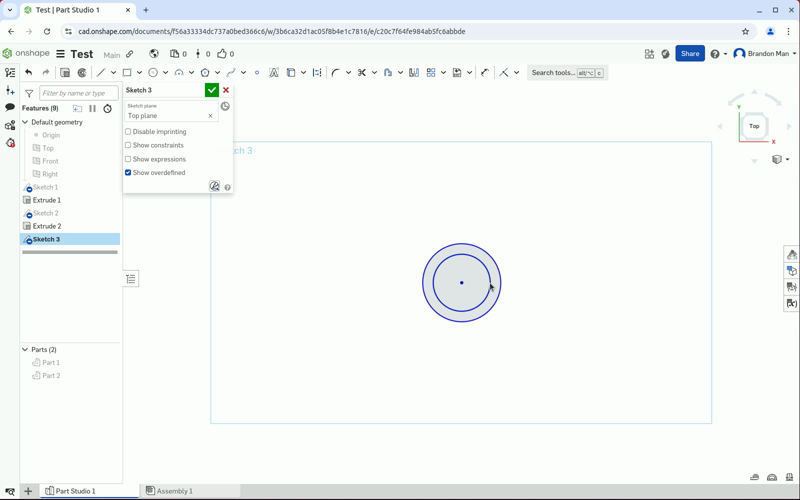
mouse_move(460, 252)
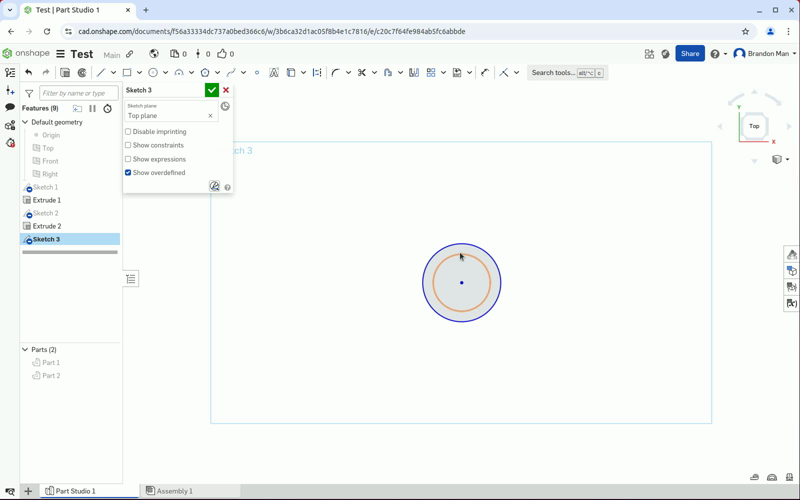
click(460, 252)
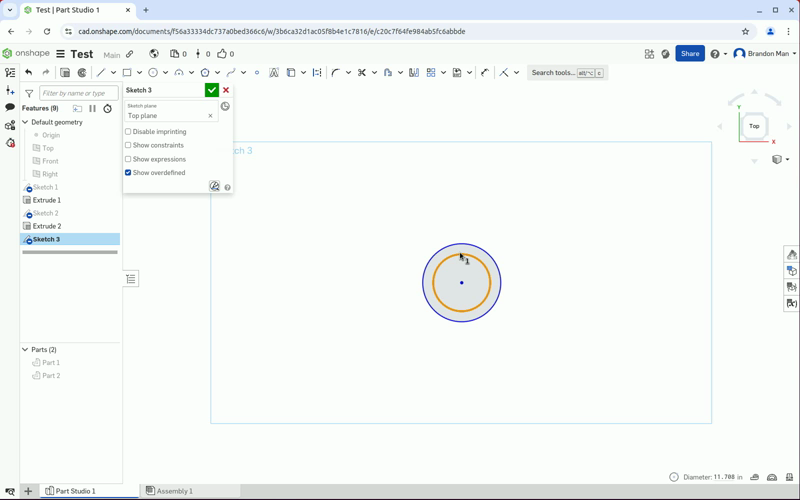
mouse_move(73, 352)
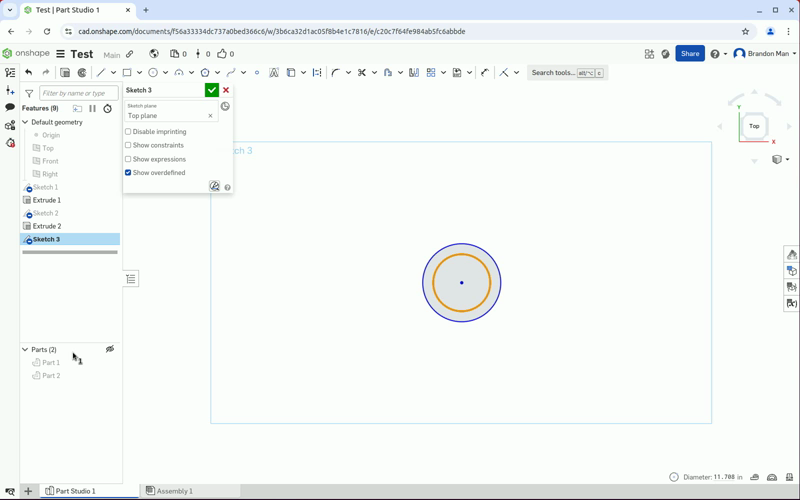
key(shift+y)
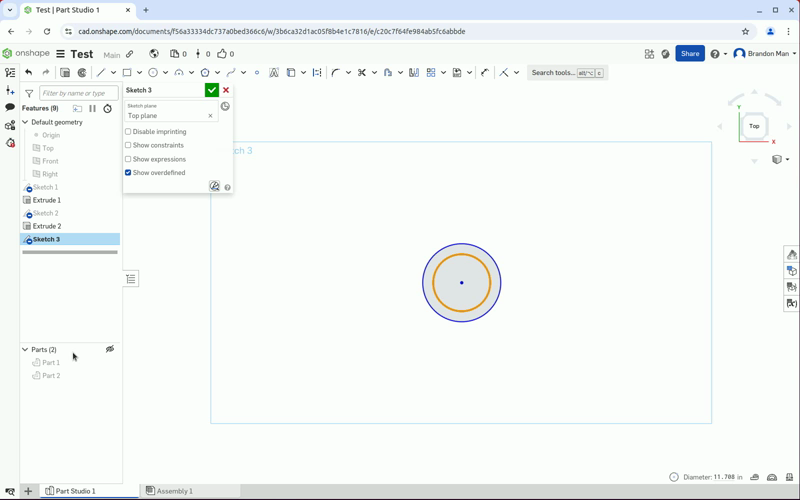
key(shift+e)
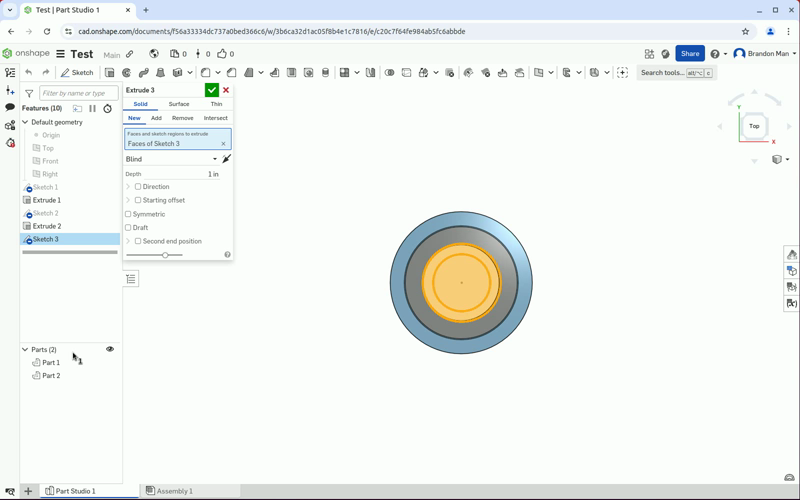
mouse_move(143, 106)
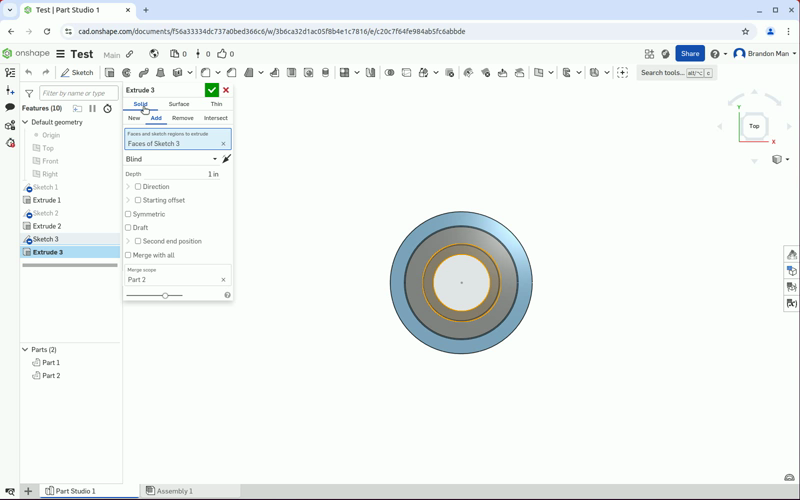
click(143, 106)
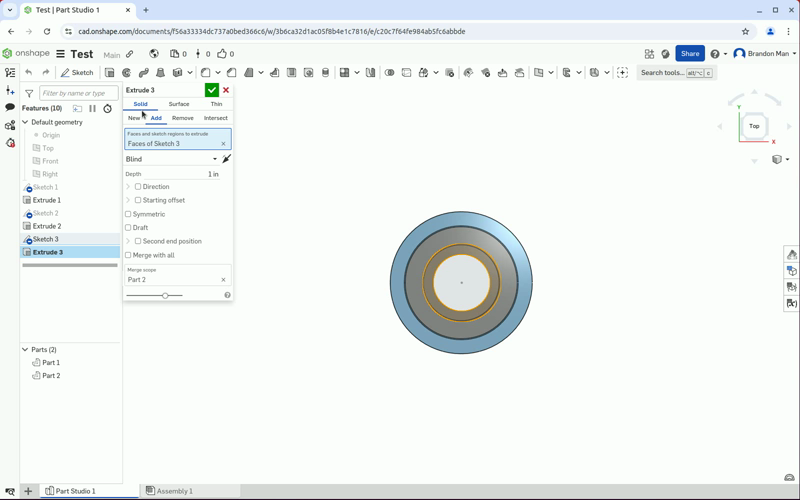
mouse_move(137, 120)
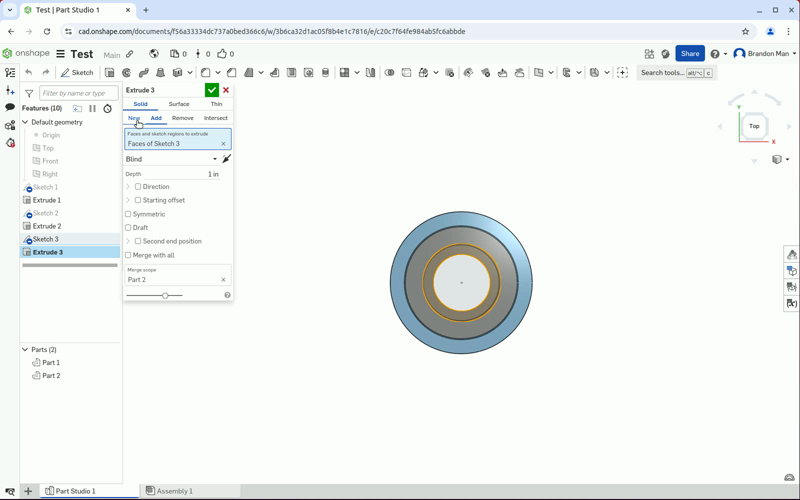
click(137, 120)
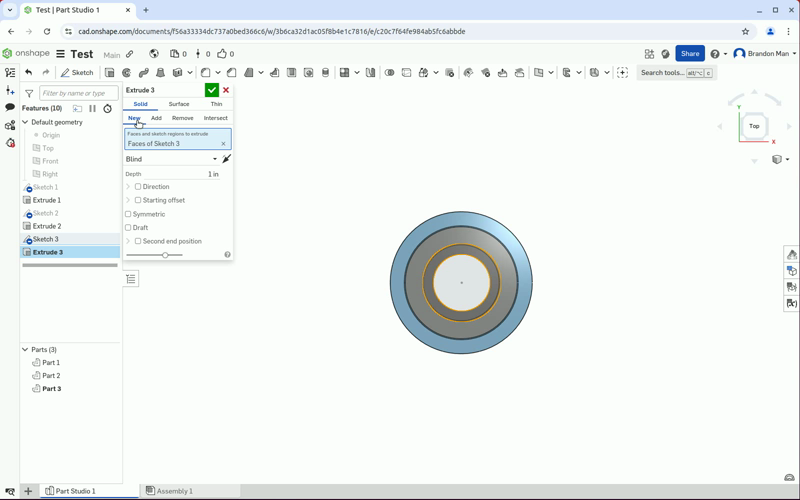
key(tab, 4)
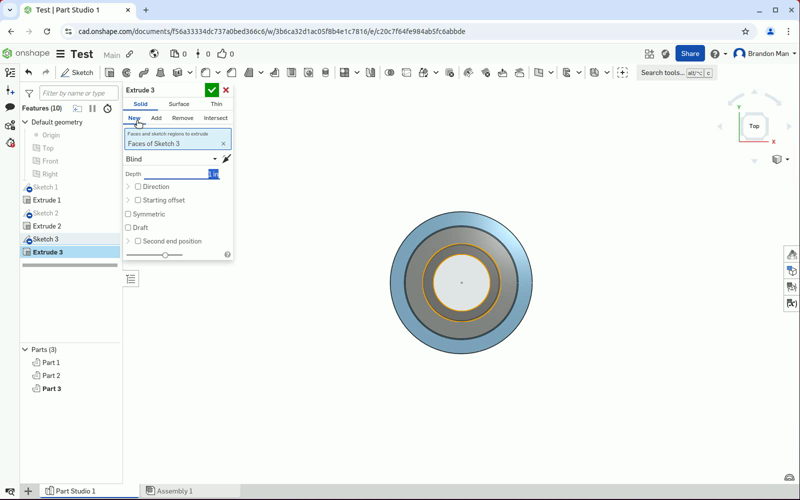
text(2.889)
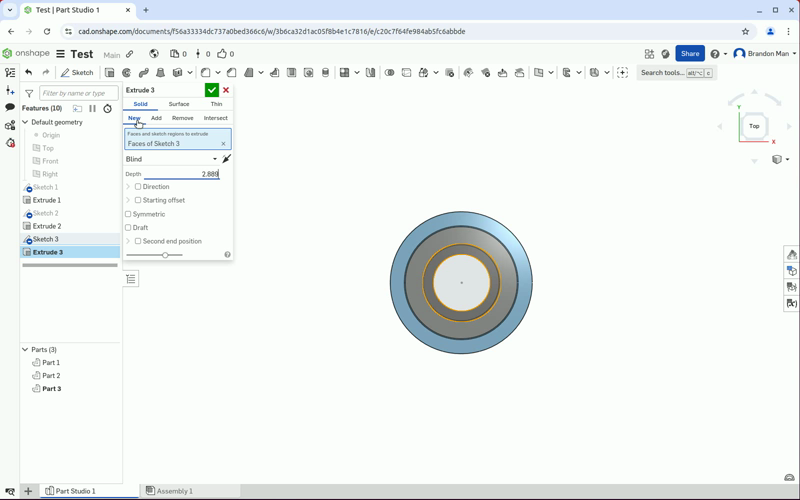
key(enter)
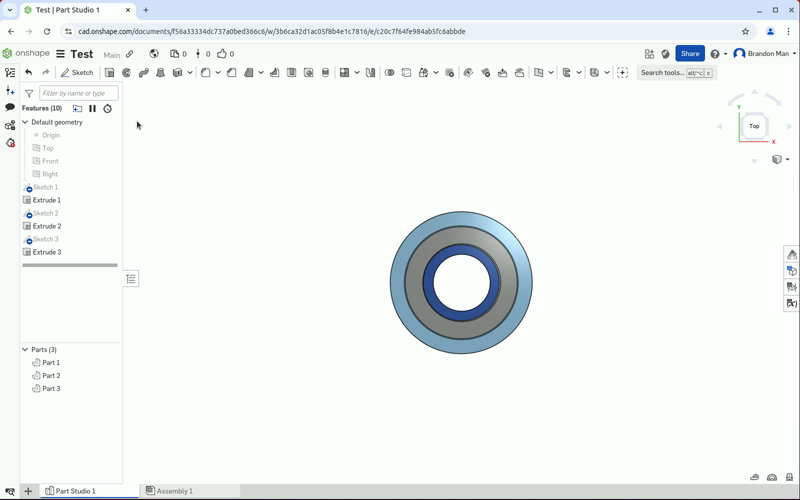
key(shift+h)
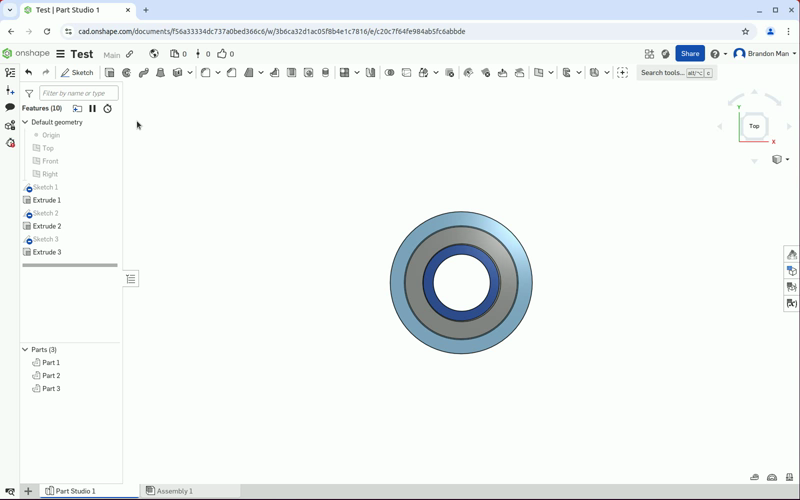
key(shift+h)
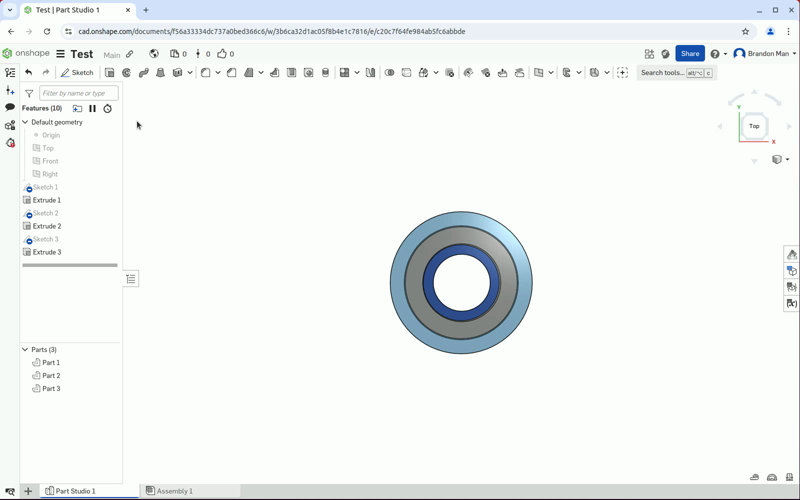
mouse_move(73, 189)
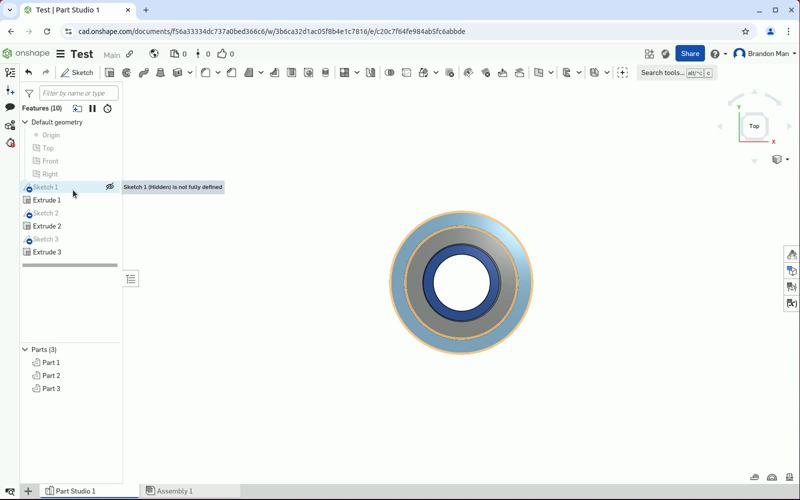
click(73, 189)
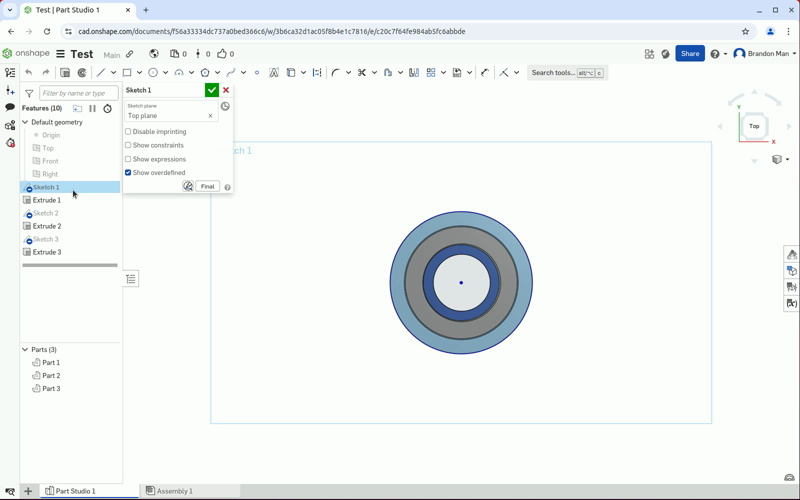
mouse_move(229, 92)
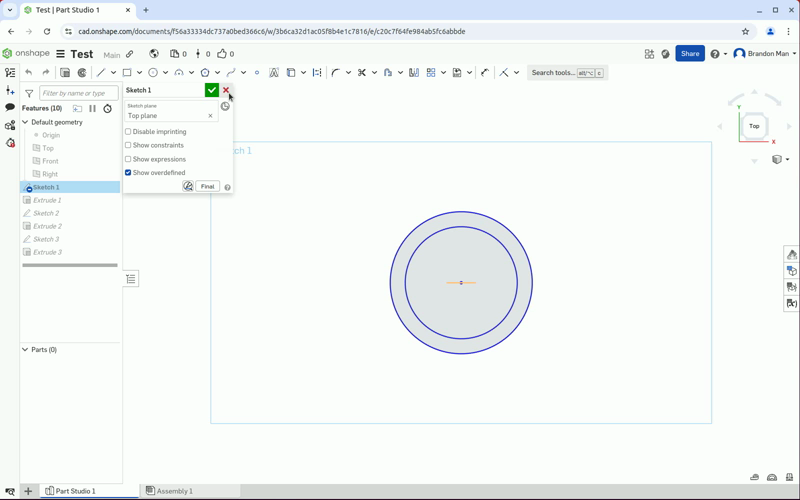
click(229, 92)
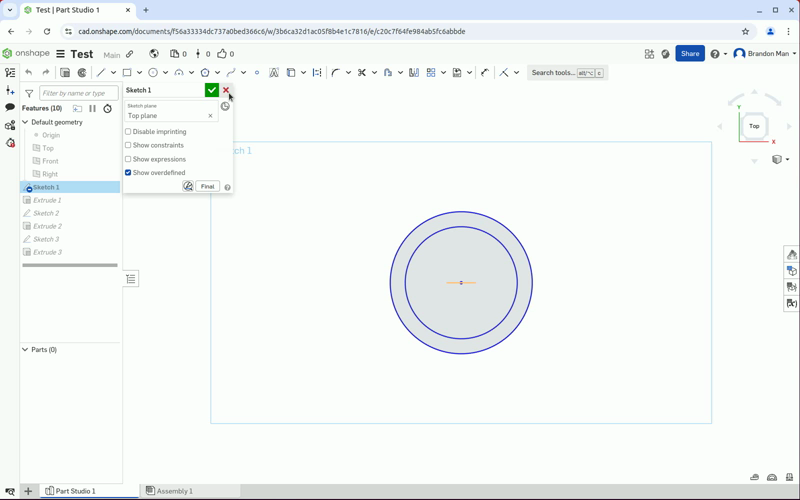
key(shift+s)
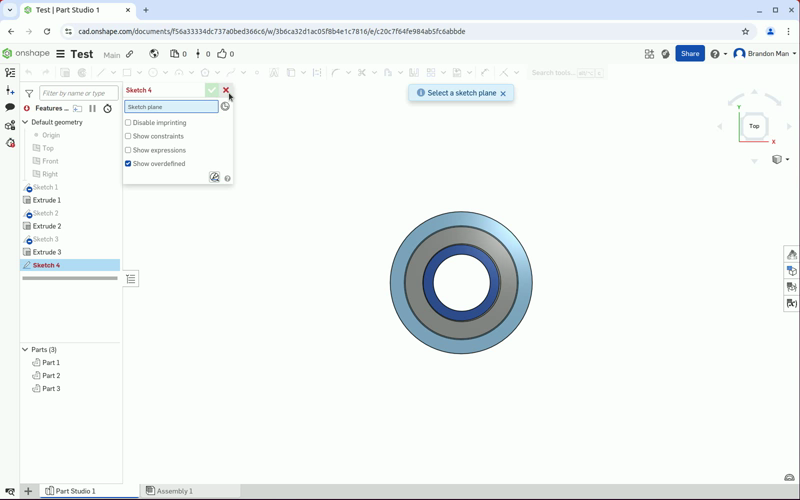
mouse_move(73, 150)
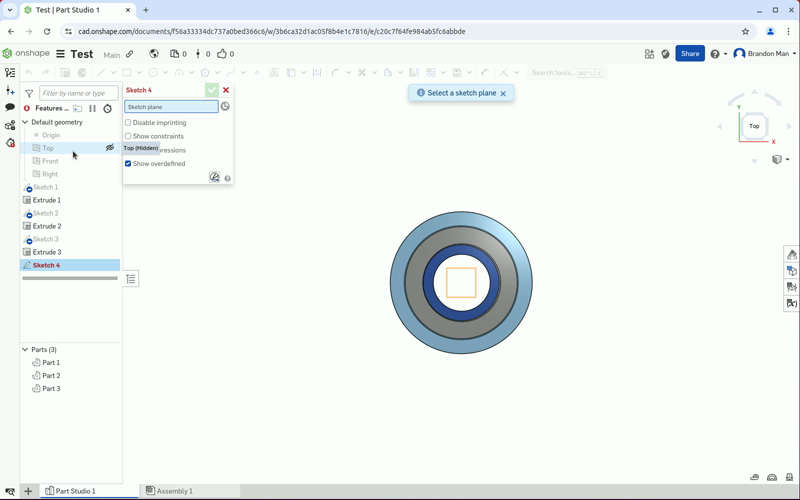
click(73, 150)
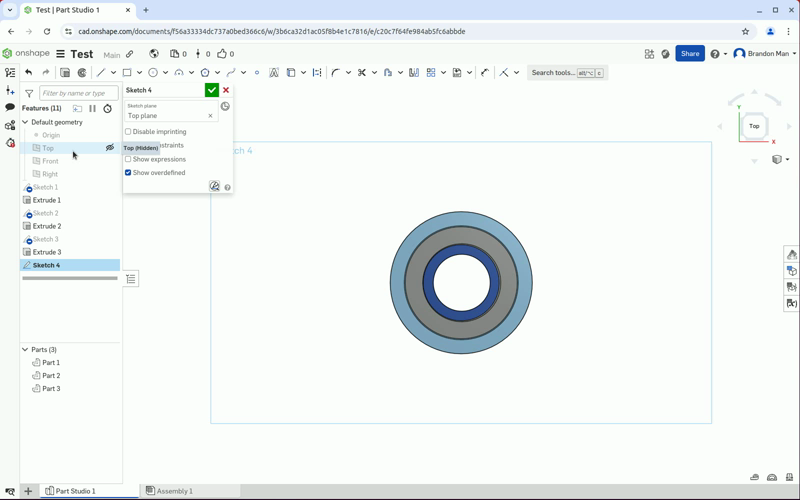
mouse_move(73, 352)
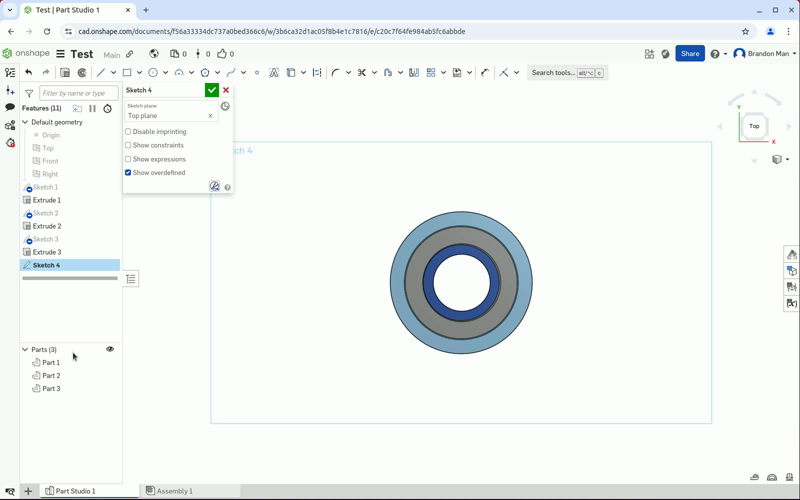
key(y)
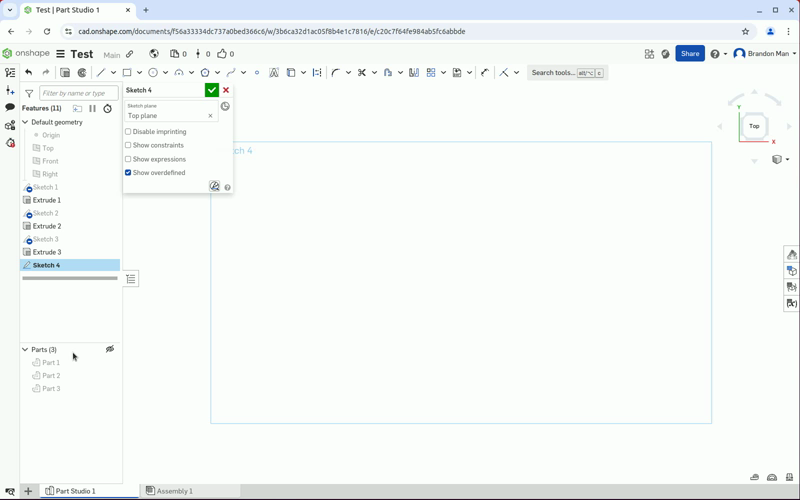
key(c)
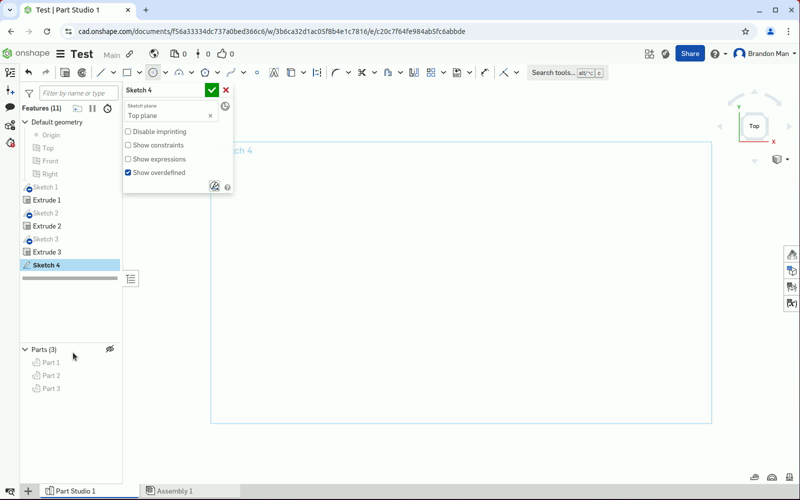
key_down(shift)
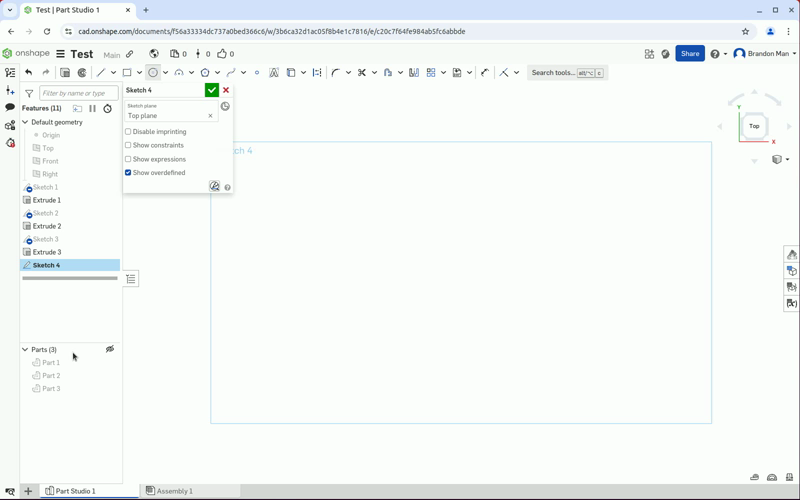
mouse_move(461, 282)
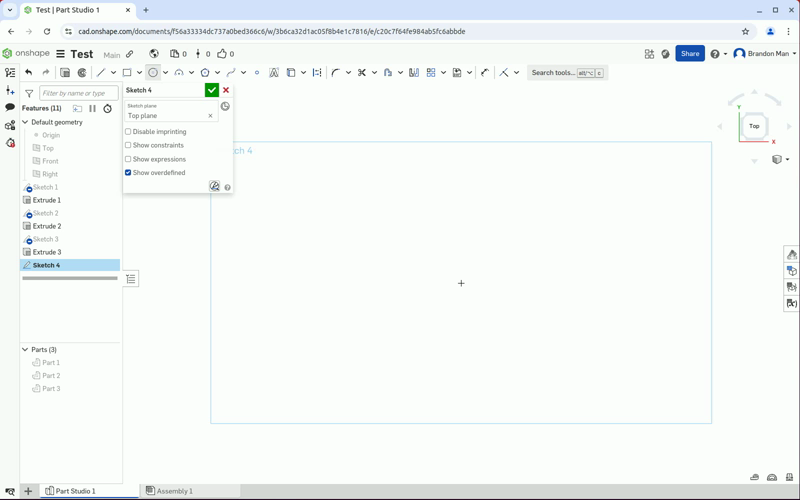
click(461, 282)
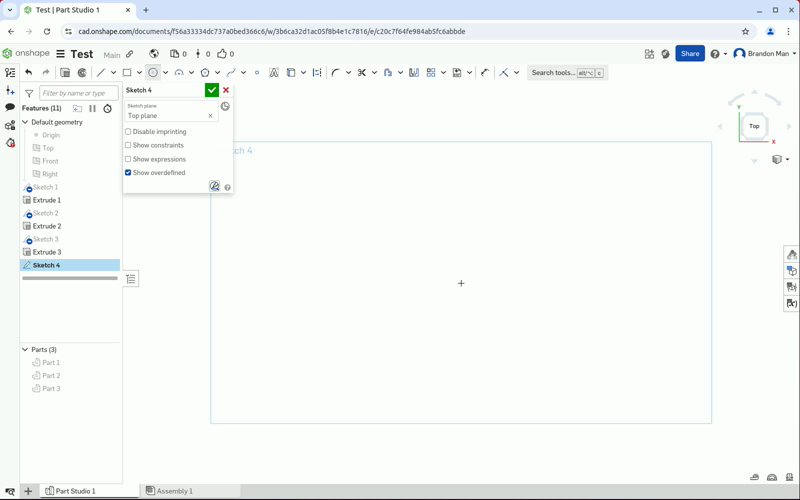
key_up(shift)
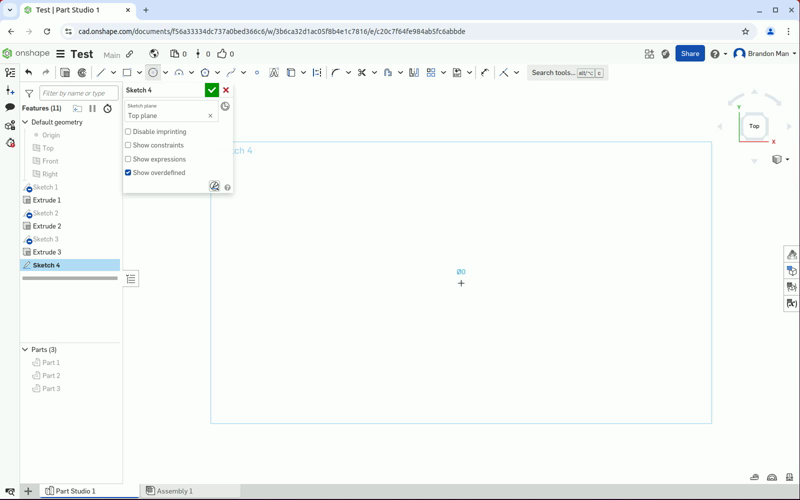
mouse_move(490, 282)
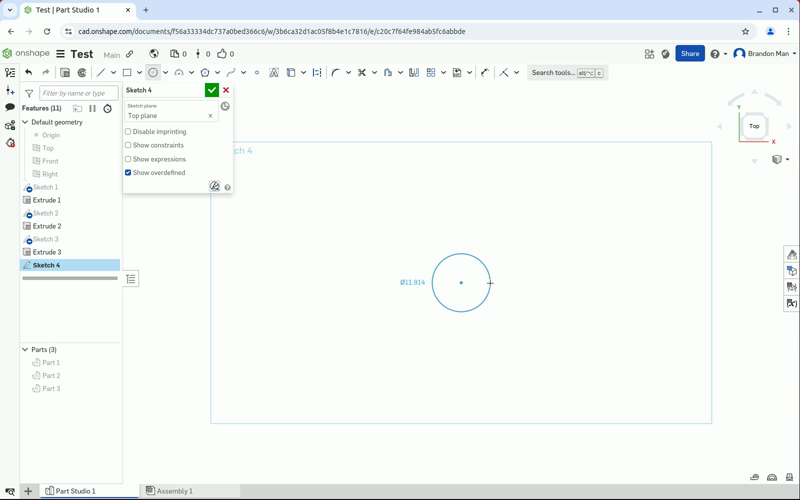
click(490, 282)
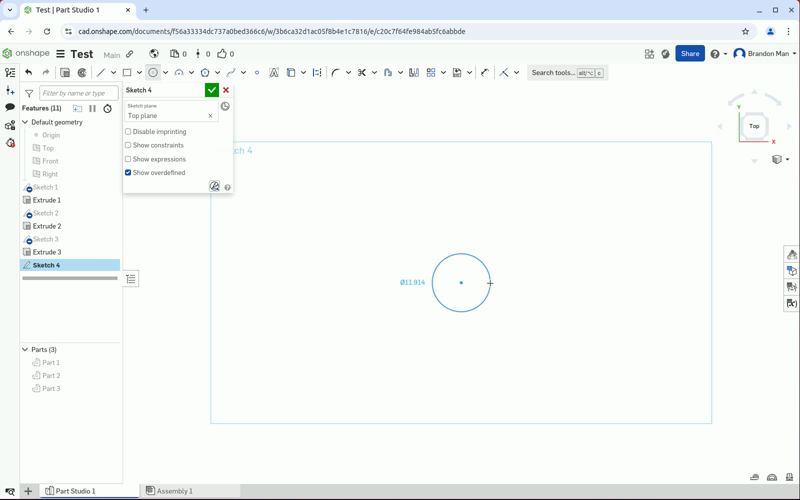
key(esc)
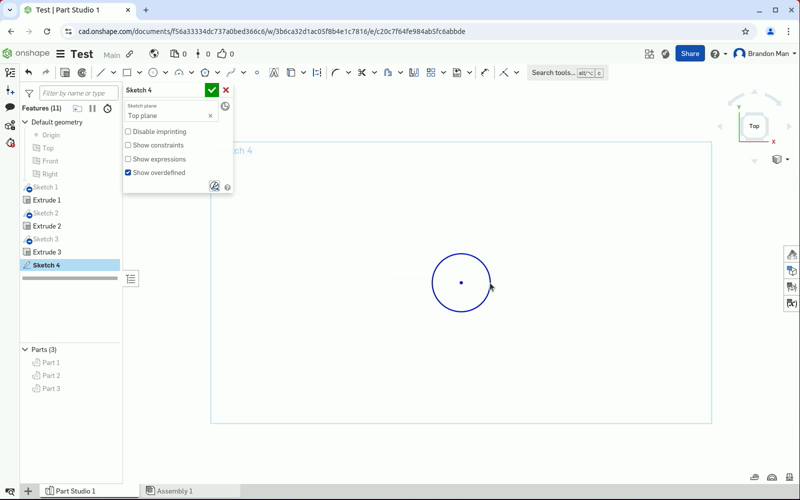
key(c)
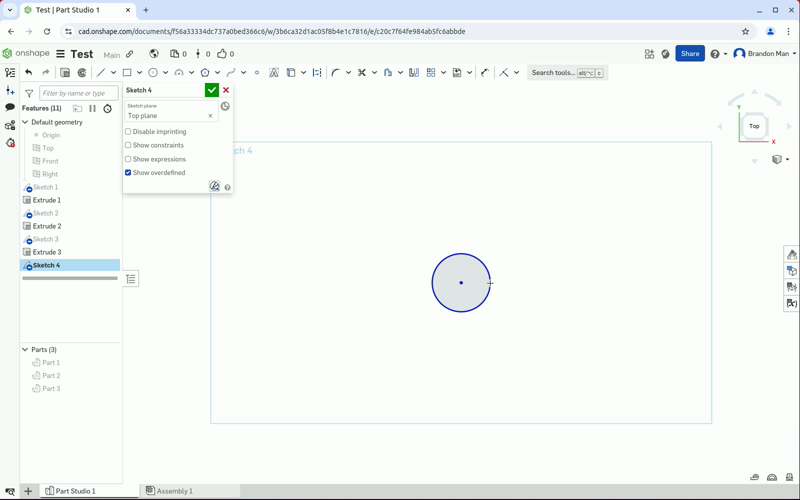
key_down(shift)
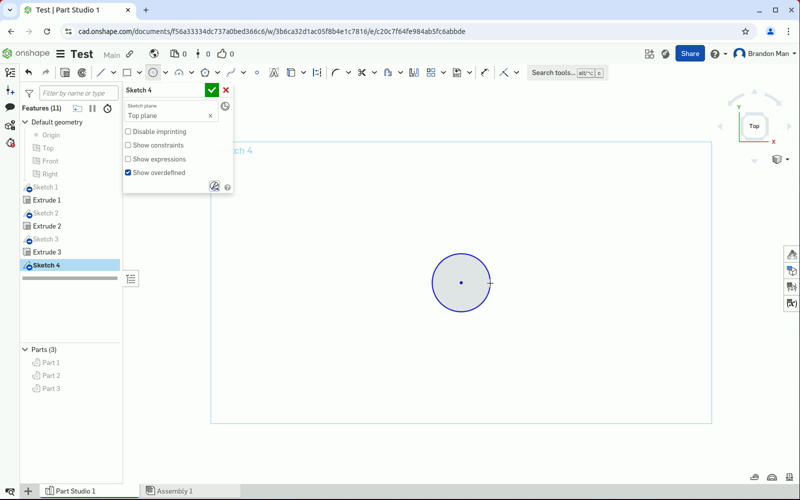
mouse_move(461, 282)
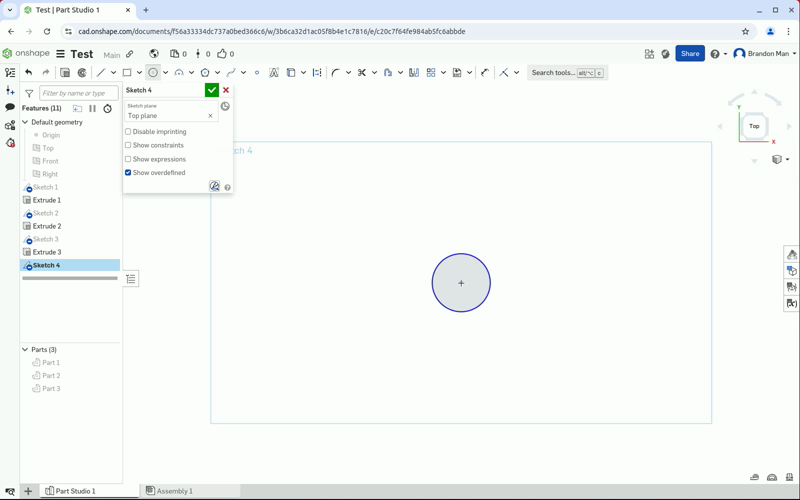
click(461, 282)
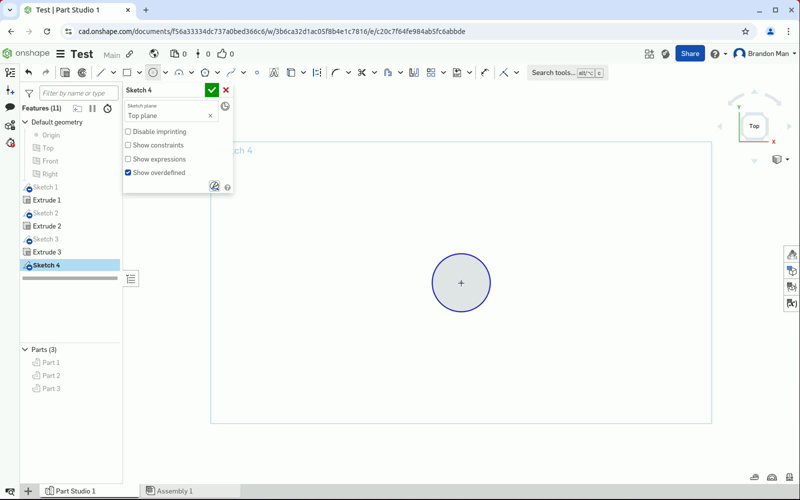
key_up(shift)
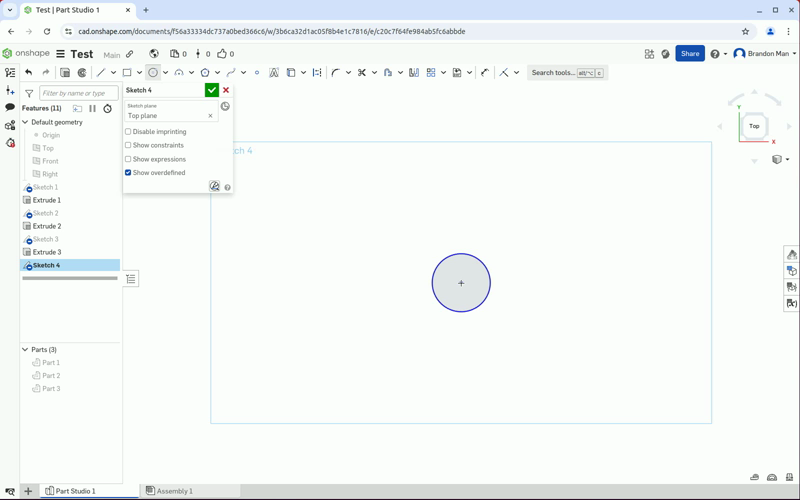
mouse_move(481, 282)
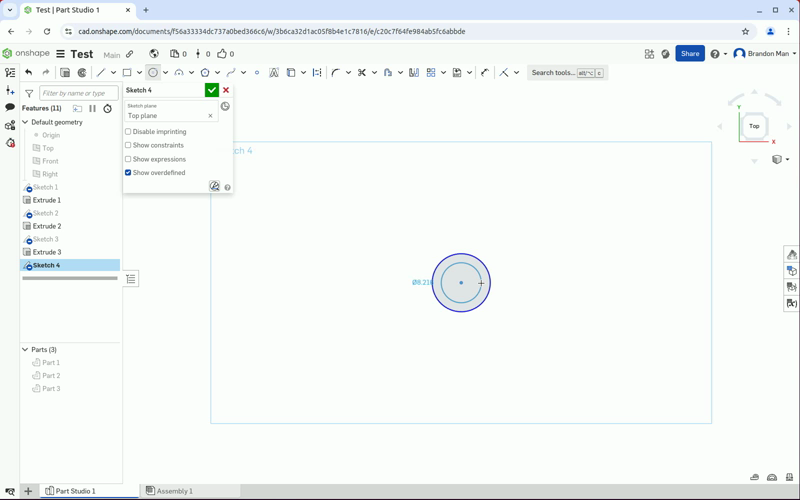
click(481, 282)
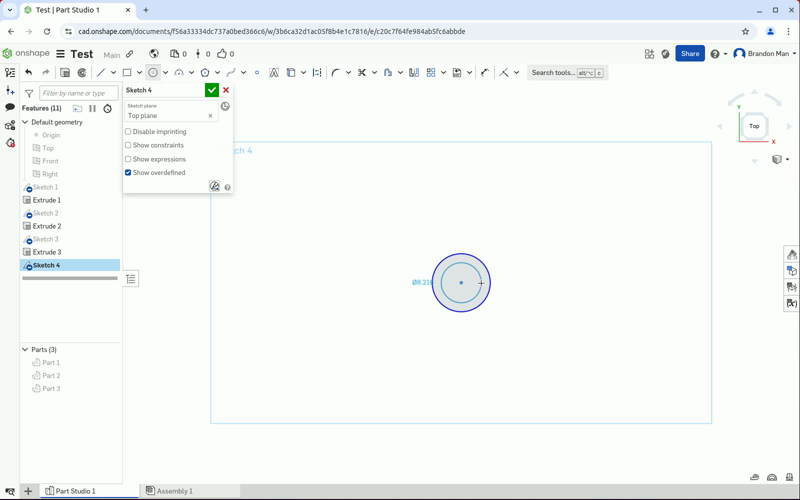
key(esc)
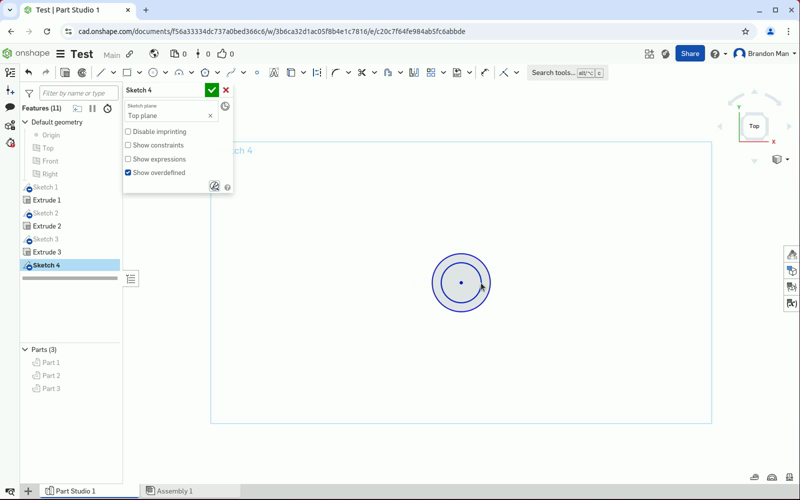
mouse_move(451, 306)
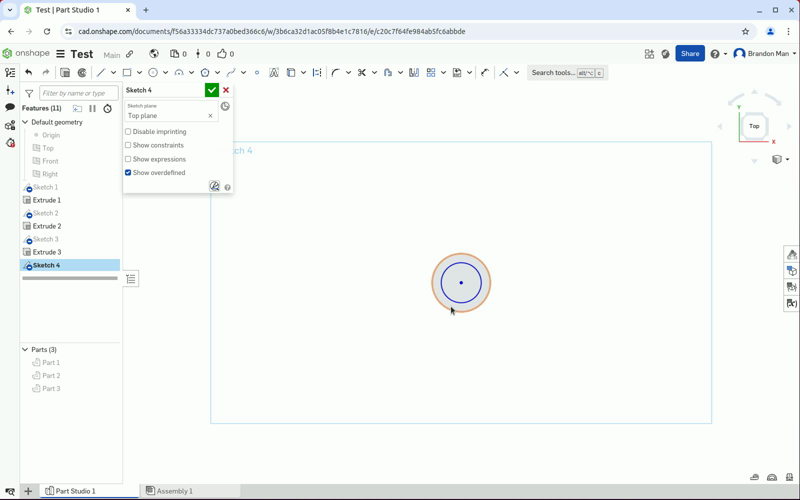
scroll(6)
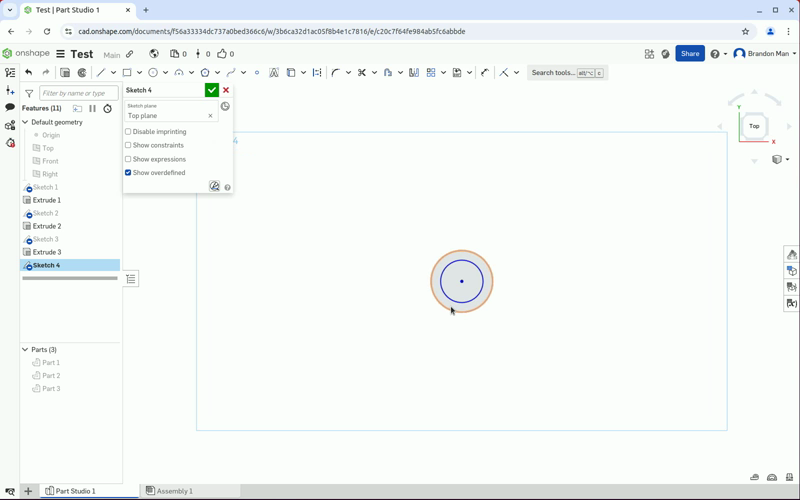
scroll(6)
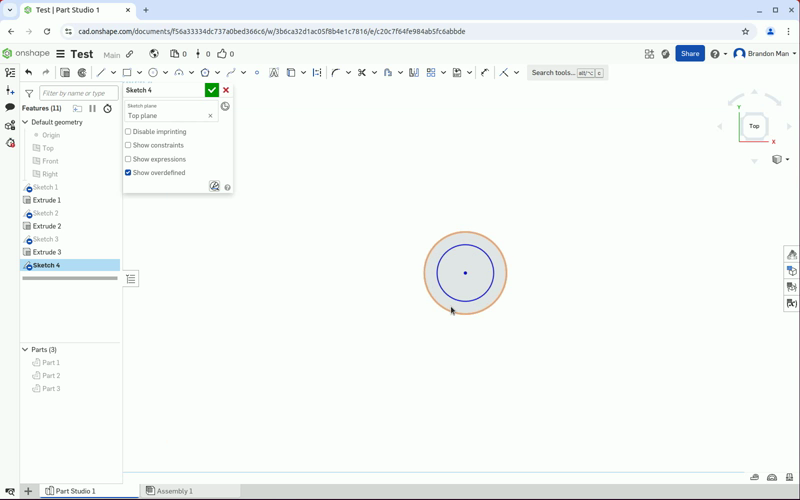
scroll(6)
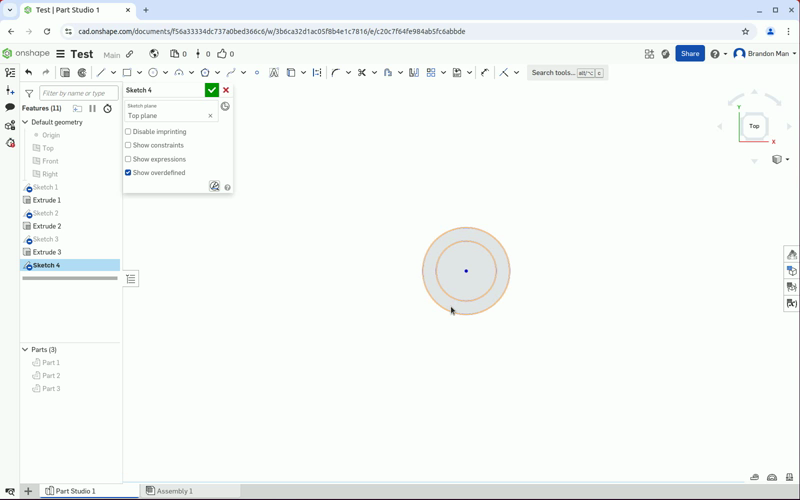
scroll(6)
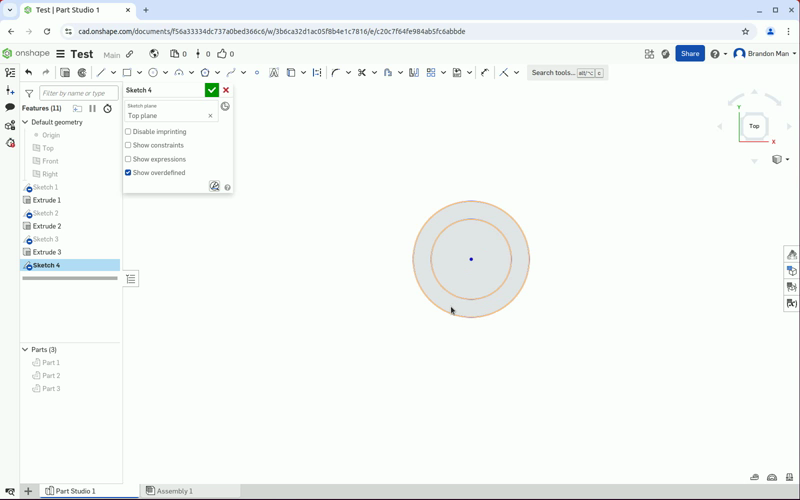
scroll(6)
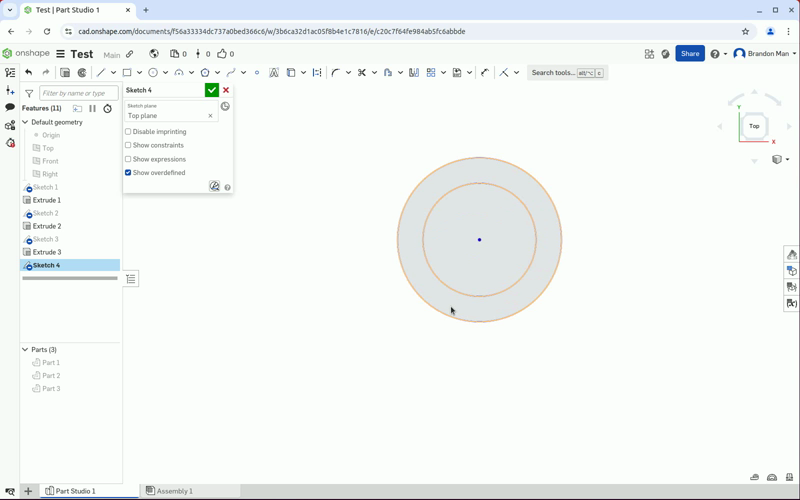
scroll(6)
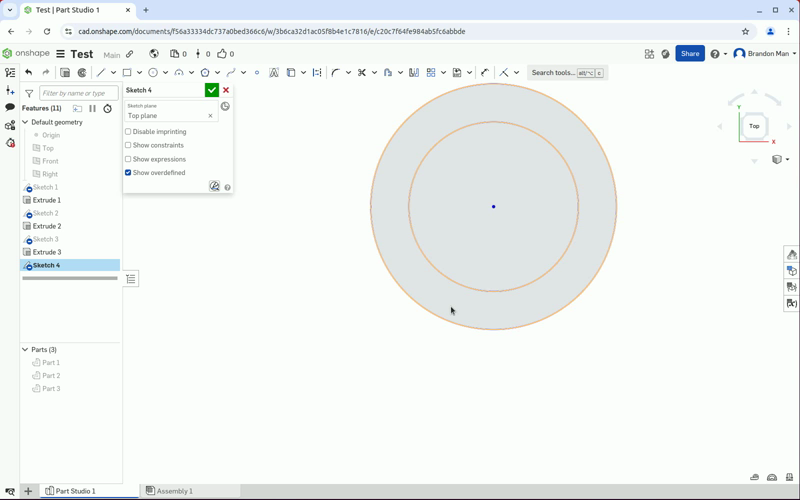
scroll(6)
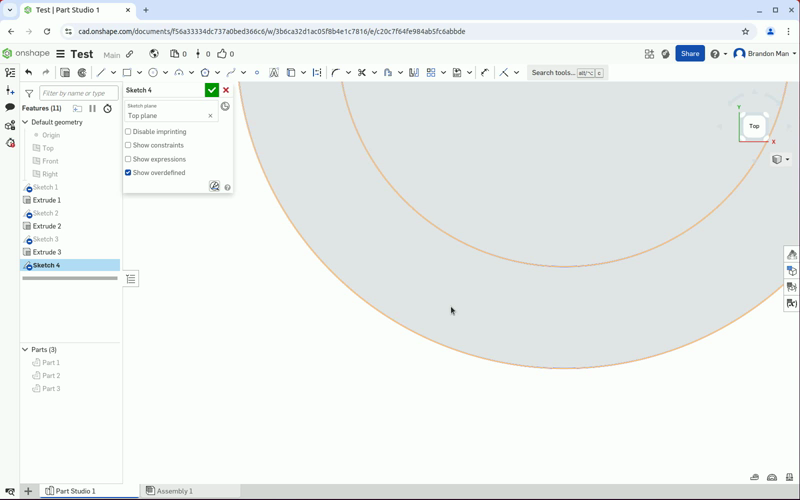
click(451, 306)
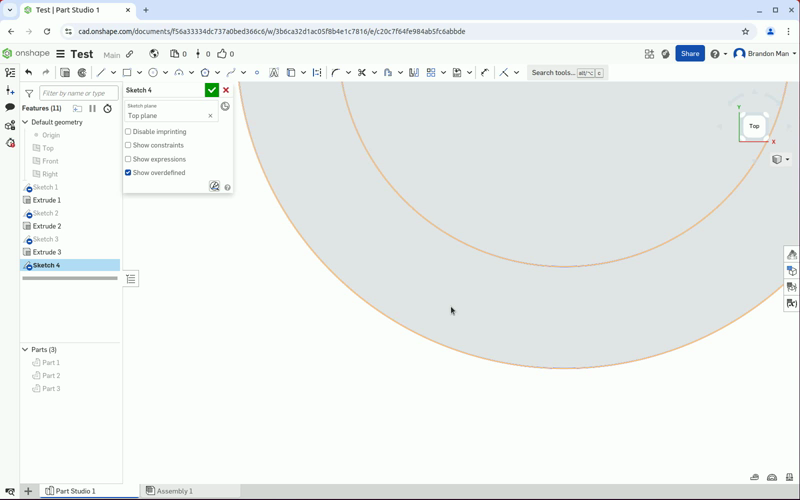
scroll(-6)
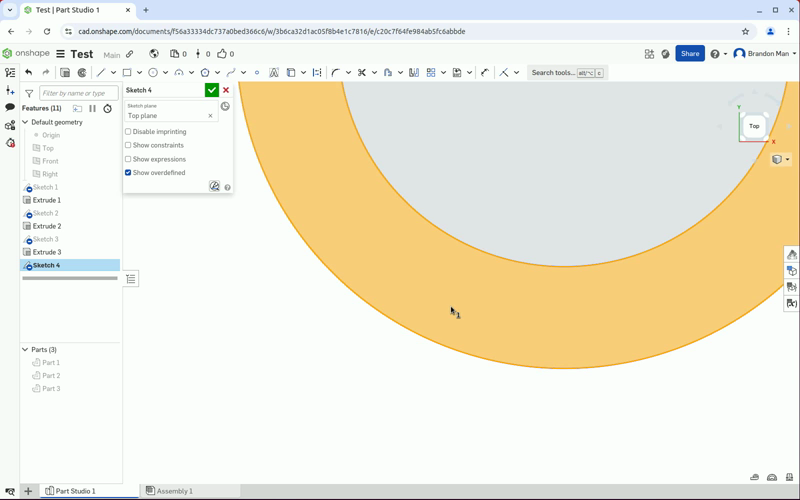
scroll(-6)
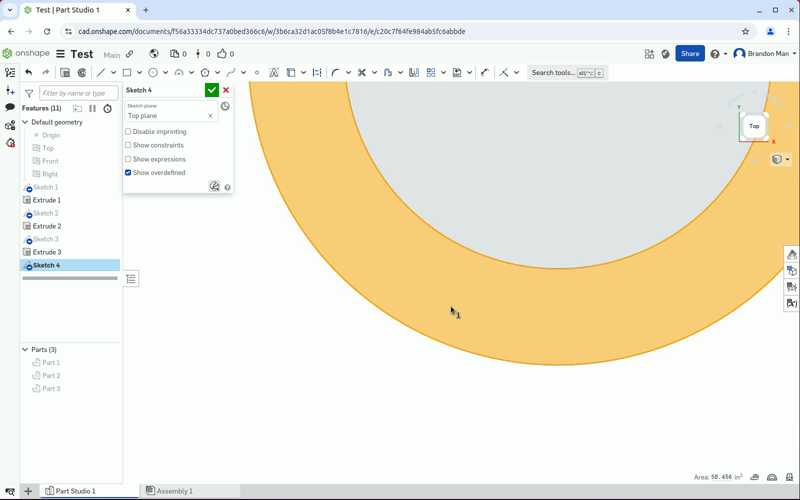
scroll(-6)
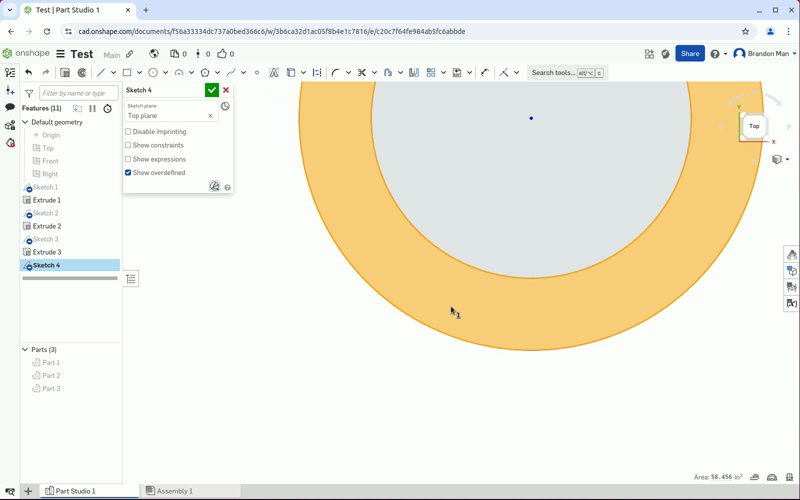
scroll(-6)
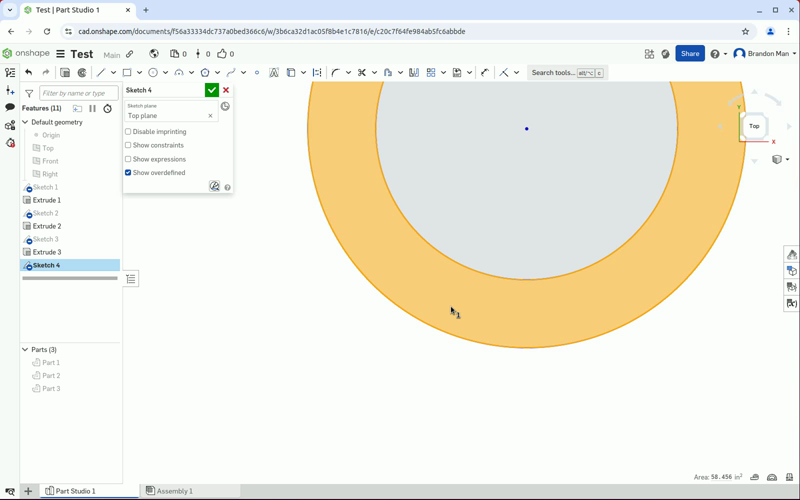
scroll(-6)
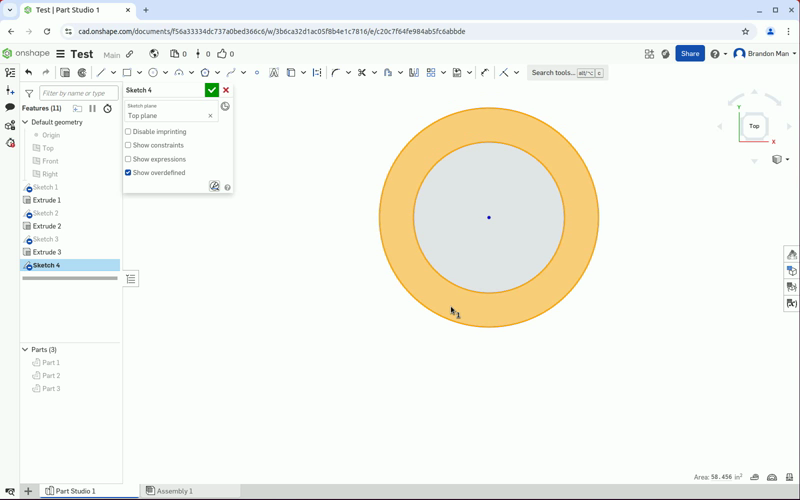
scroll(-6)
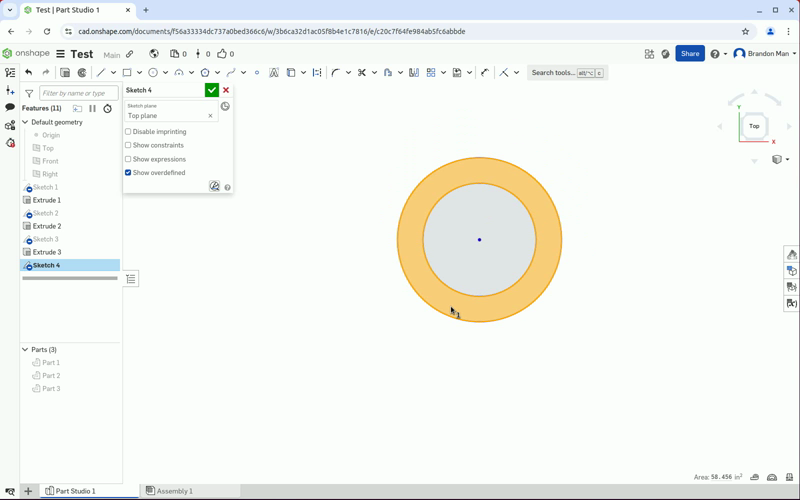
scroll(-6)
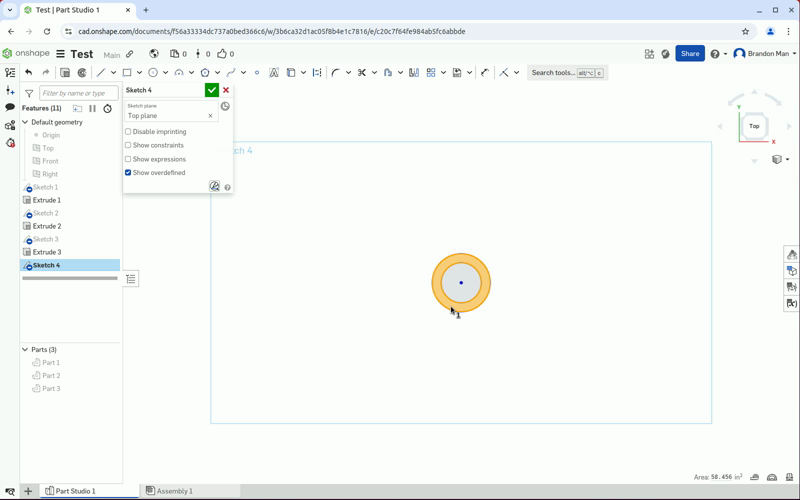
mouse_move(73, 352)
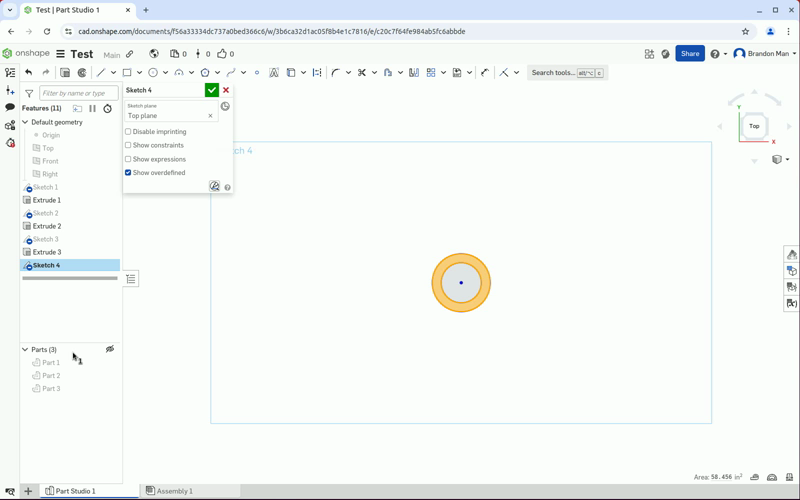
key(shift+y)
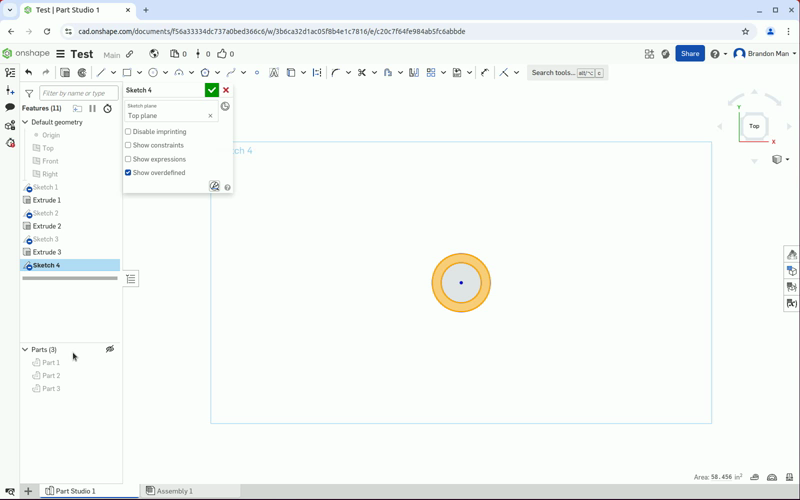
key(shift+e)
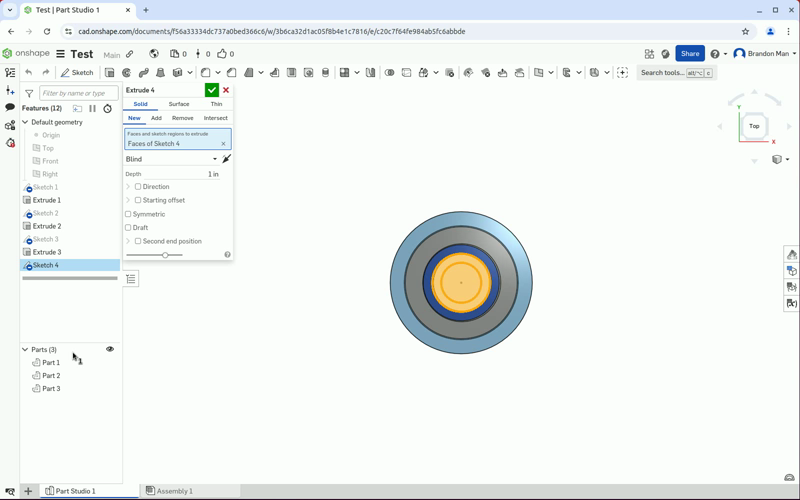
mouse_move(143, 106)
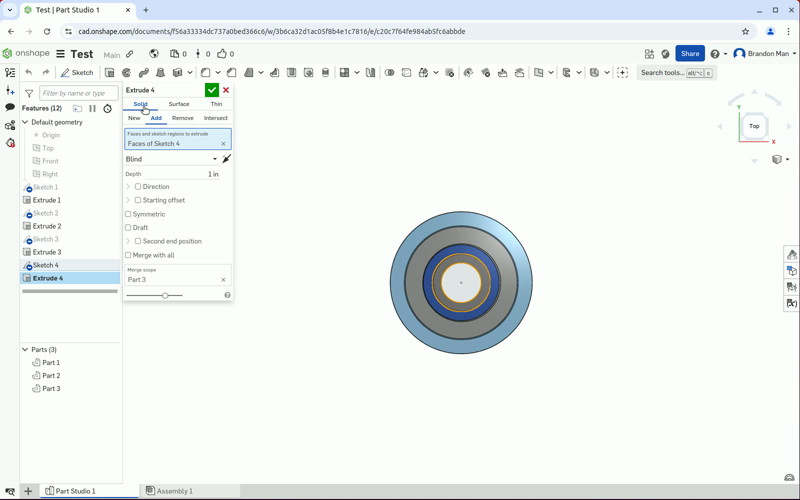
click(143, 106)
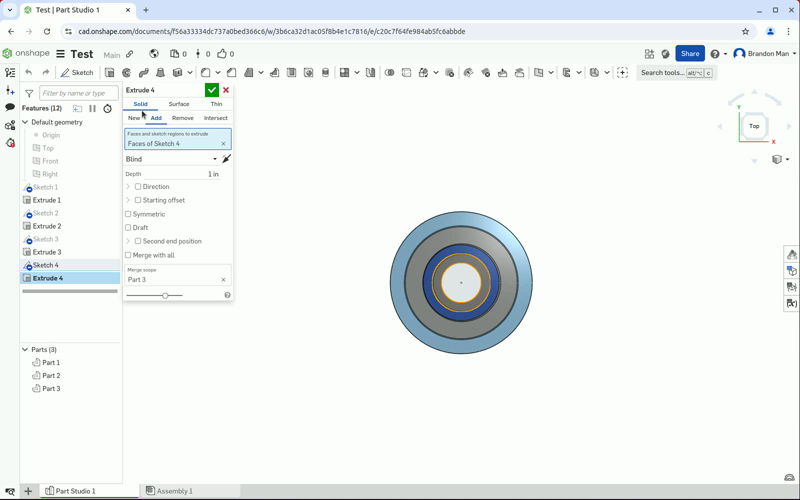
mouse_move(137, 120)
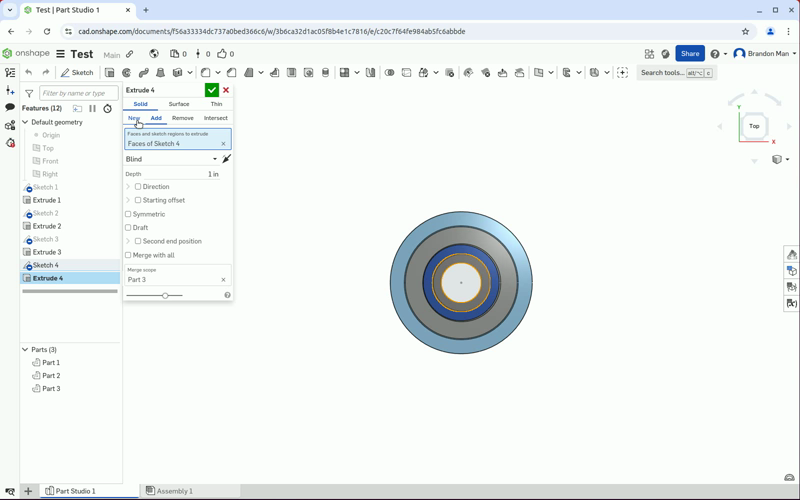
click(137, 120)
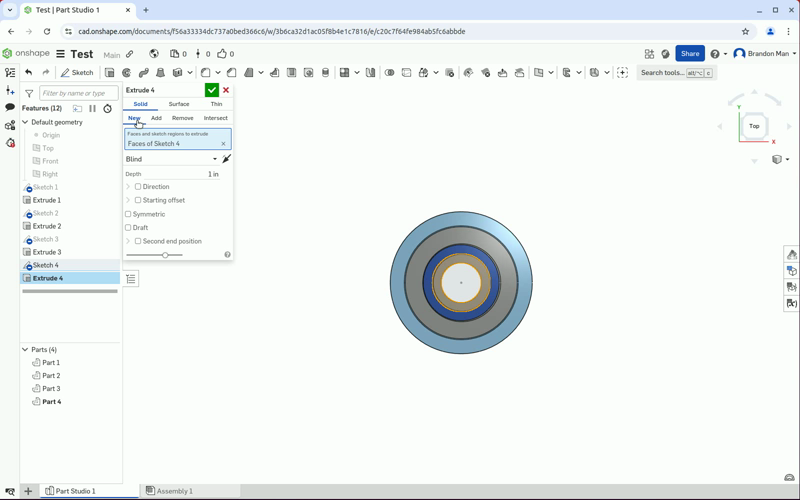
key(tab, 4)
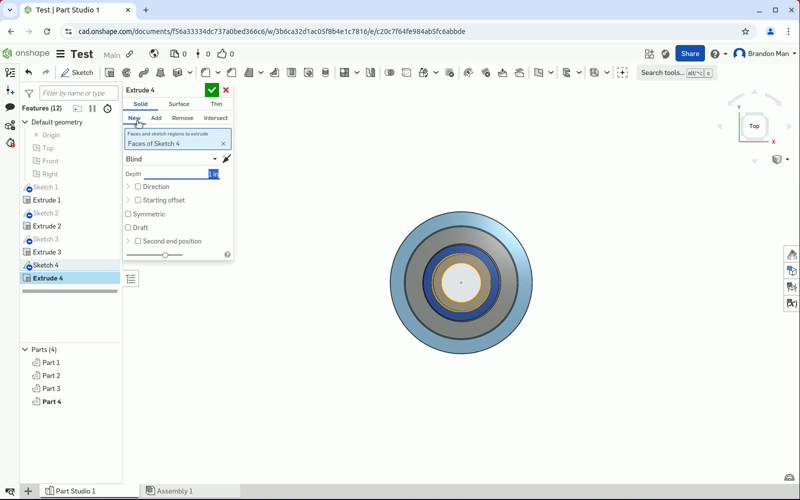
text(2.889)
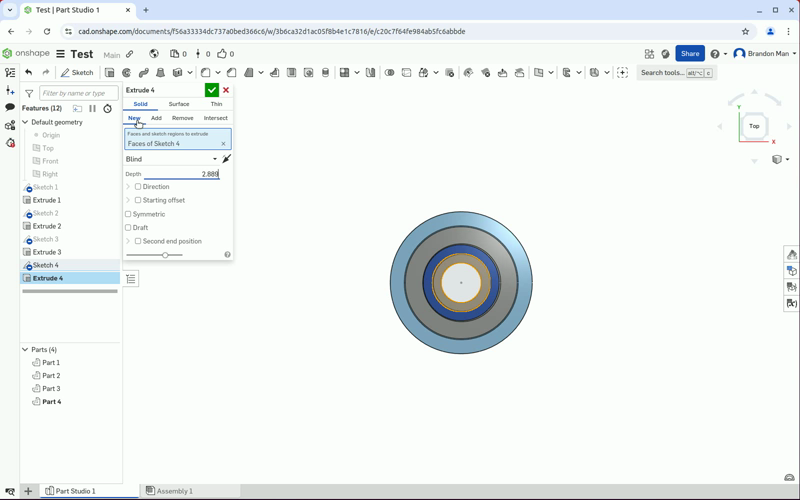
key(enter)
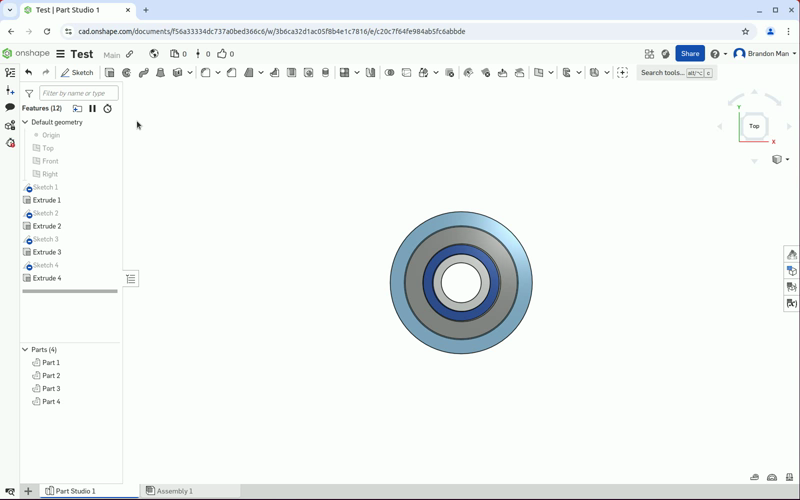
key(shift+h)
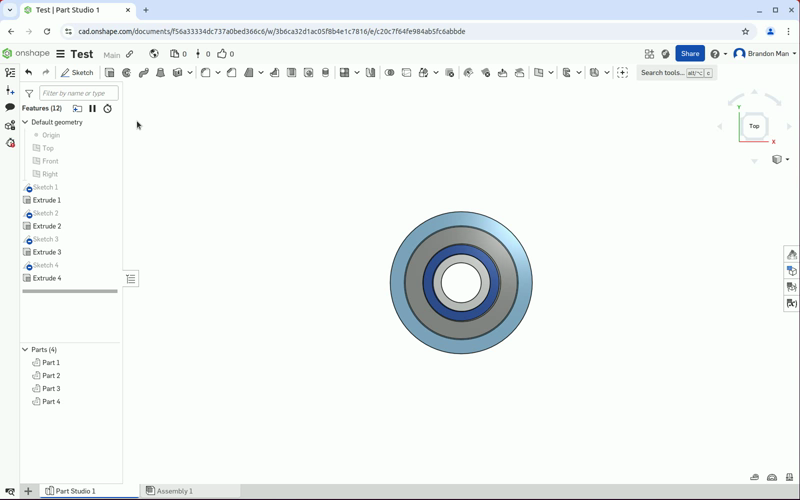
key(shift+h)
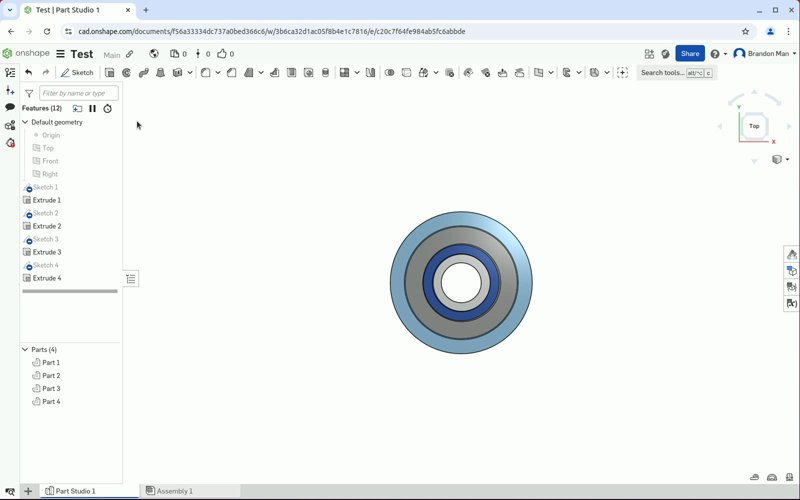
mouse_move(73, 189)
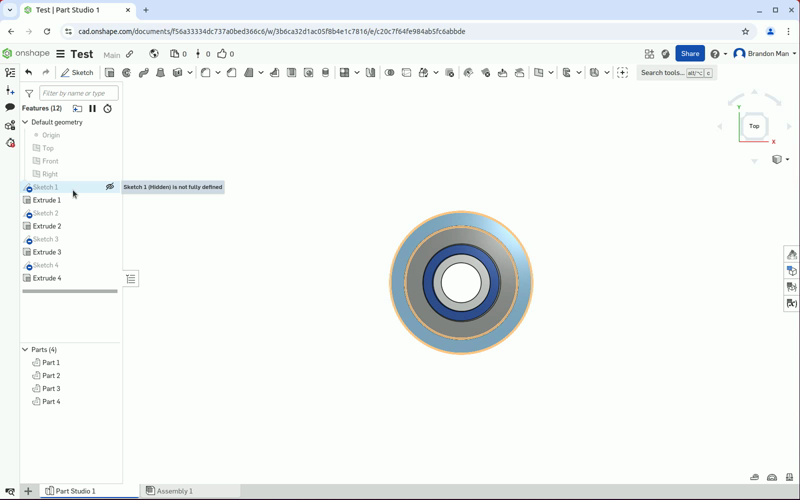
click(73, 189)
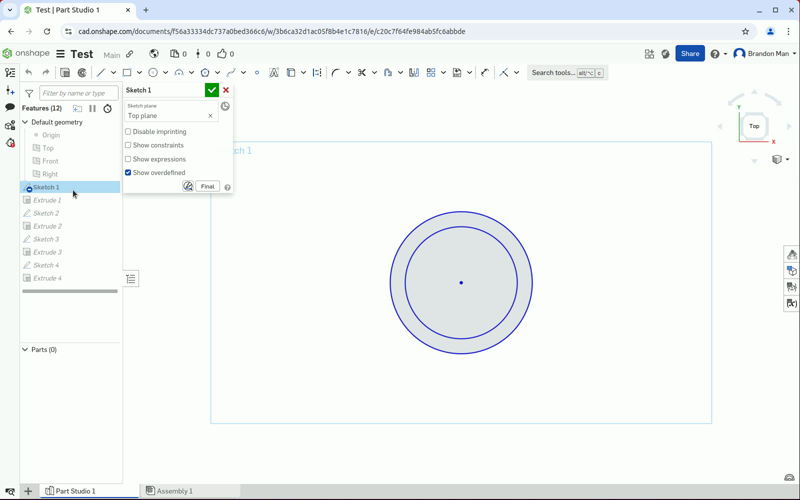
mouse_move(229, 92)
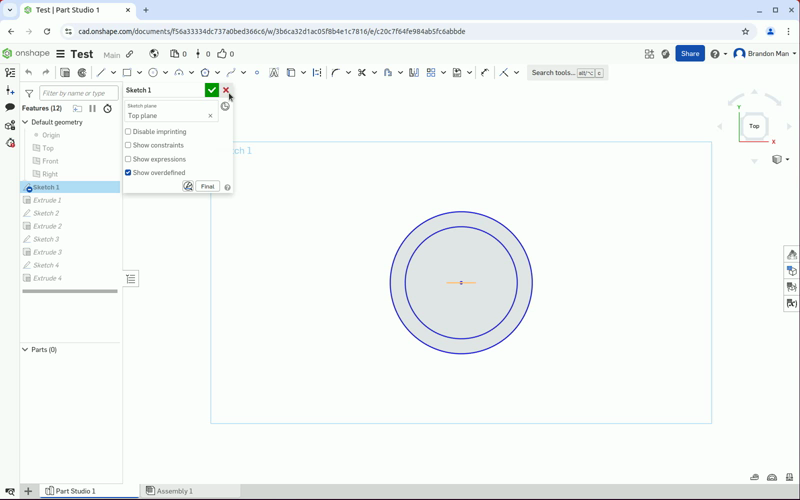
click(229, 92)
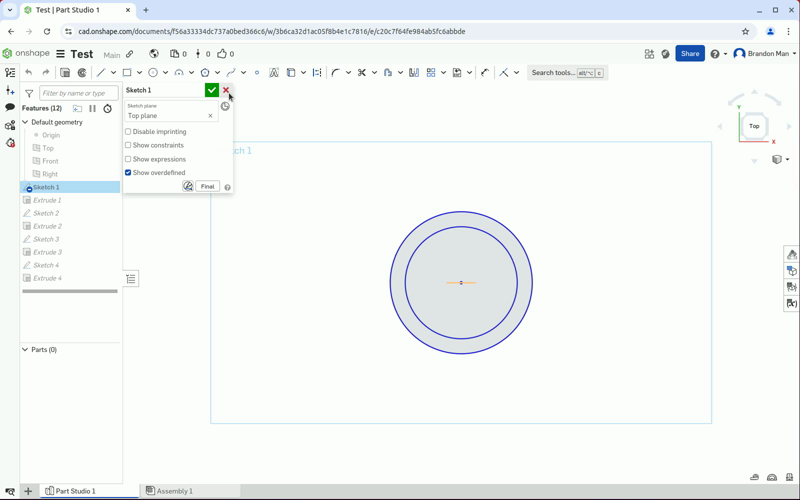
key(shift+s)
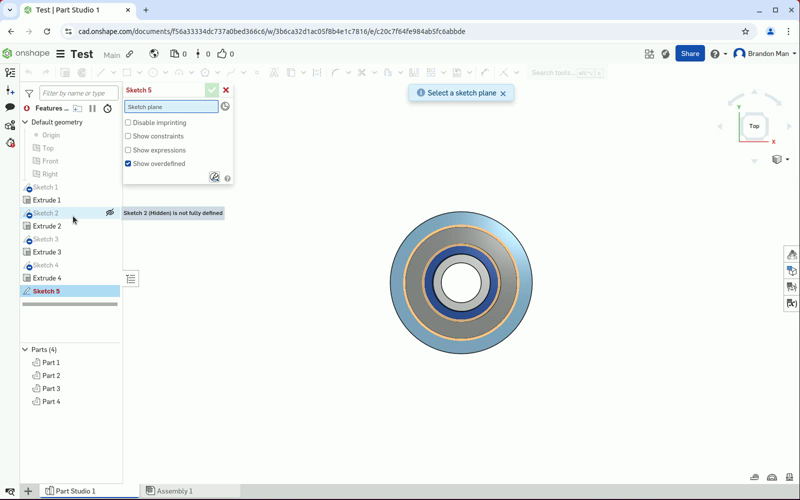
scroll(3)
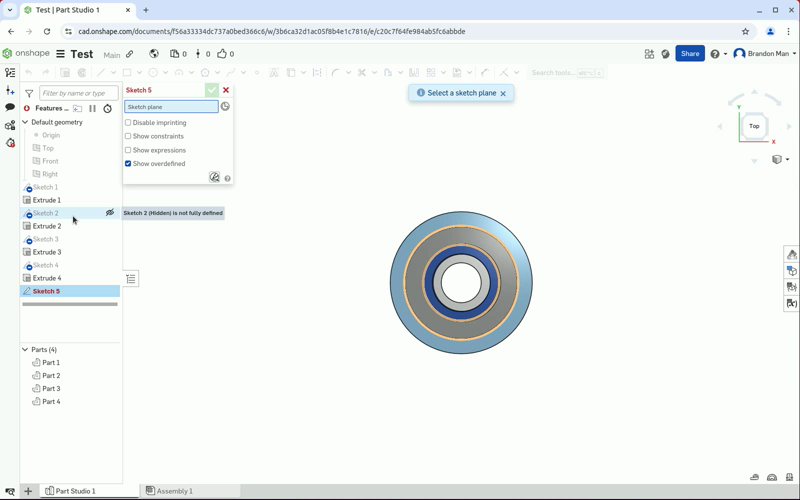
mouse_move(73, 150)
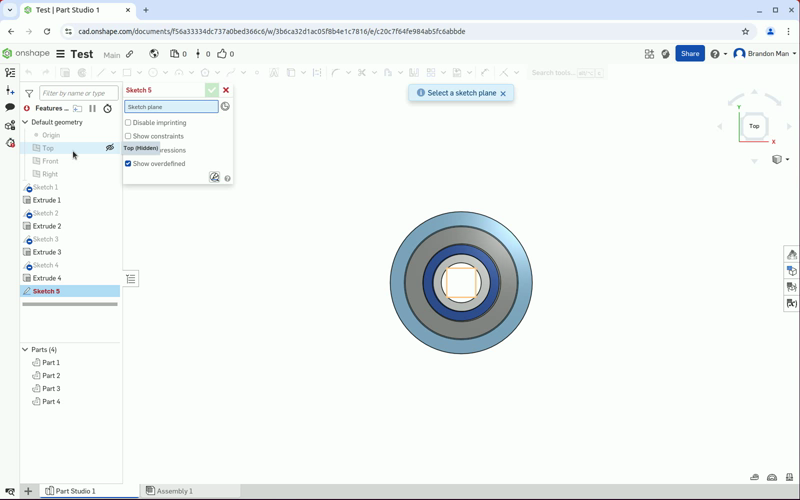
click(73, 150)
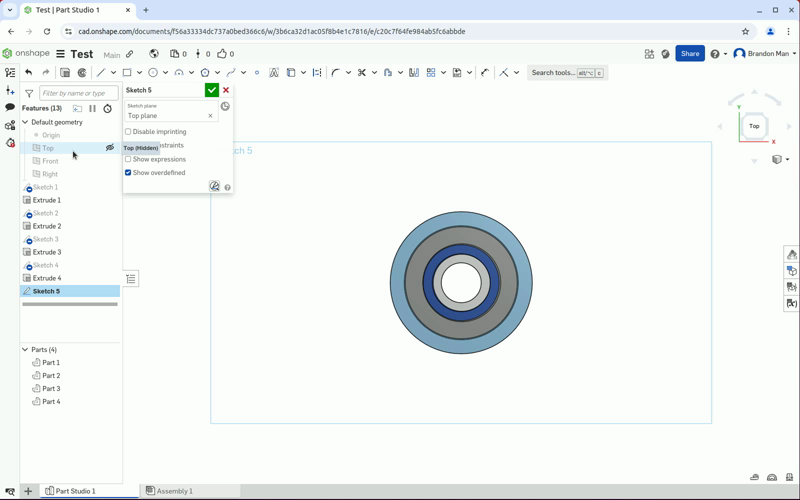
mouse_move(73, 352)
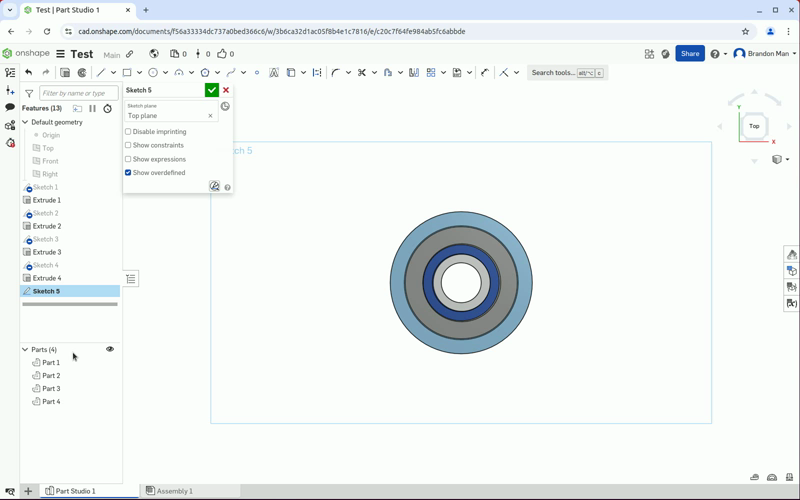
key(y)
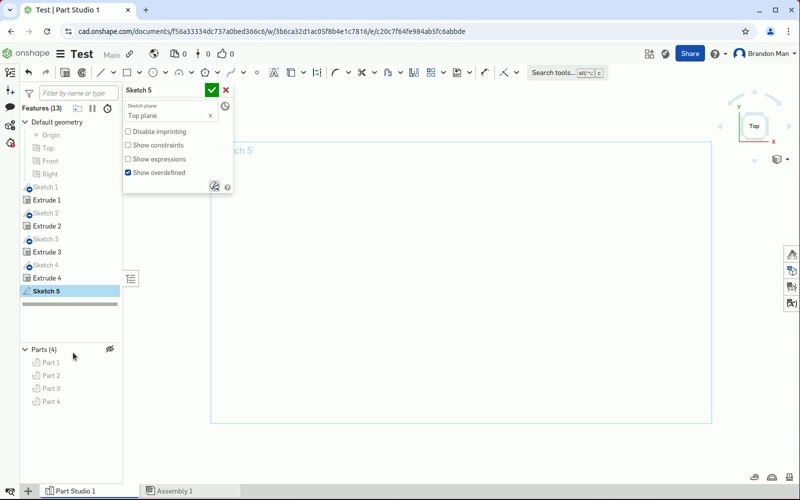
key(c)
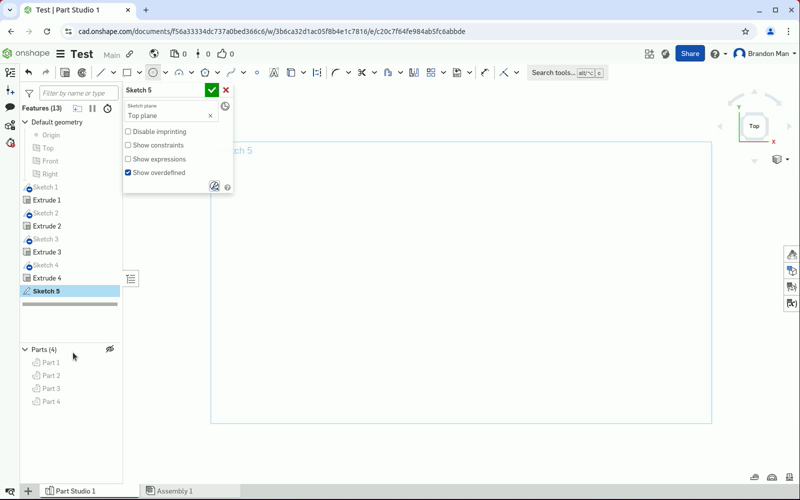
key_down(shift)
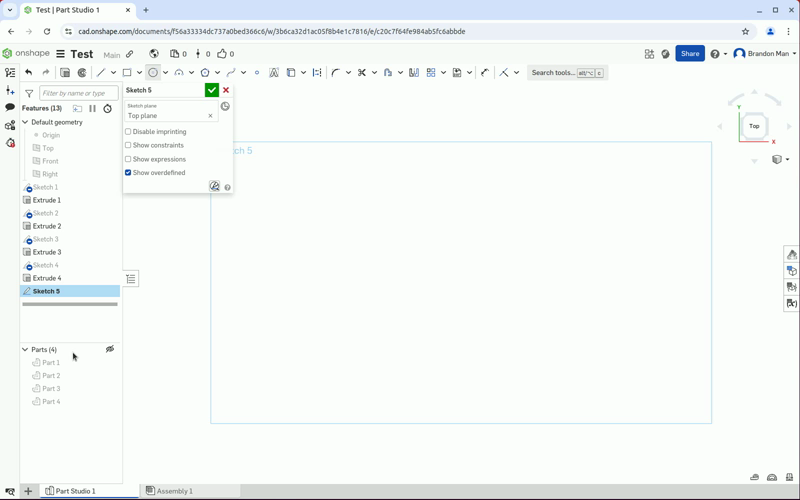
mouse_move(461, 282)
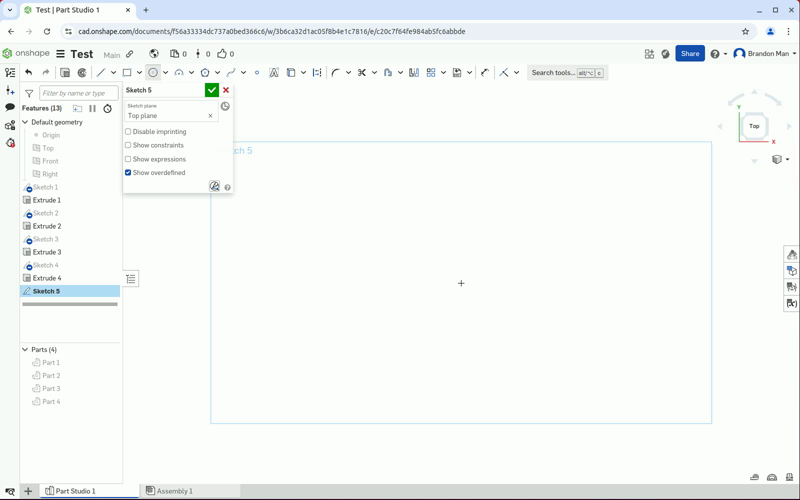
click(461, 282)
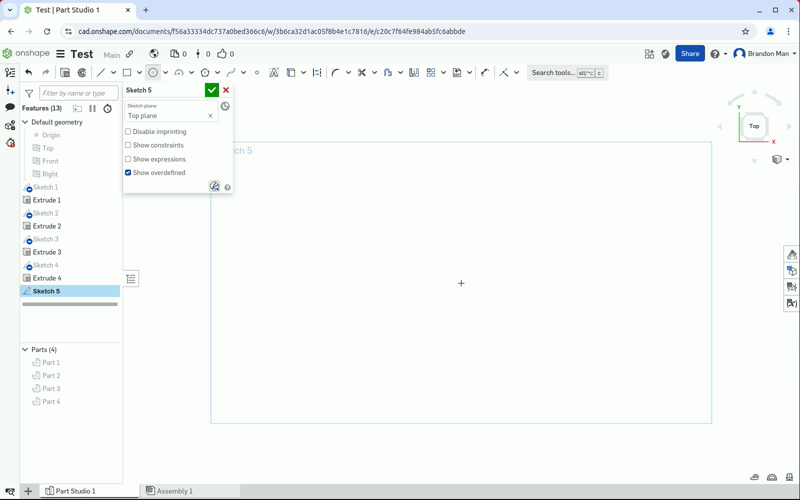
key_up(shift)
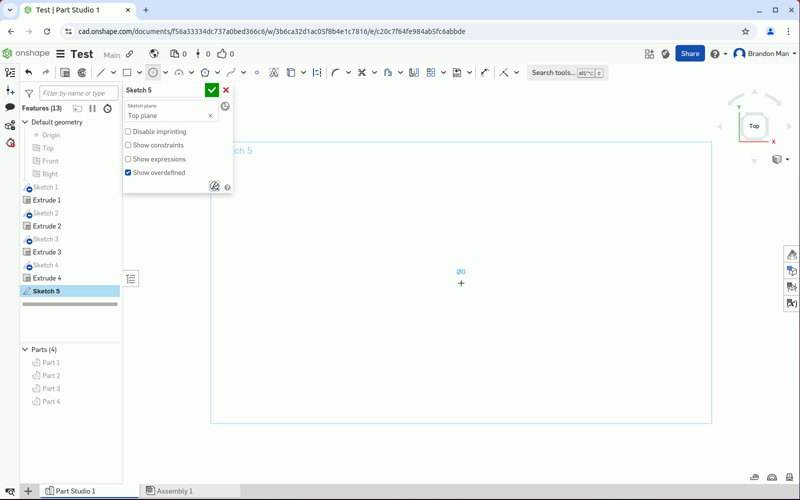
mouse_move(518, 282)
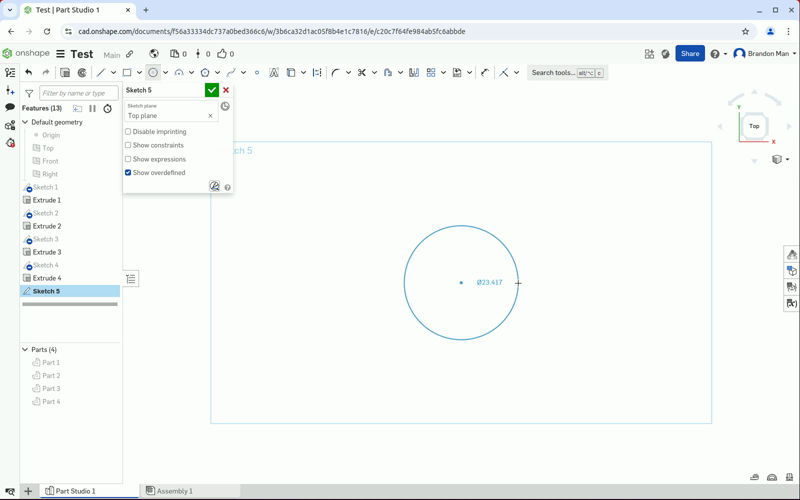
click(518, 282)
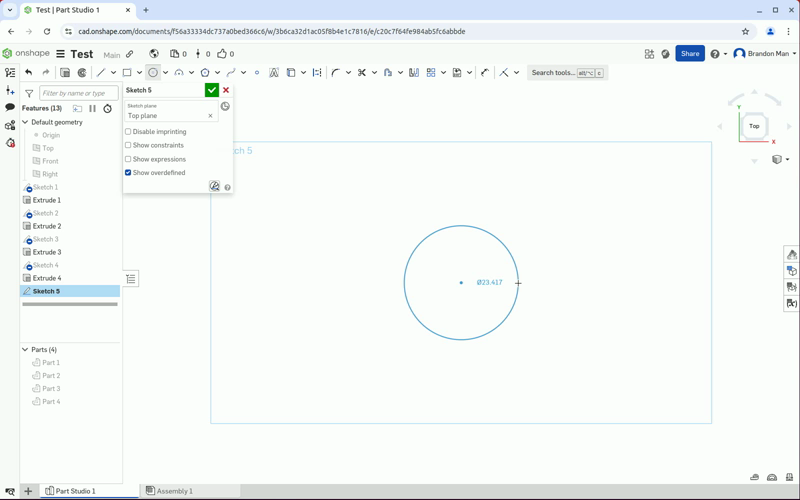
key(esc)
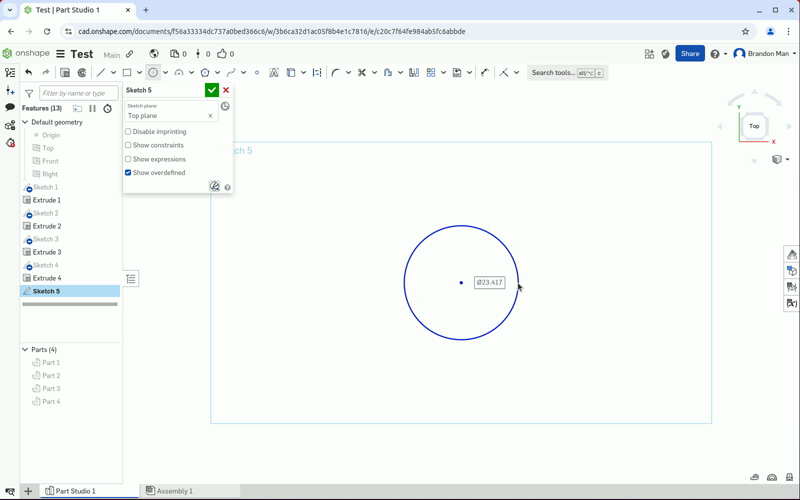
key(c)
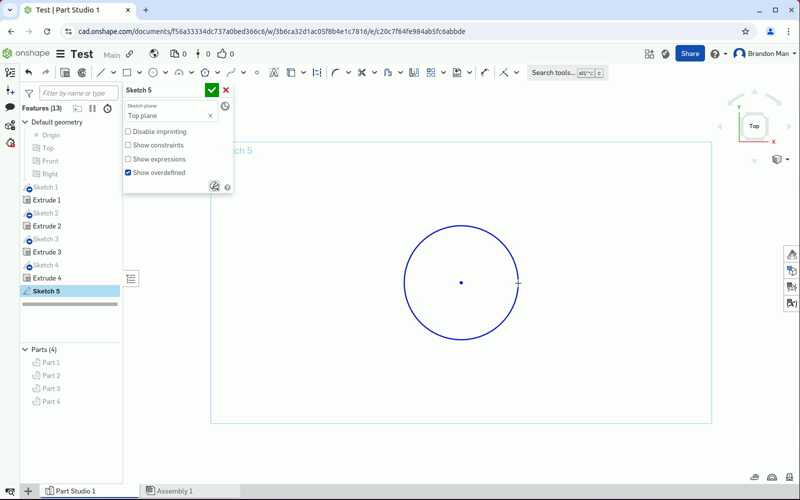
key_down(shift)
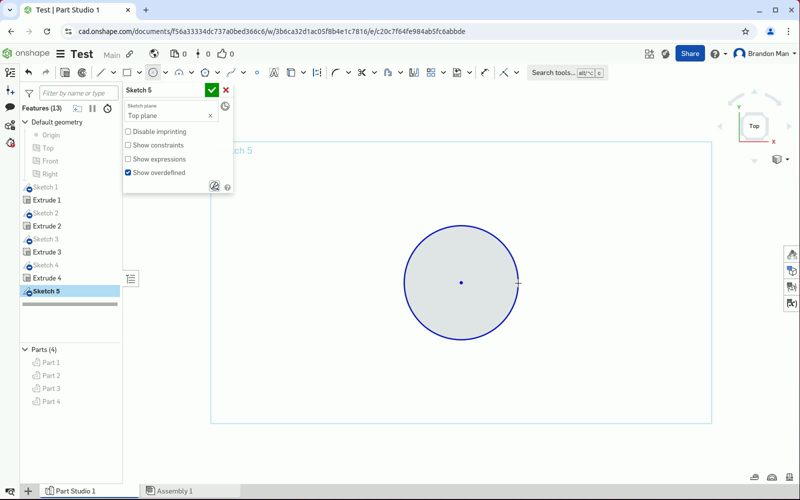
mouse_move(461, 282)
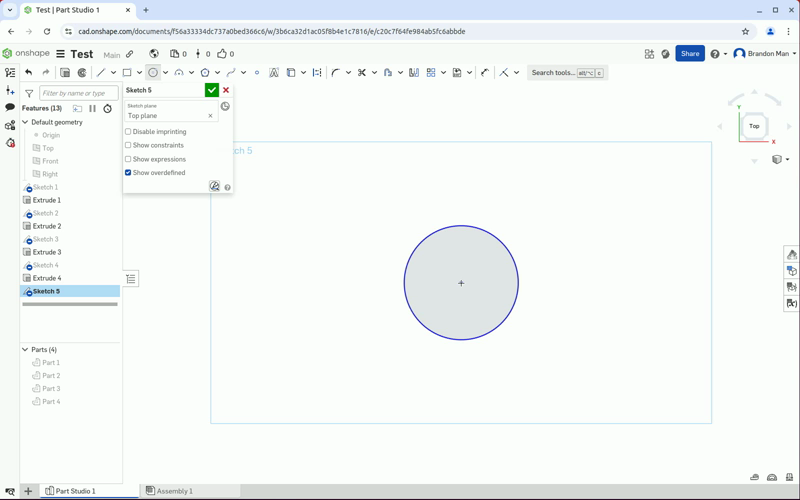
click(461, 282)
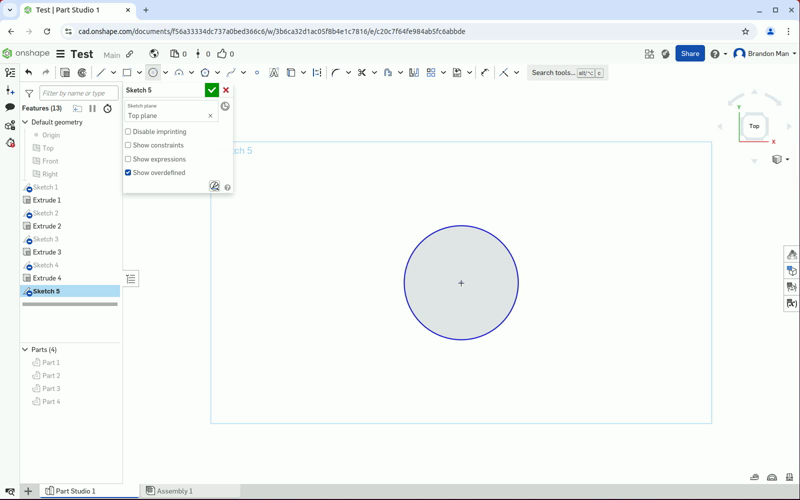
key_up(shift)
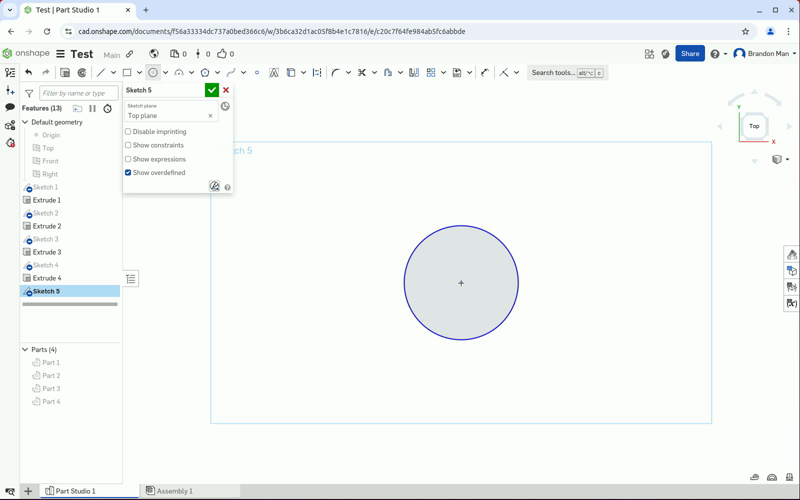
mouse_move(499, 282)
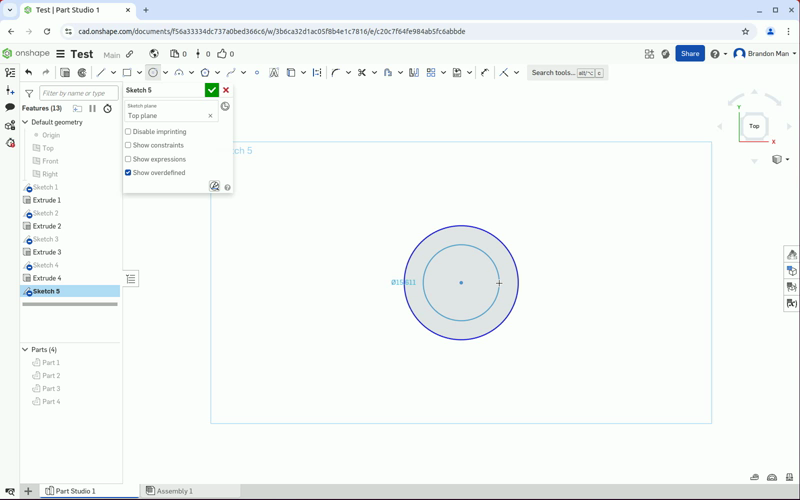
click(499, 282)
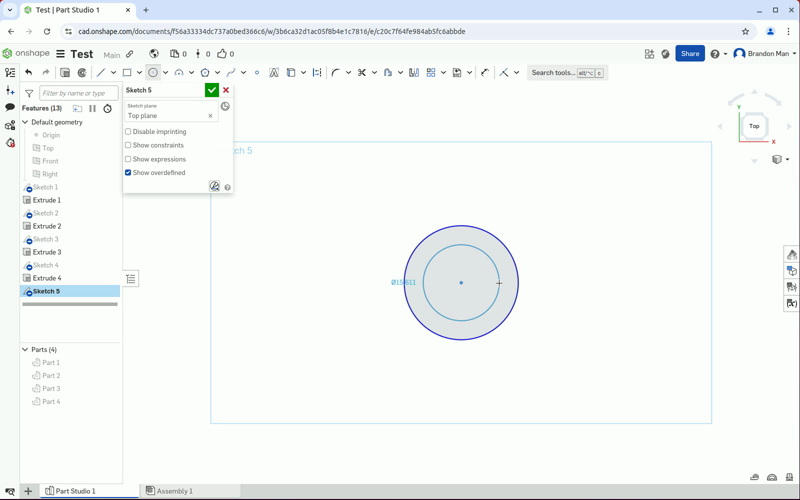
key(esc)
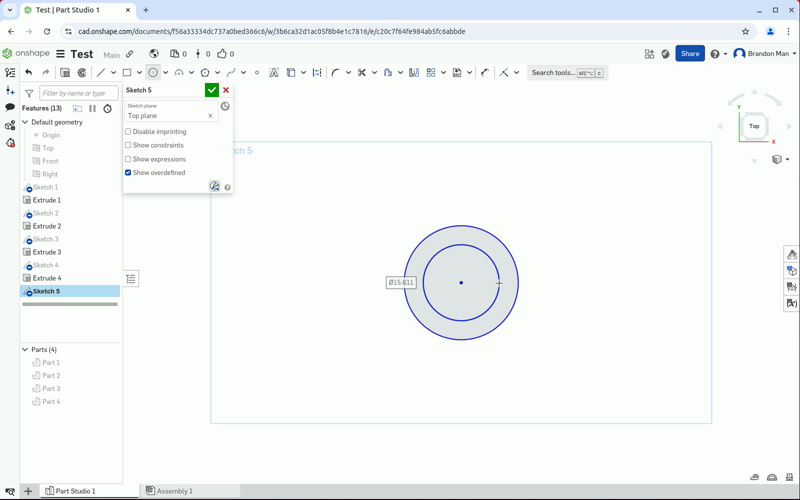
mouse_move(460, 240)
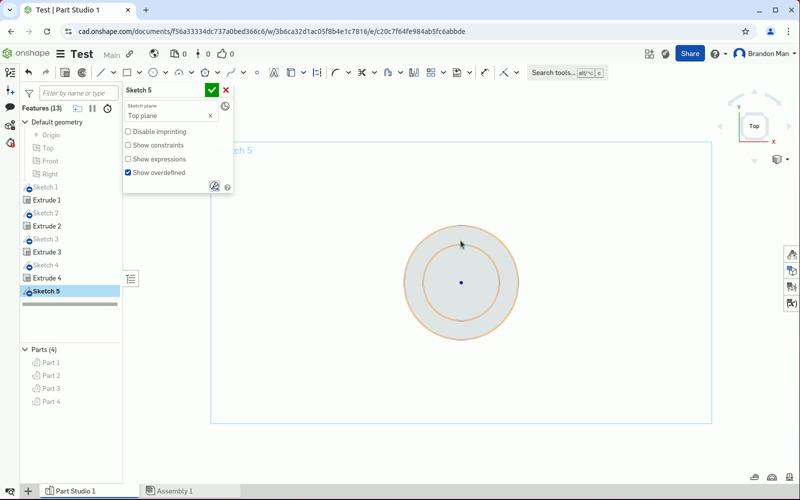
click(460, 240)
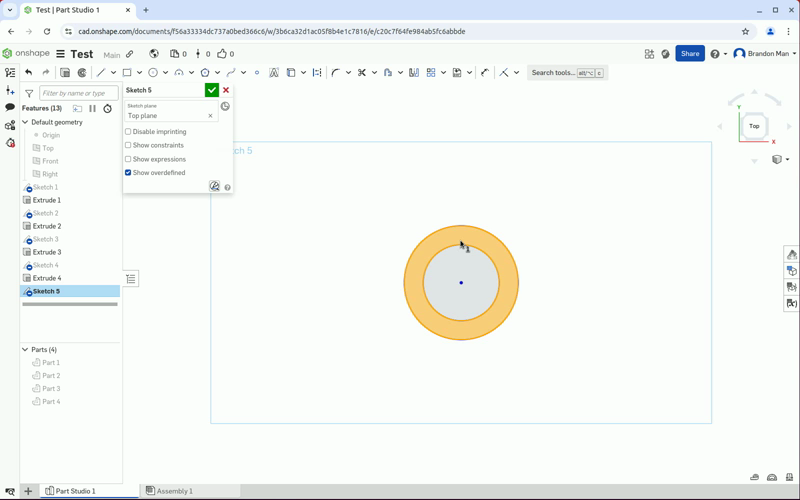
mouse_move(73, 352)
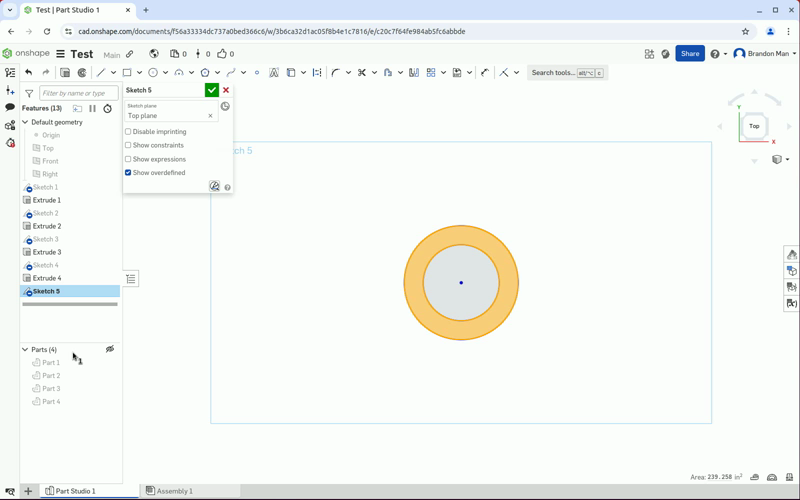
key(shift+y)
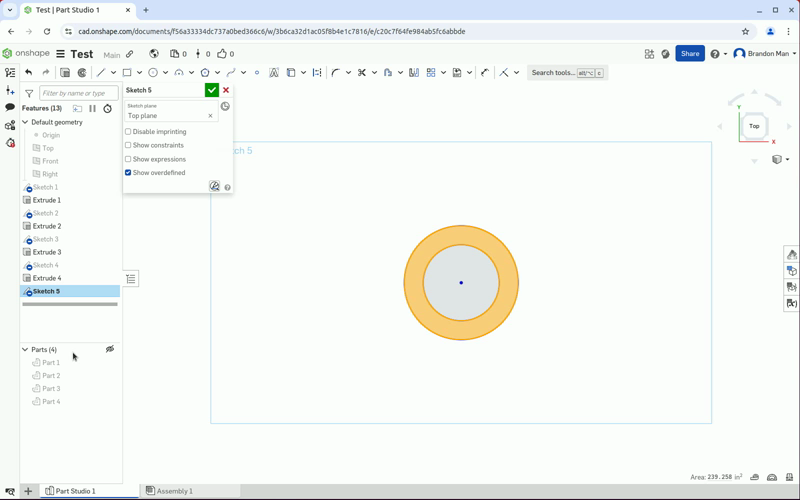
key(shift+e)
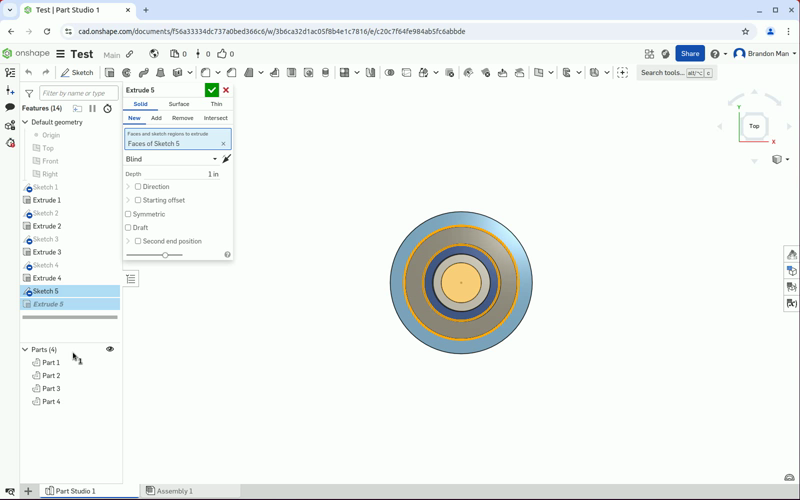
mouse_move(143, 106)
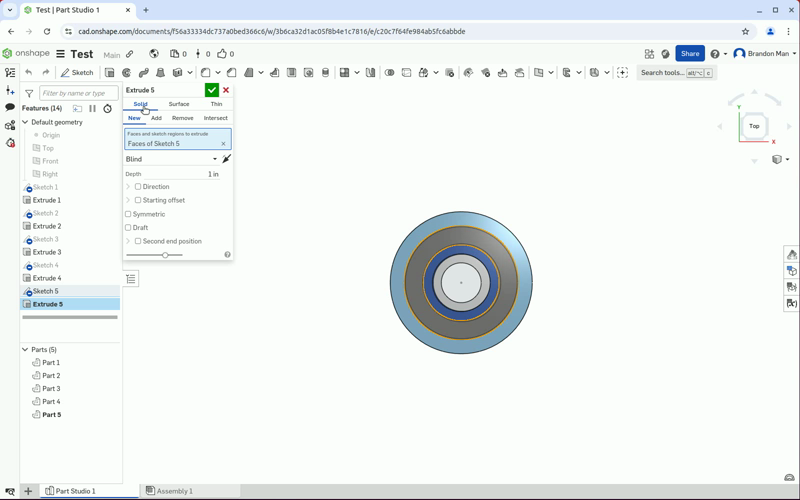
click(143, 106)
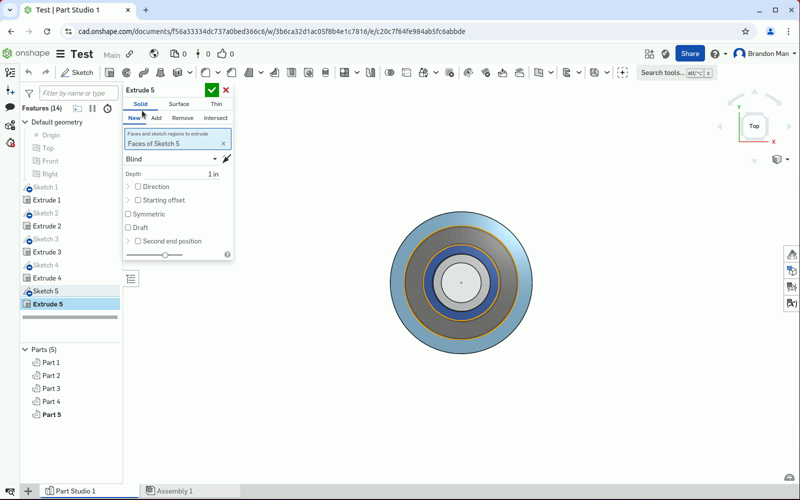
mouse_move(137, 120)
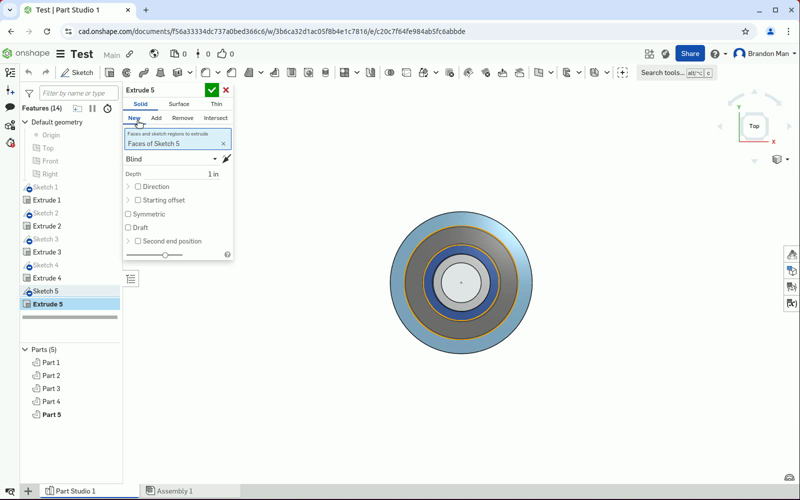
click(137, 120)
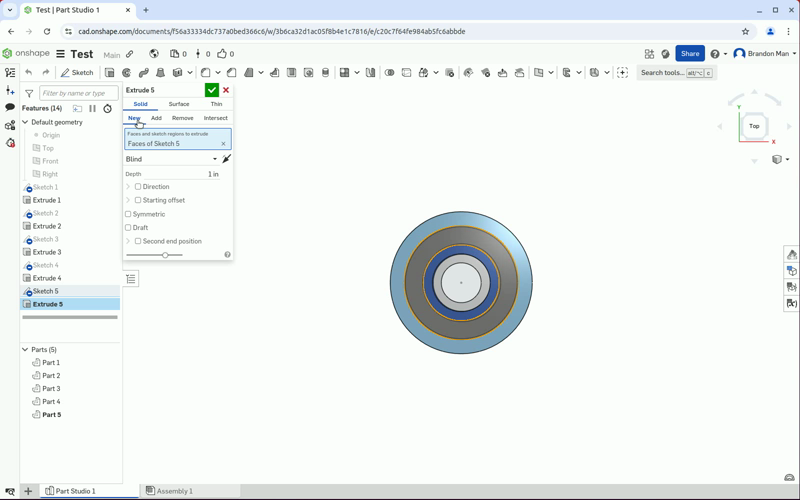
key(tab, 4)
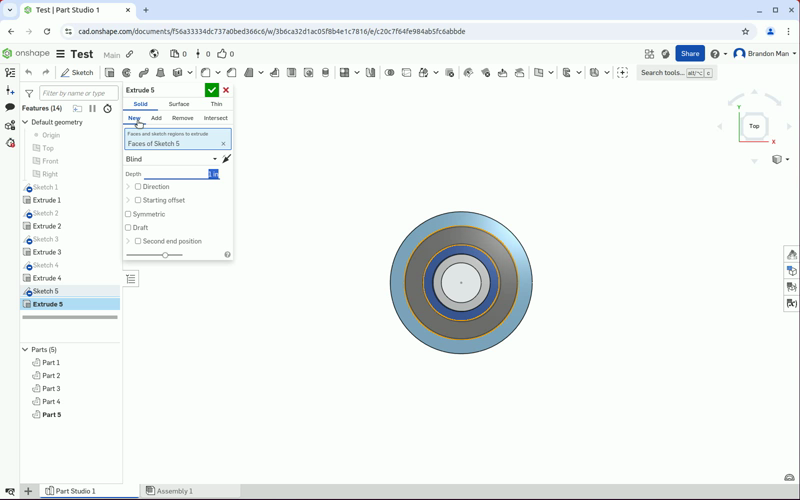
text(23.108)
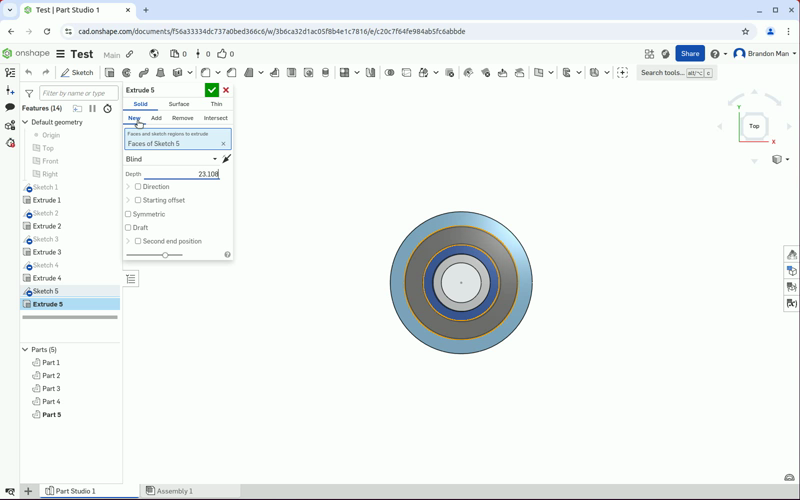
key(enter)
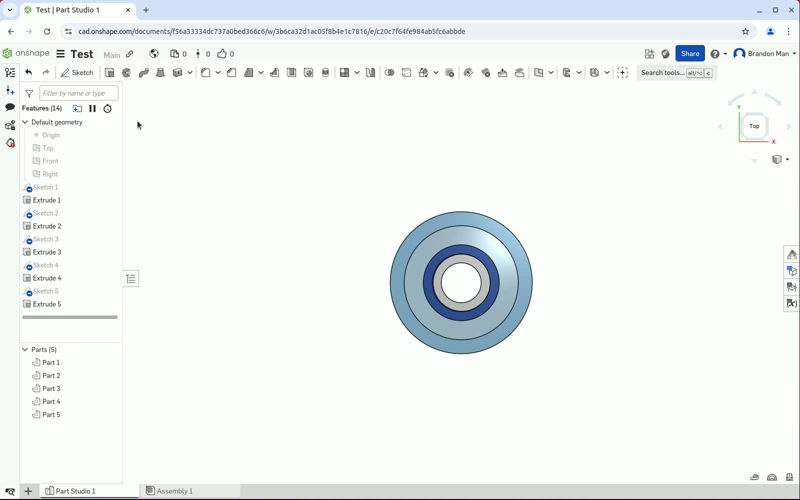
key(shift+h)
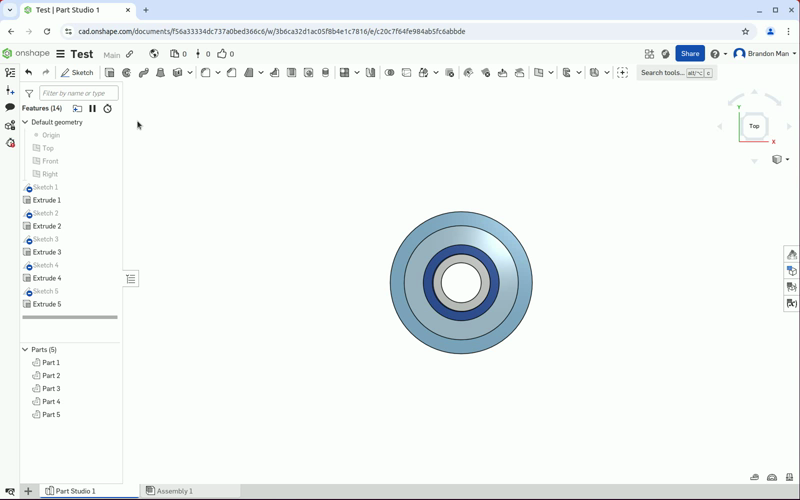
key(shift+h)
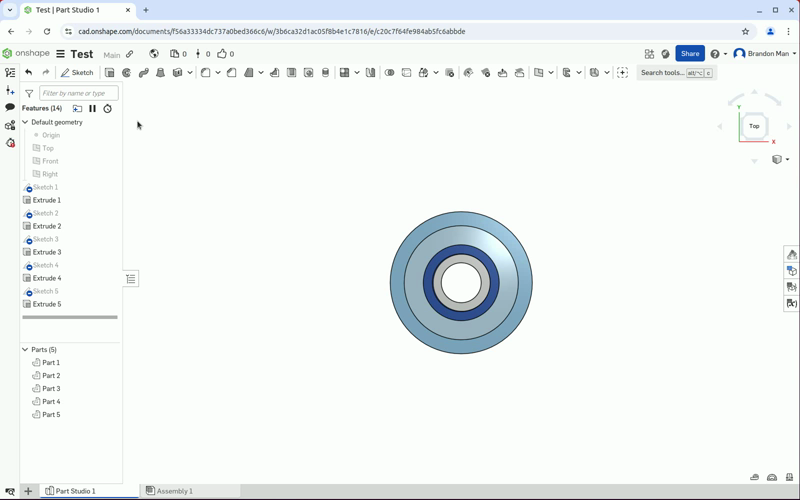
mouse_move(73, 189)
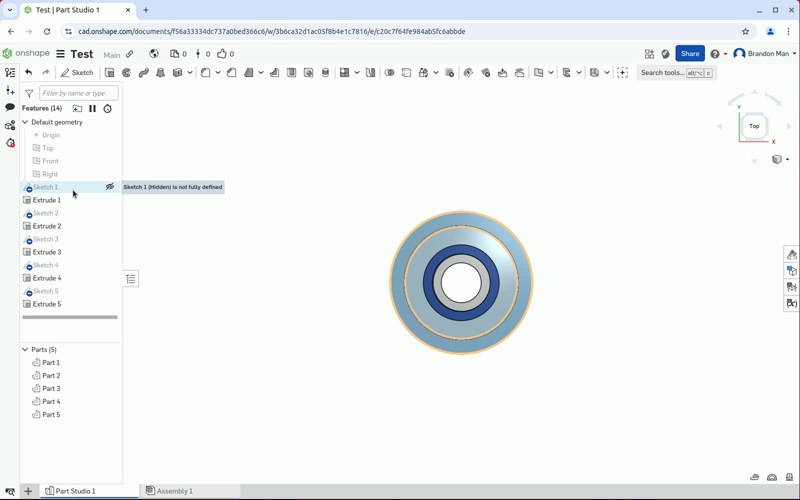
click(73, 189)
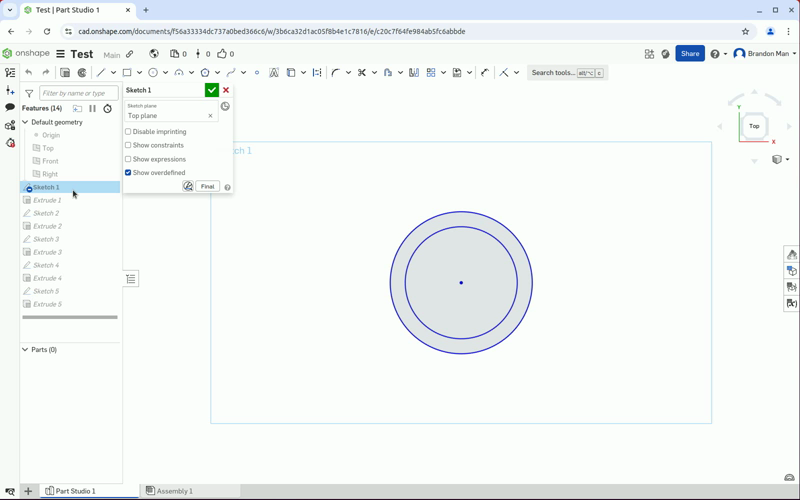
mouse_move(229, 92)
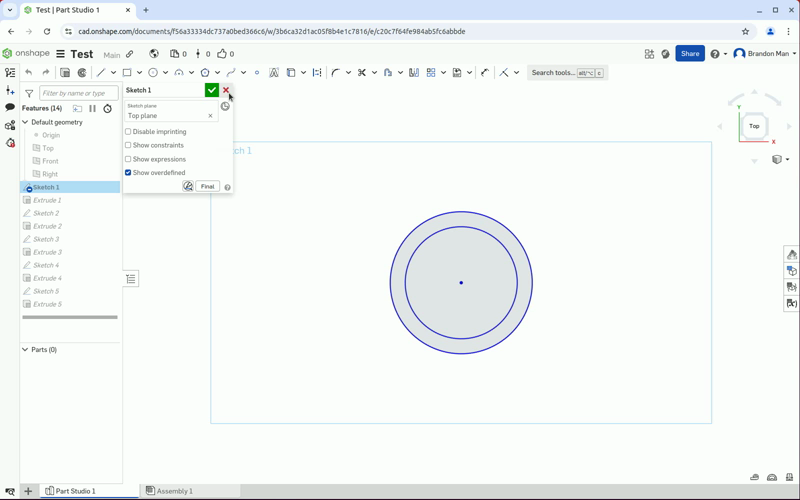
click(229, 92)
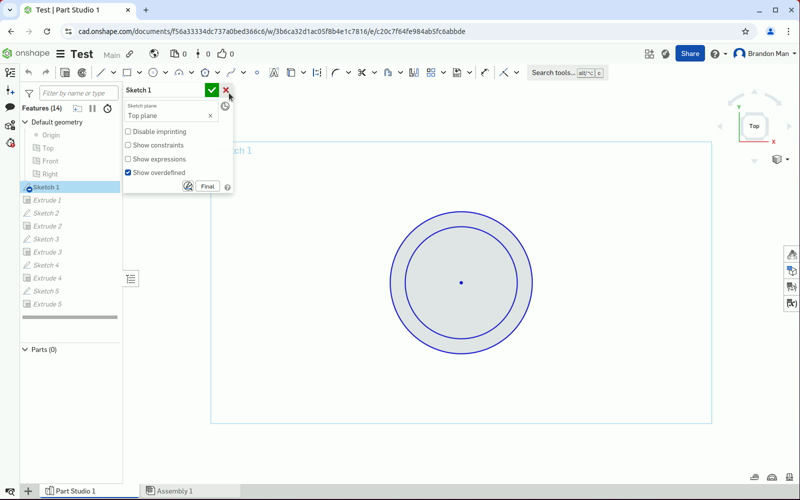
key(shift+s)
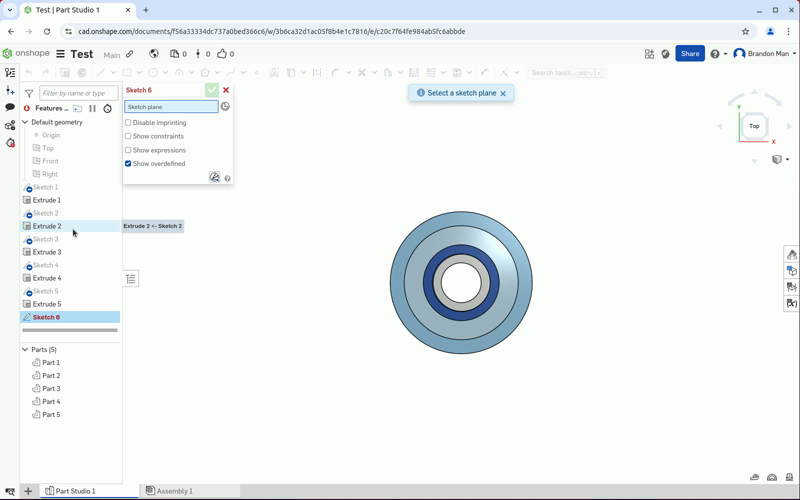
scroll(3)
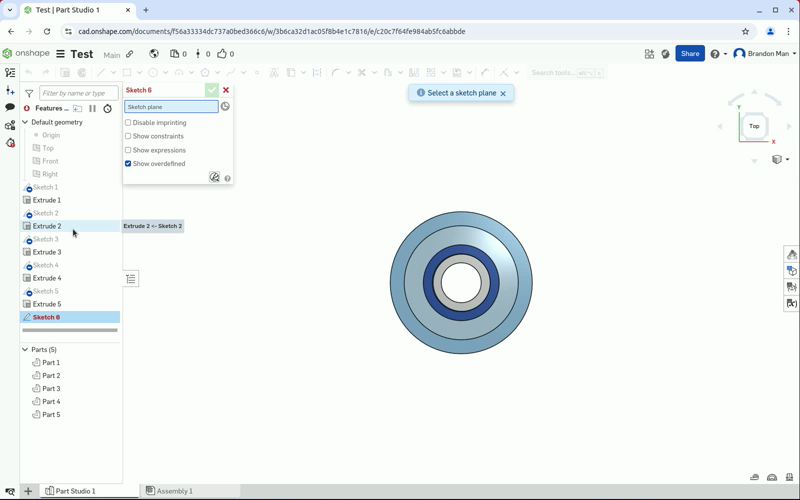
mouse_move(73, 150)
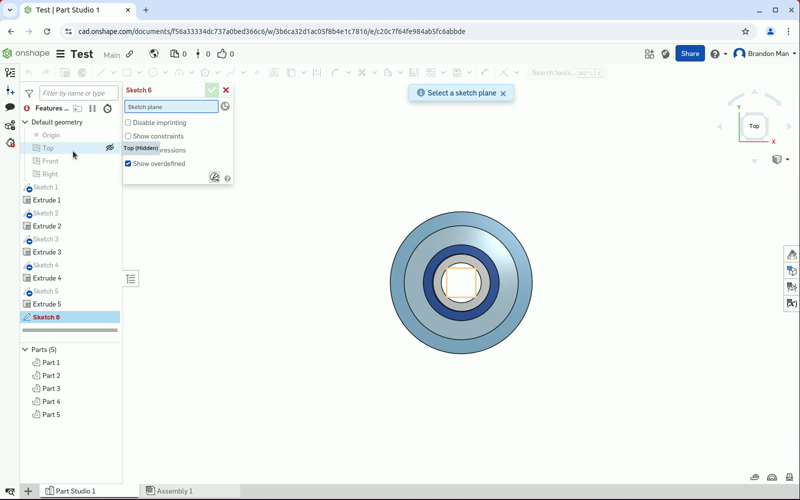
click(73, 150)
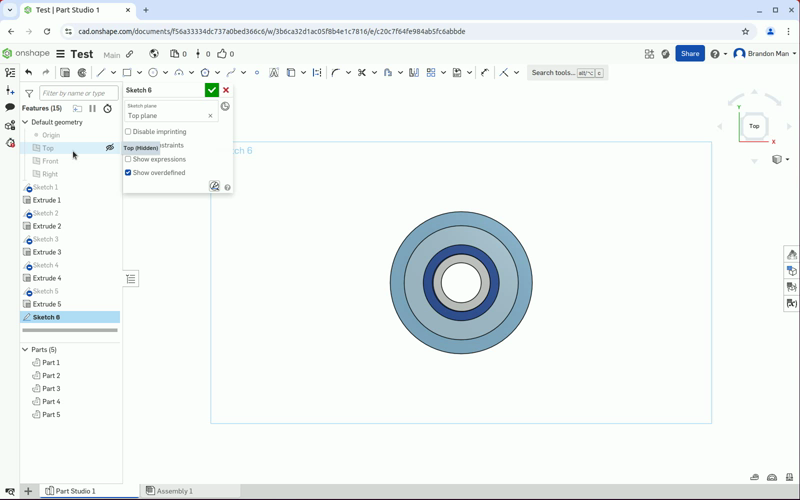
mouse_move(73, 352)
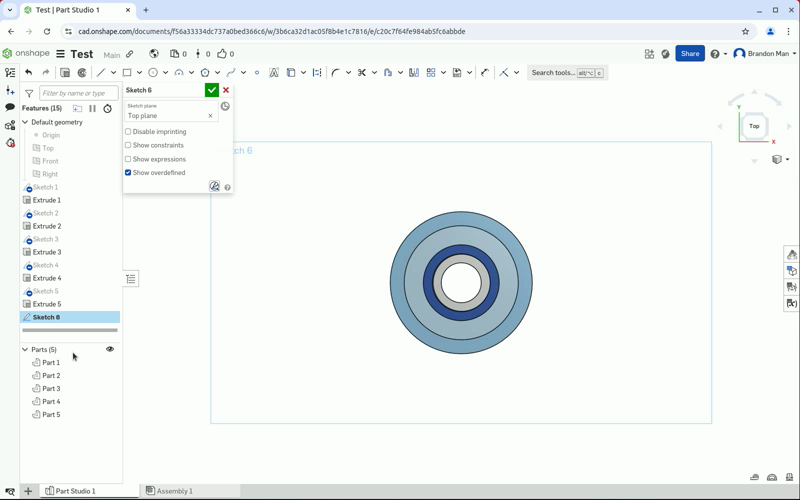
key(y)
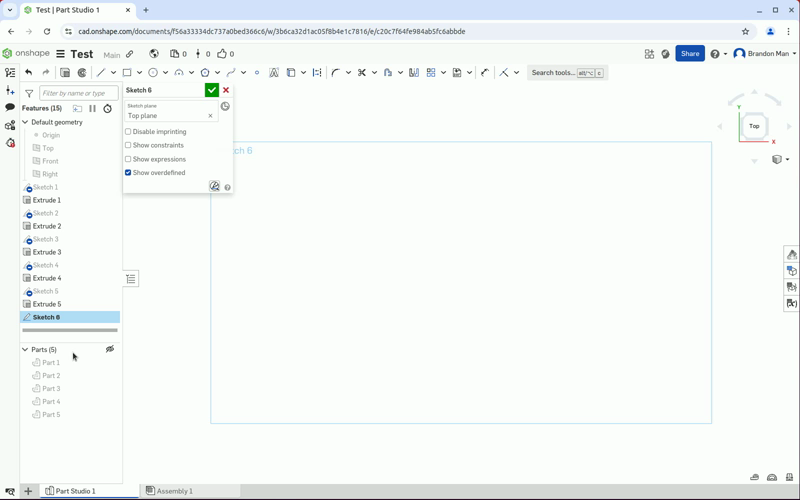
key(c)
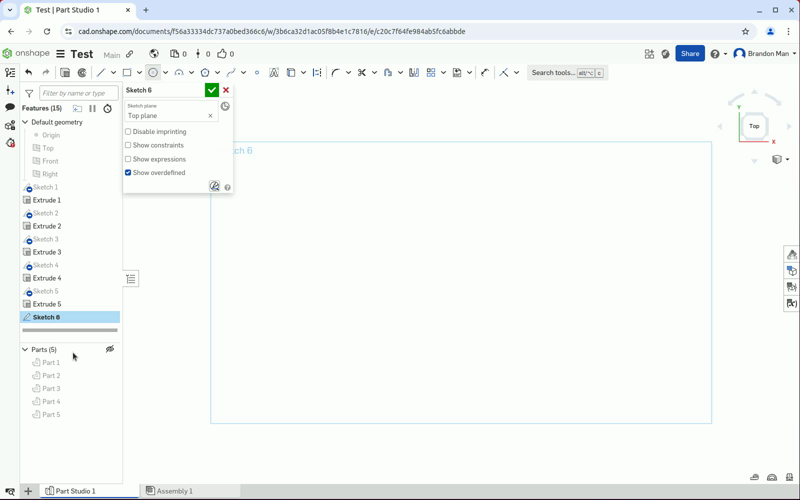
key_down(shift)
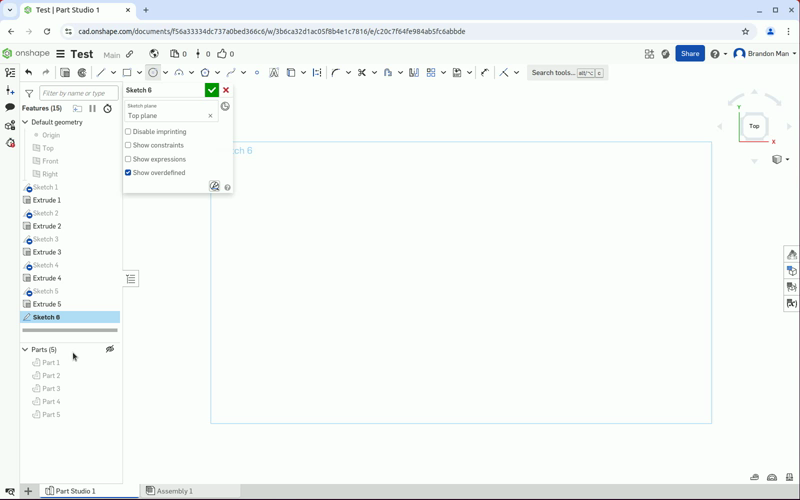
mouse_move(461, 282)
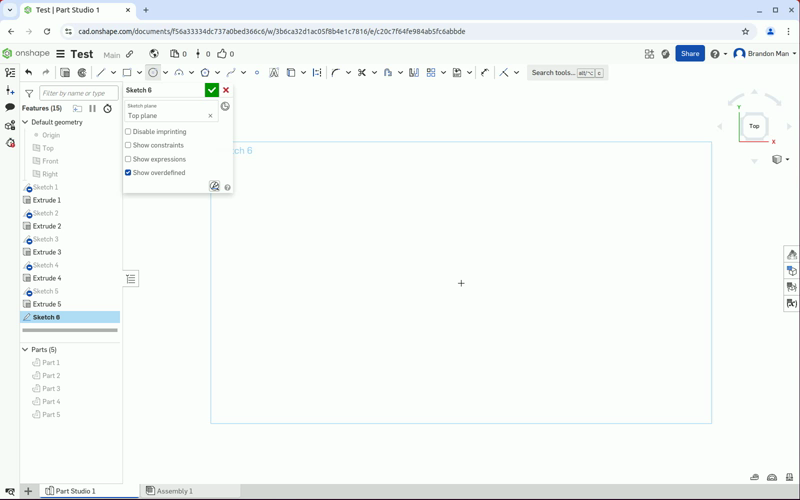
click(461, 282)
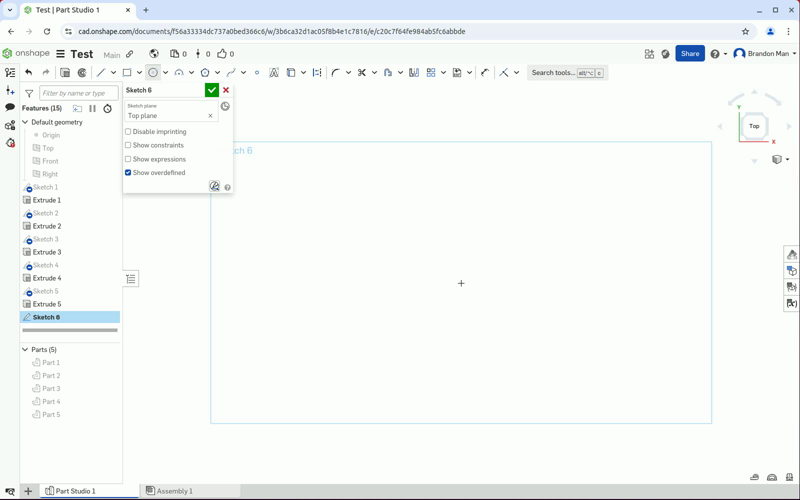
key_up(shift)
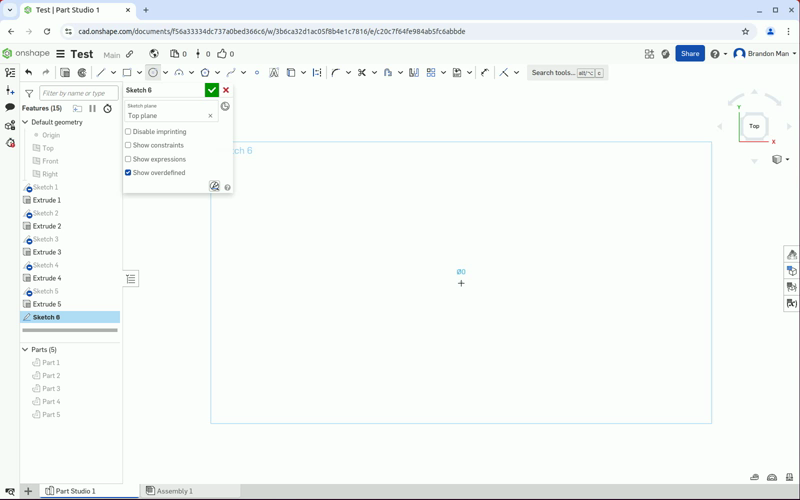
mouse_move(490, 282)
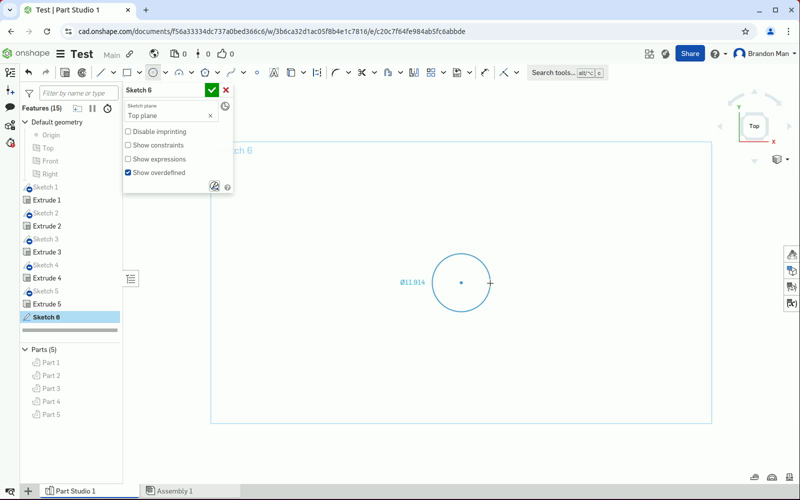
click(490, 282)
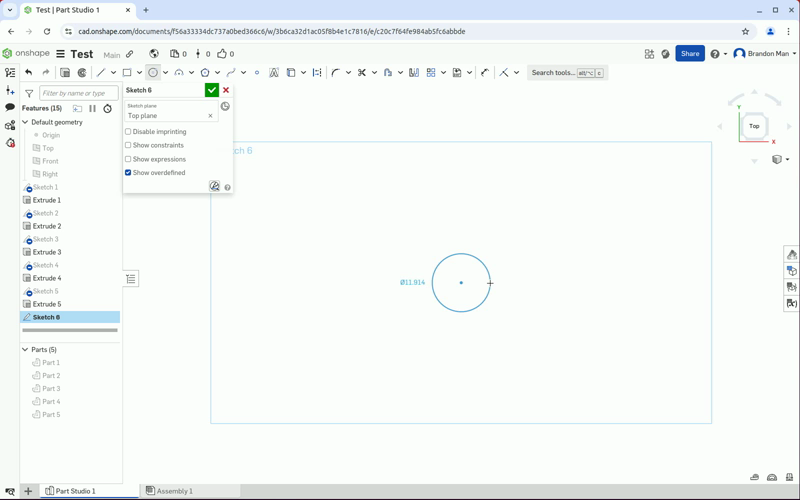
key(esc)
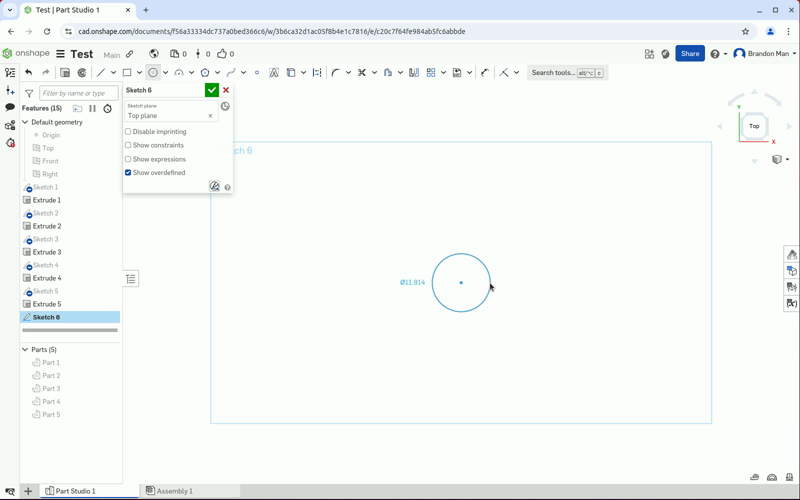
key(c)
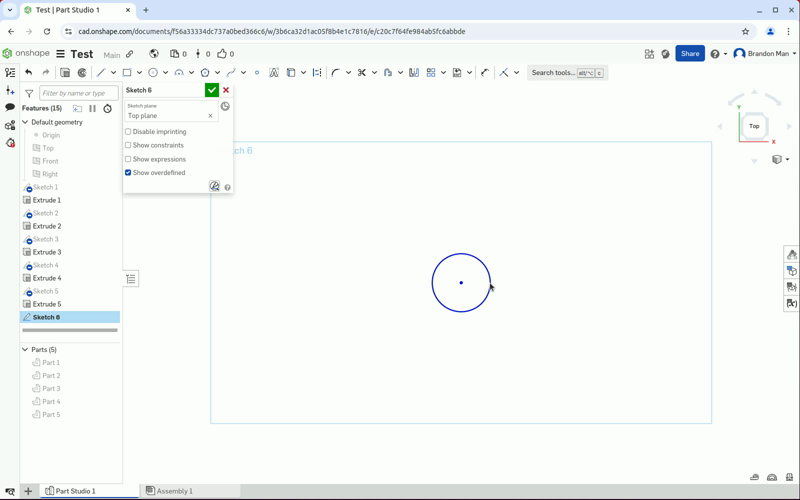
key_down(shift)
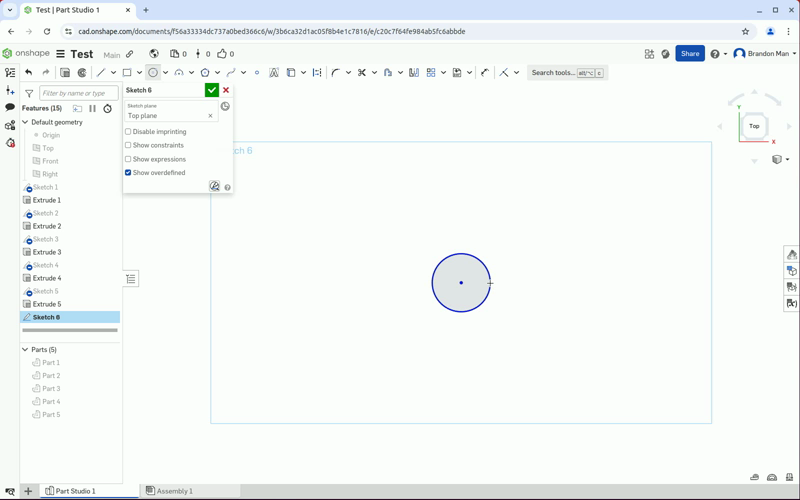
mouse_move(461, 282)
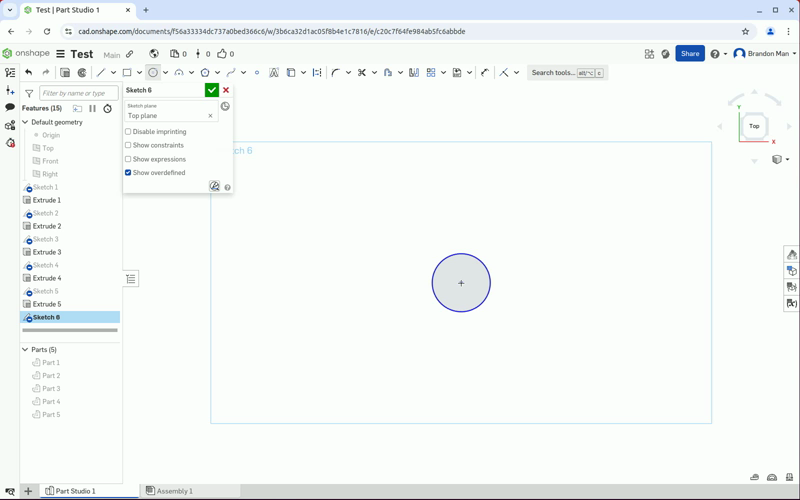
click(461, 282)
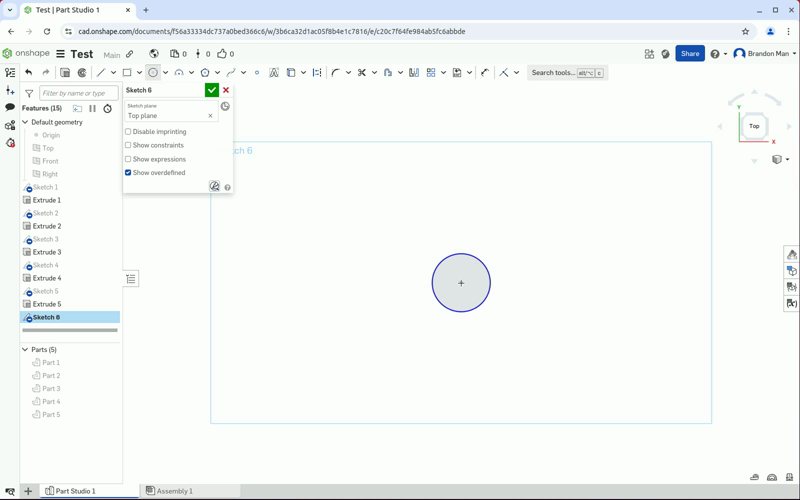
key_up(shift)
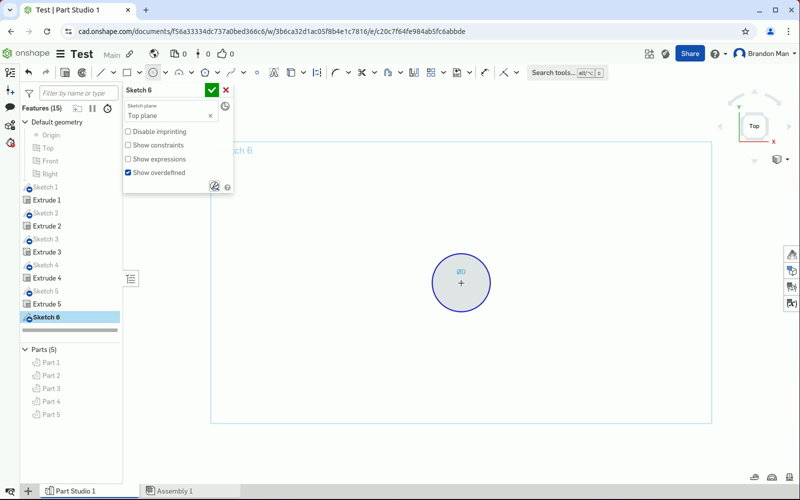
mouse_move(481, 282)
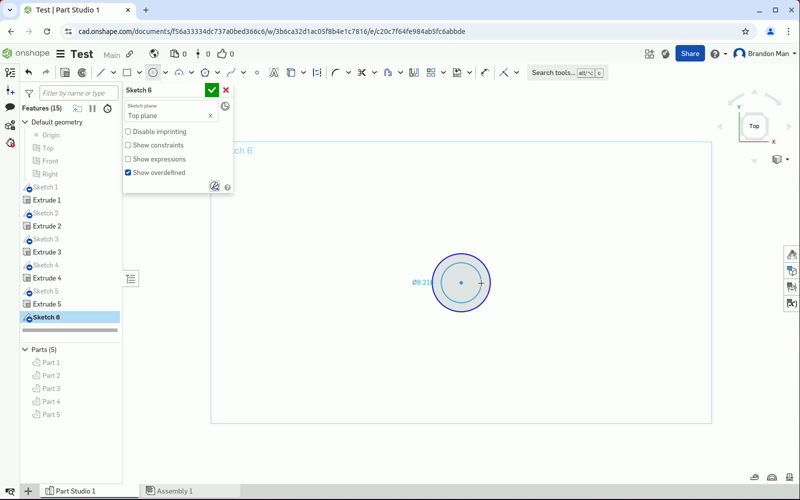
click(481, 282)
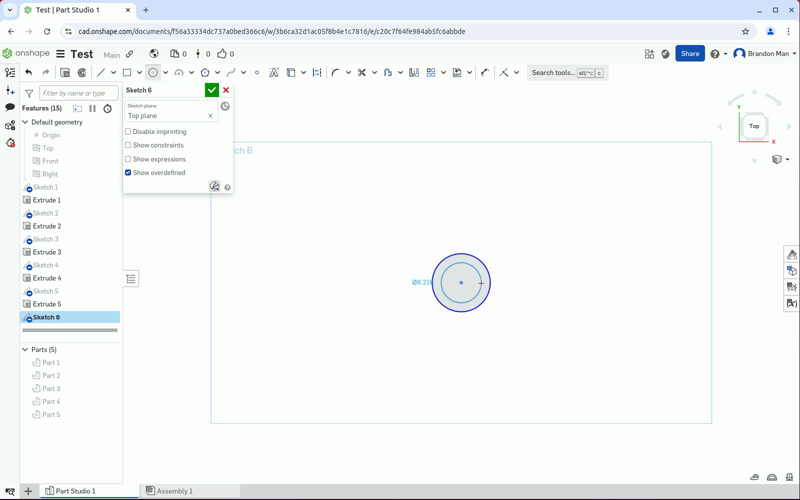
key(esc)
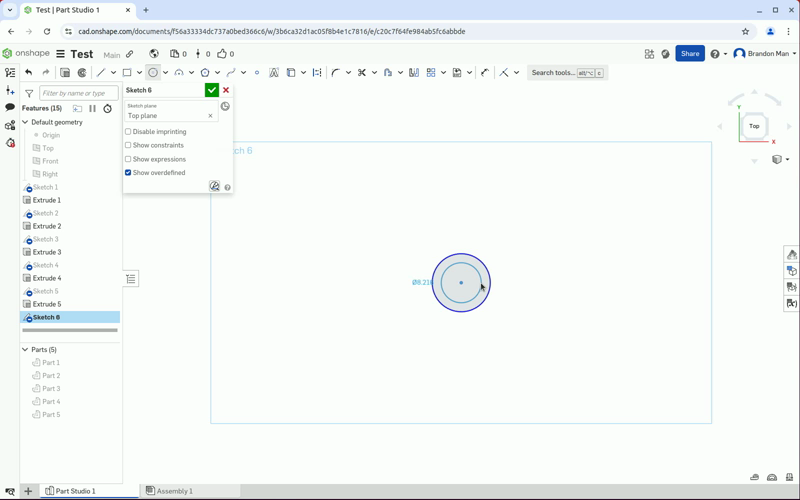
mouse_move(476, 261)
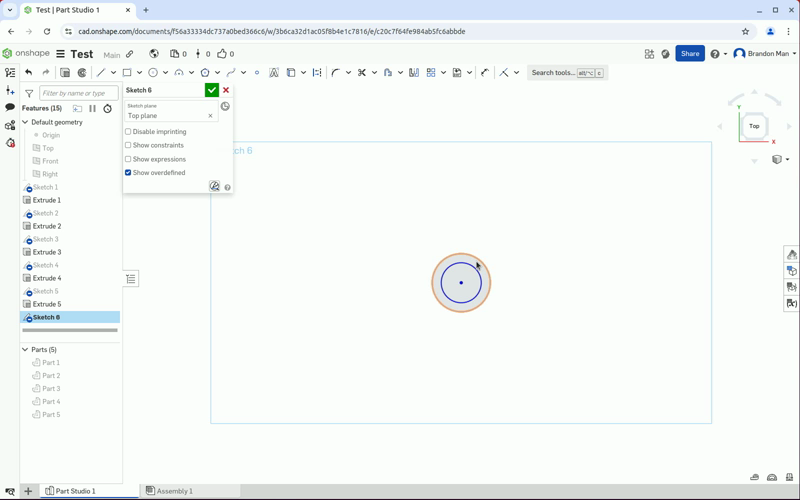
scroll(6)
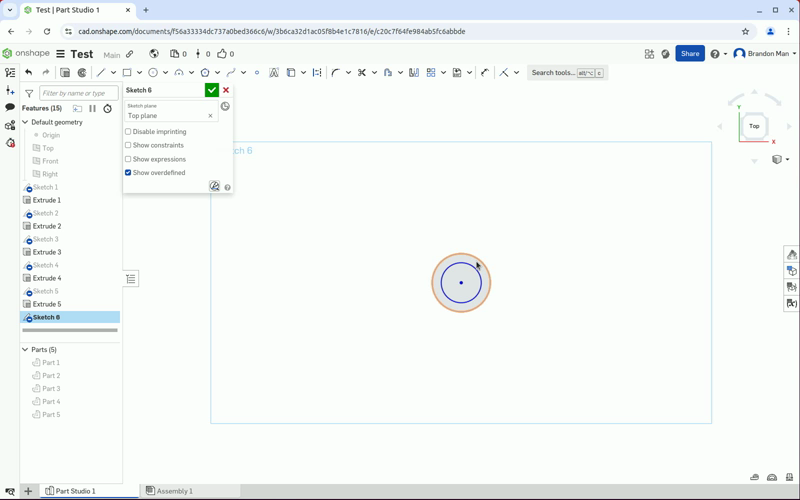
scroll(6)
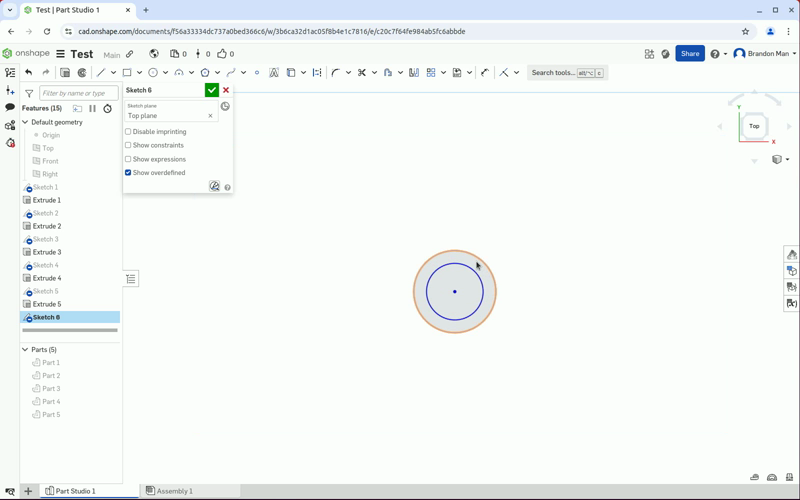
scroll(6)
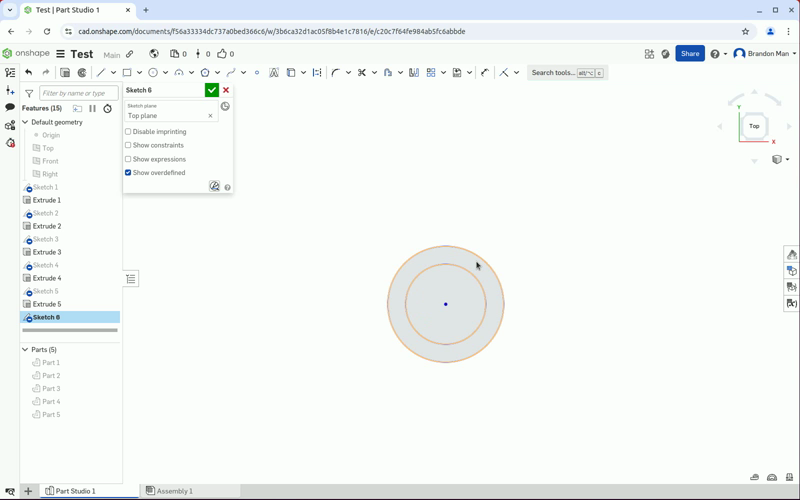
scroll(6)
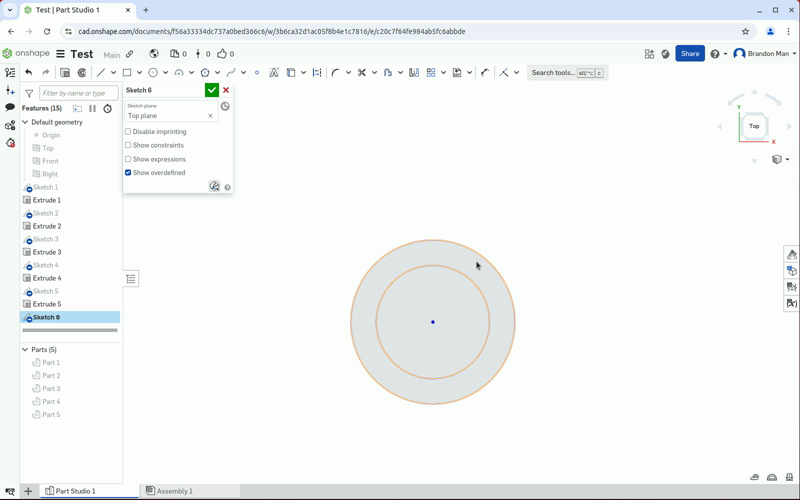
scroll(6)
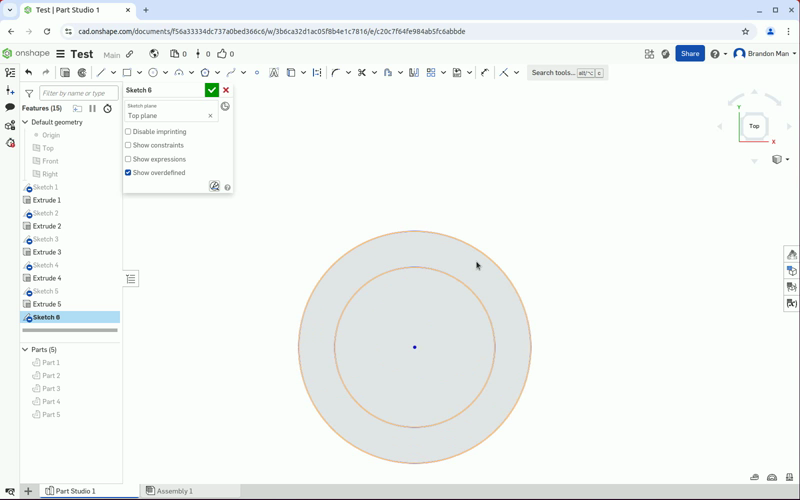
scroll(6)
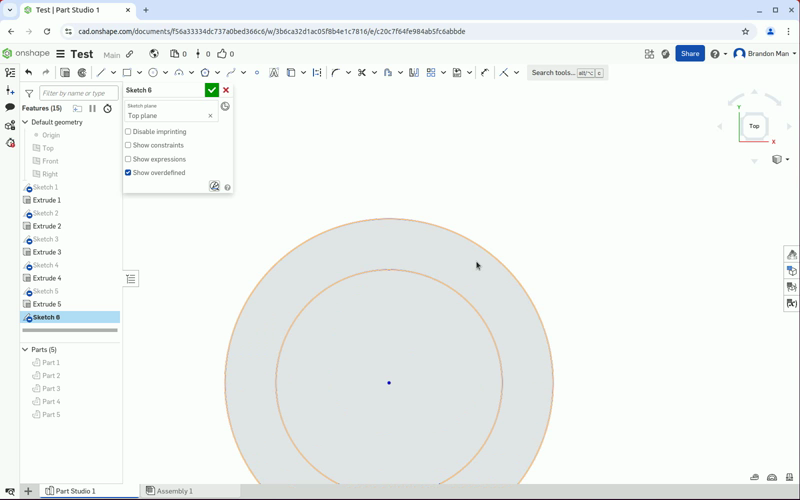
scroll(6)
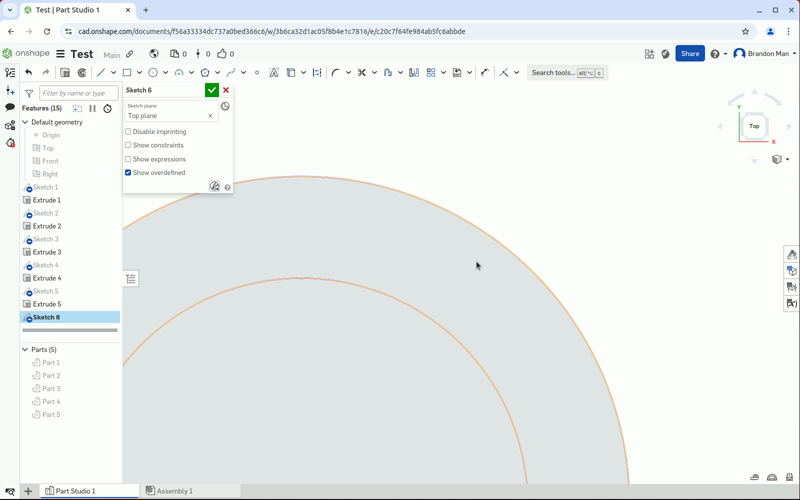
click(476, 261)
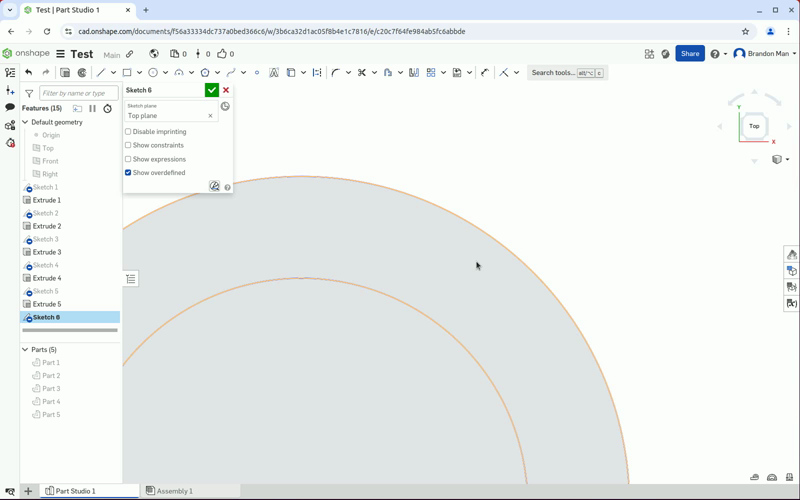
scroll(-6)
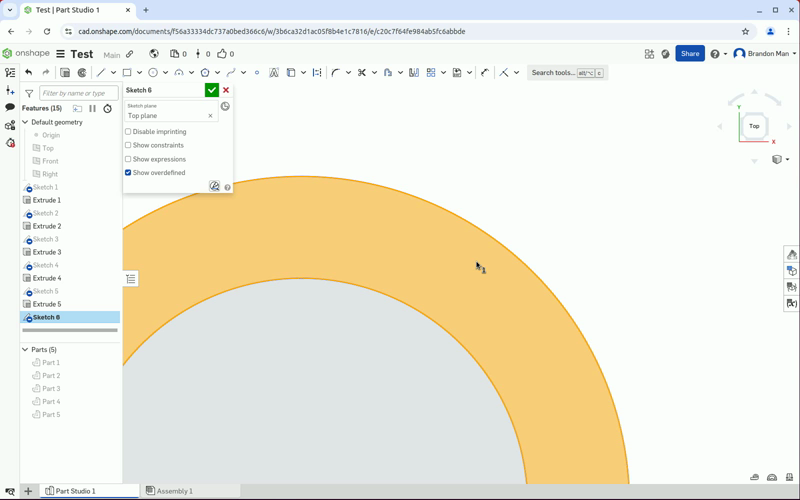
scroll(-6)
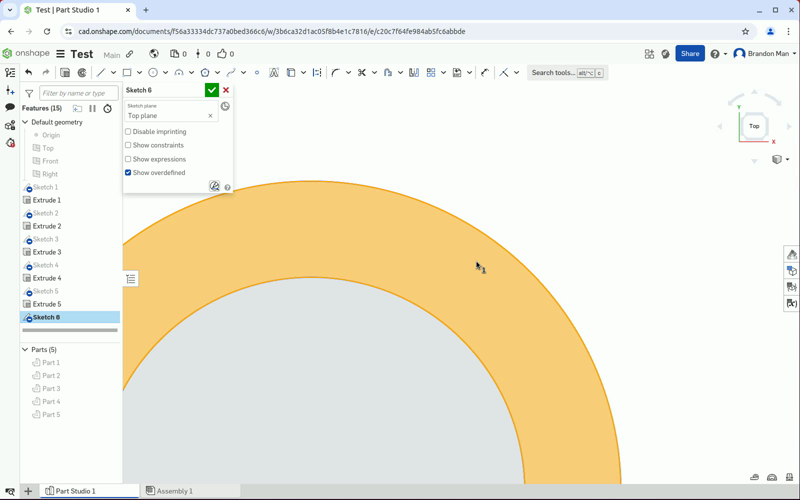
scroll(-6)
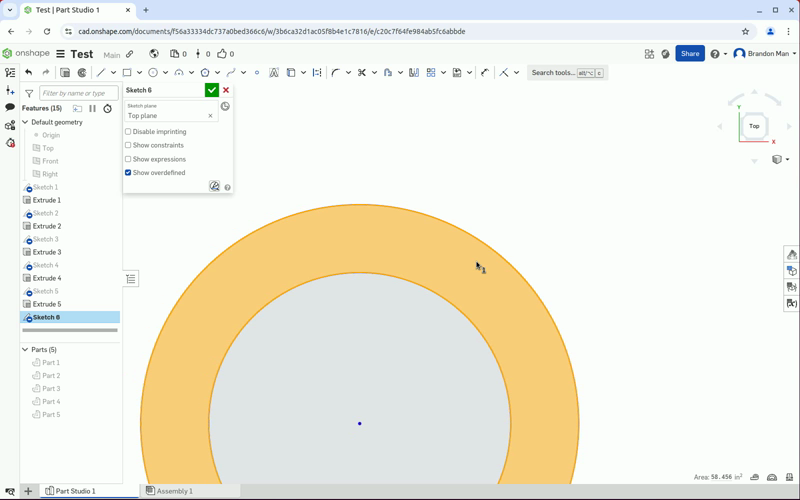
scroll(-6)
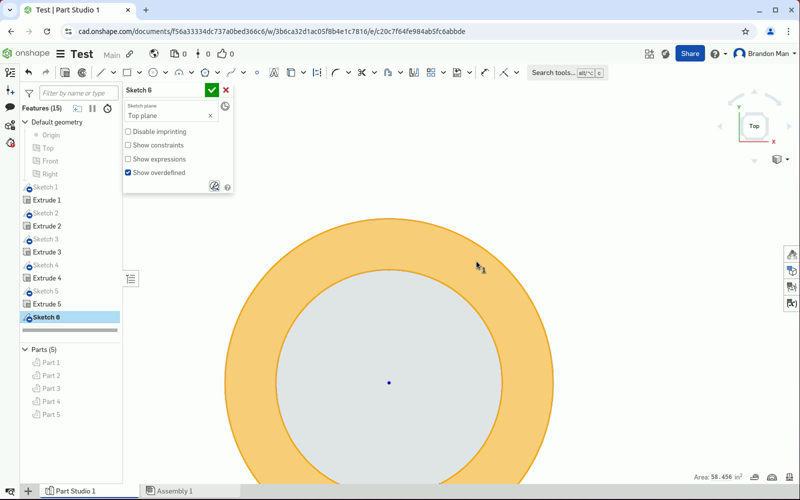
scroll(-6)
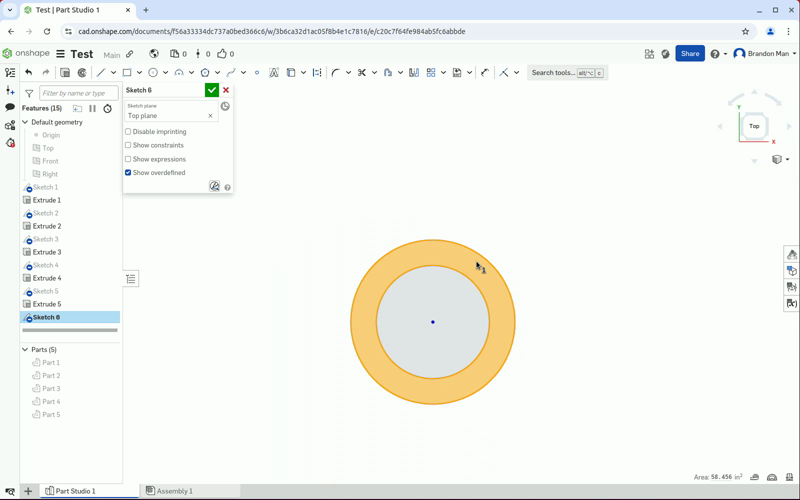
scroll(-6)
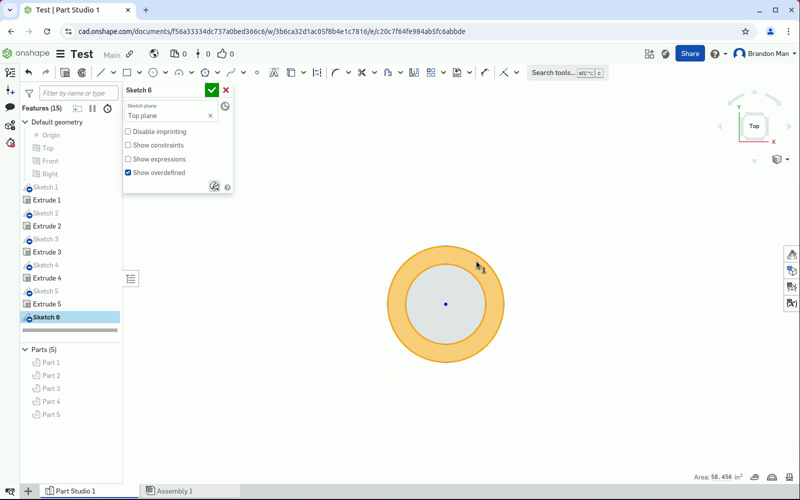
scroll(-6)
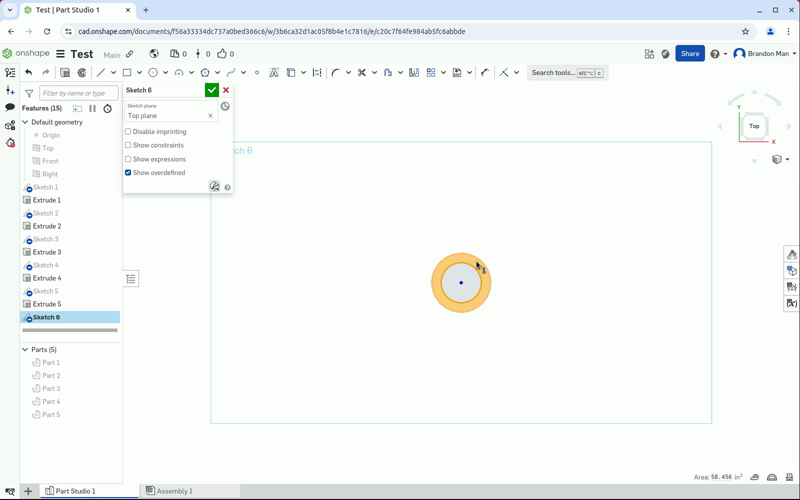
mouse_move(73, 352)
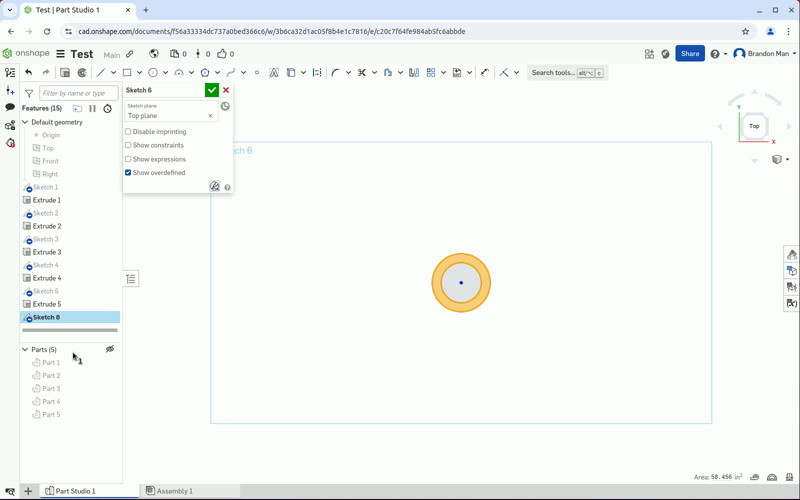
key(shift+y)
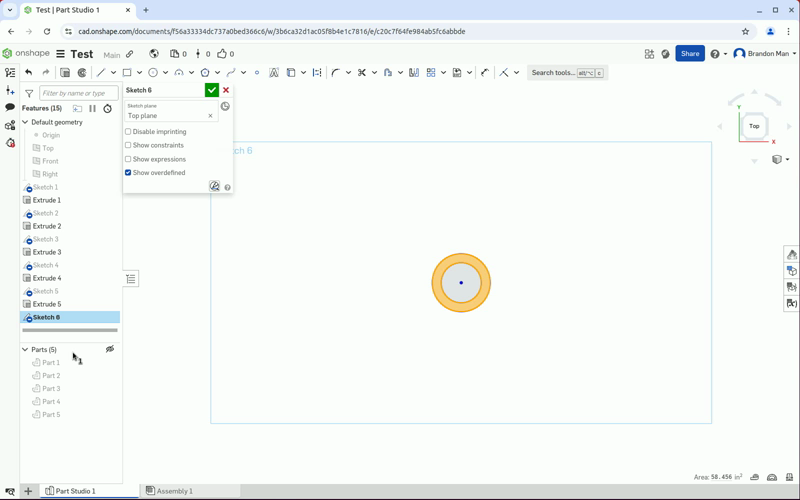
key(shift+e)
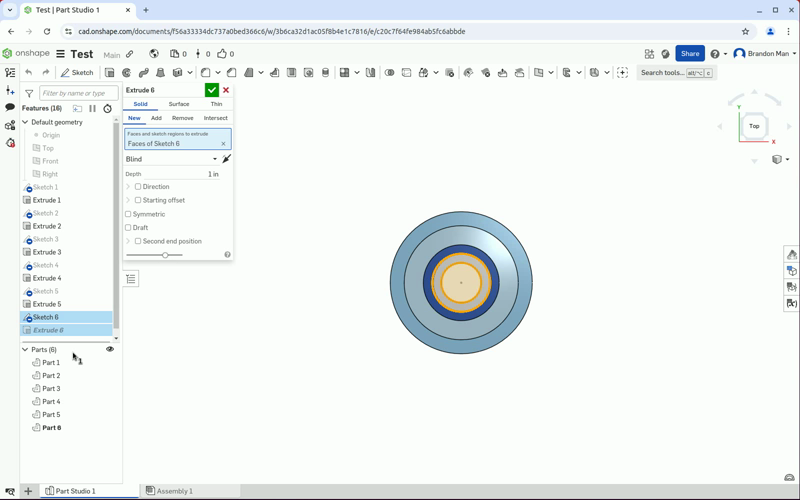
mouse_move(143, 106)
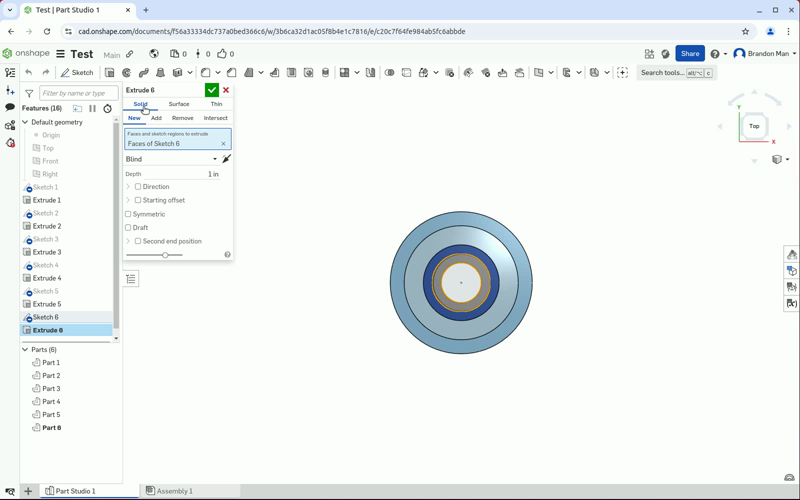
click(143, 106)
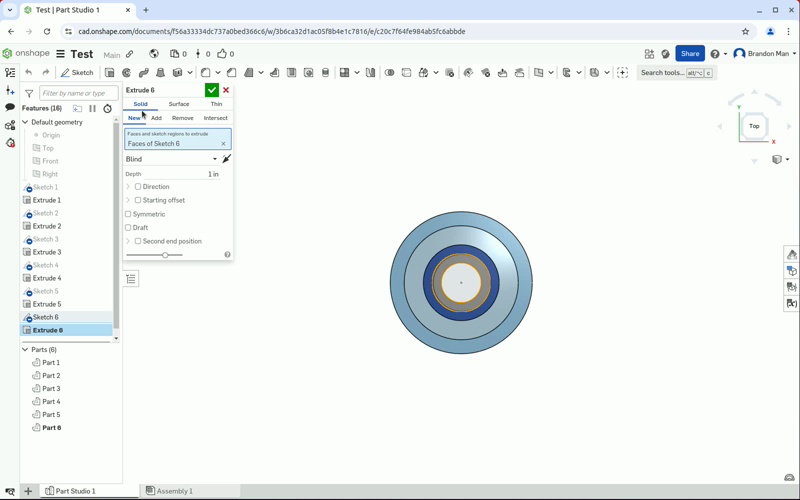
mouse_move(137, 120)
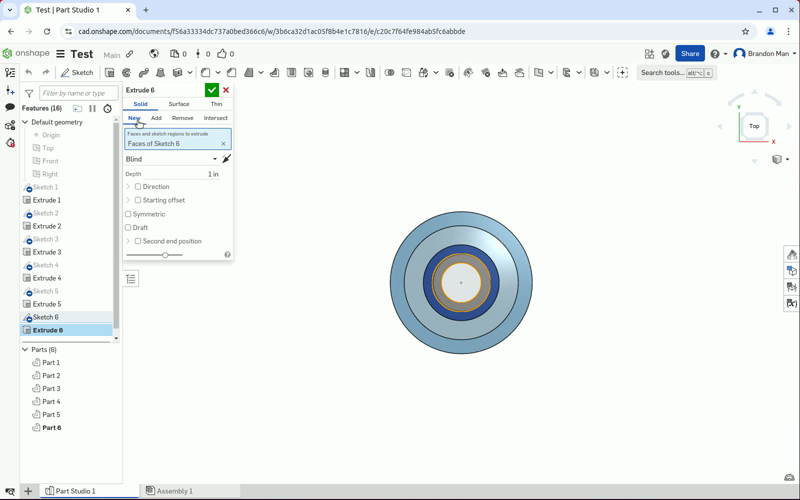
click(137, 120)
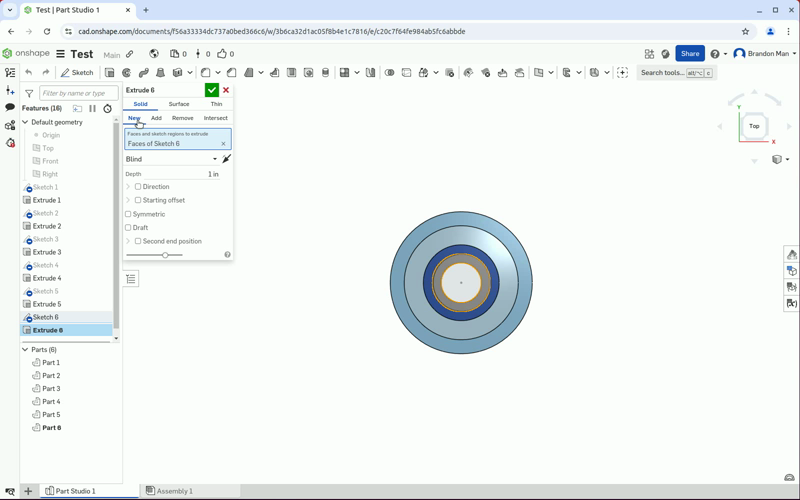
key(tab, 4)
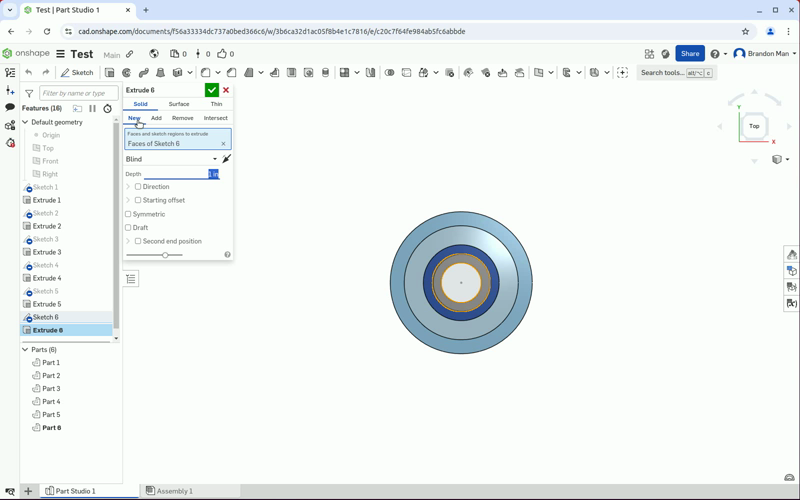
text(23.108)
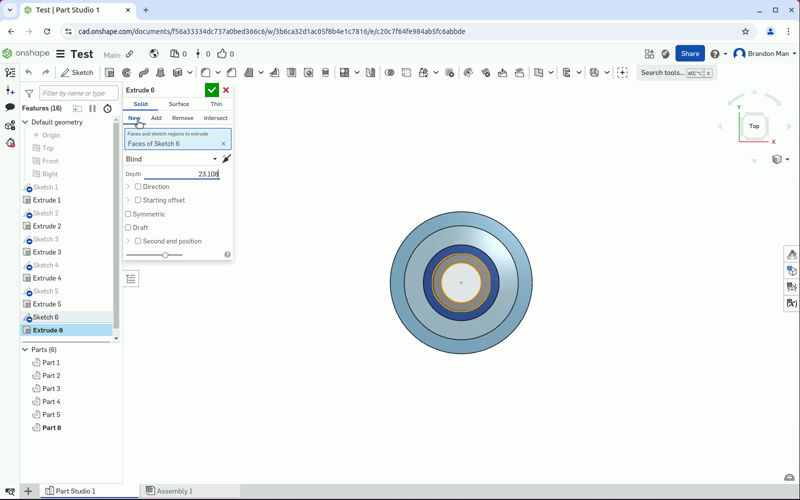
key(enter)
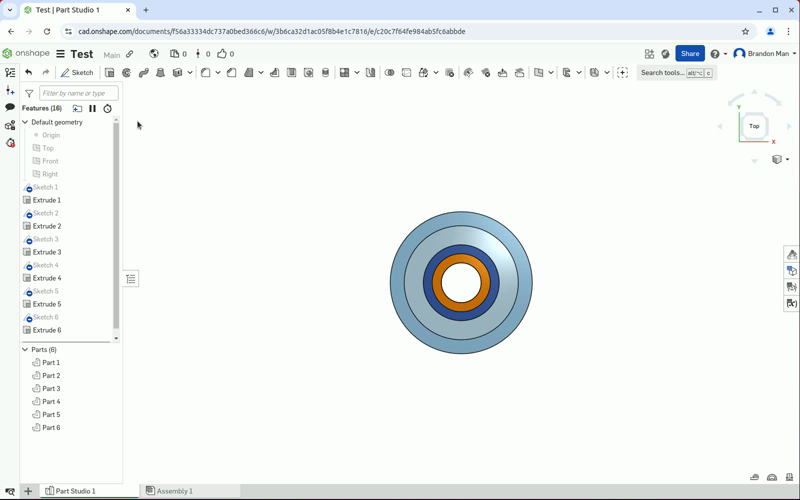
key(shift+h)
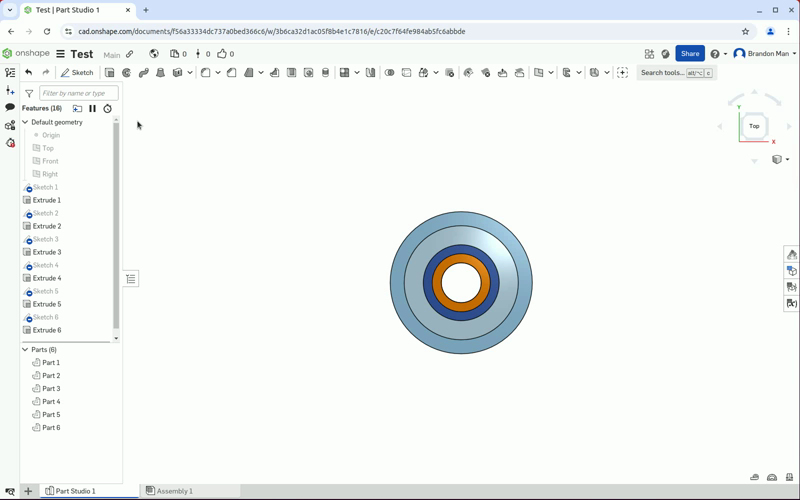
key(shift+h)
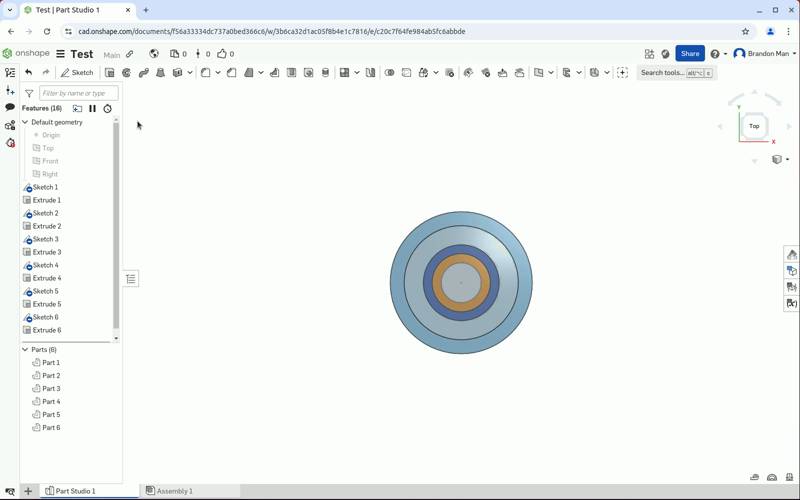
key(shift+7)
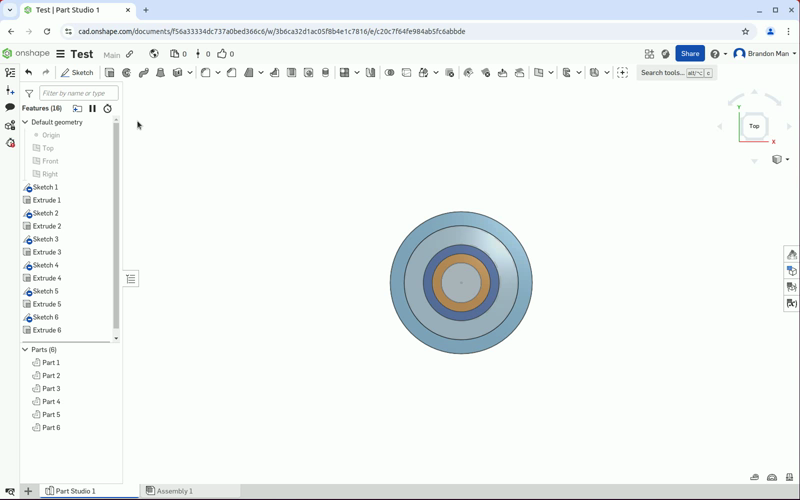
key(up, 3)
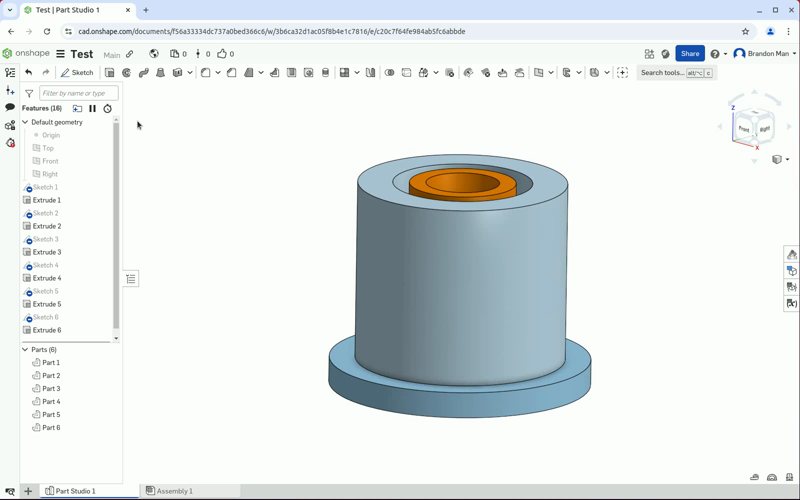
key(left, 3)
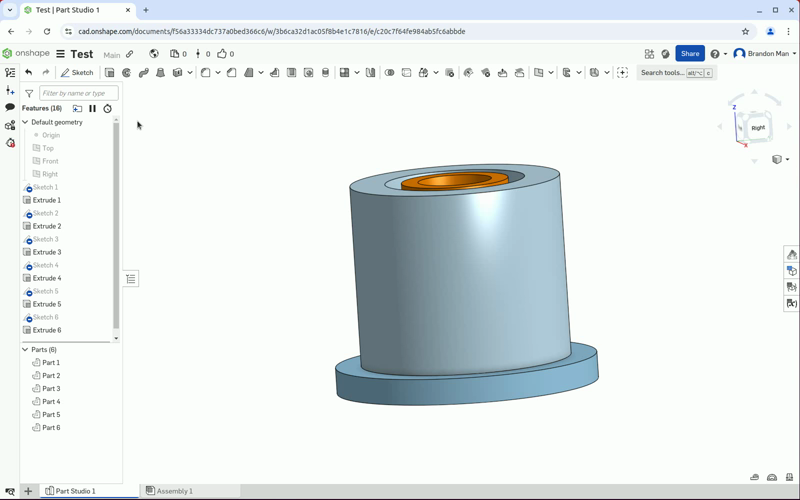
key(right, 3)
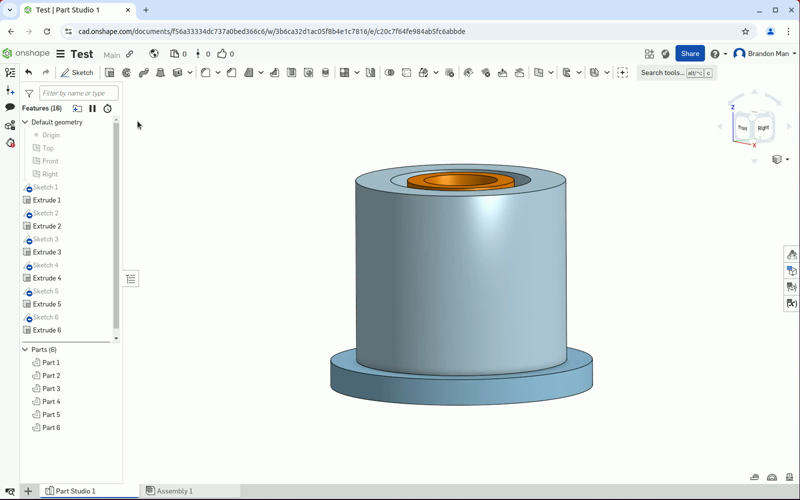
key(down, 3)
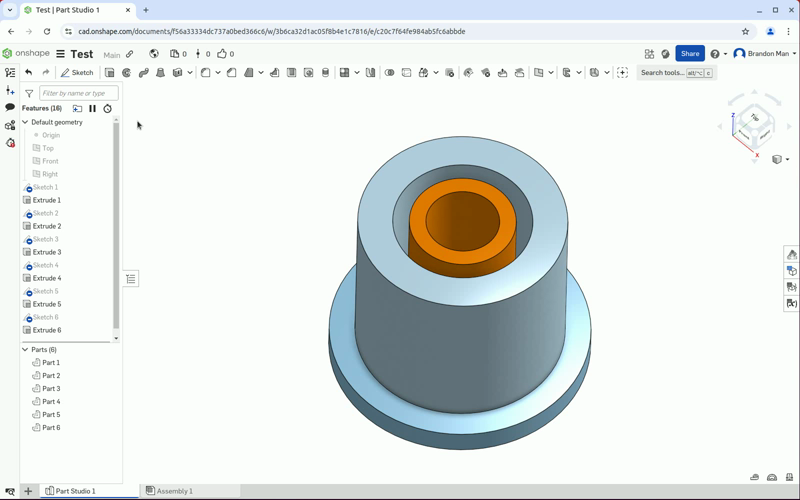
mouse_move(69, 189)
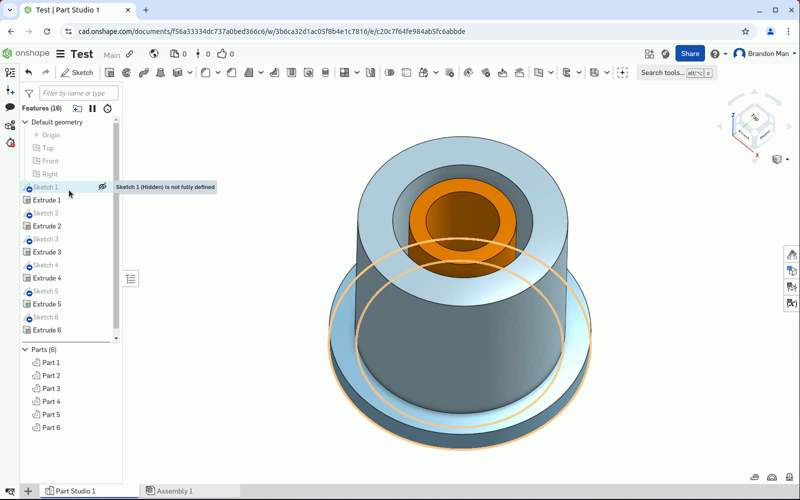
click(69, 189)